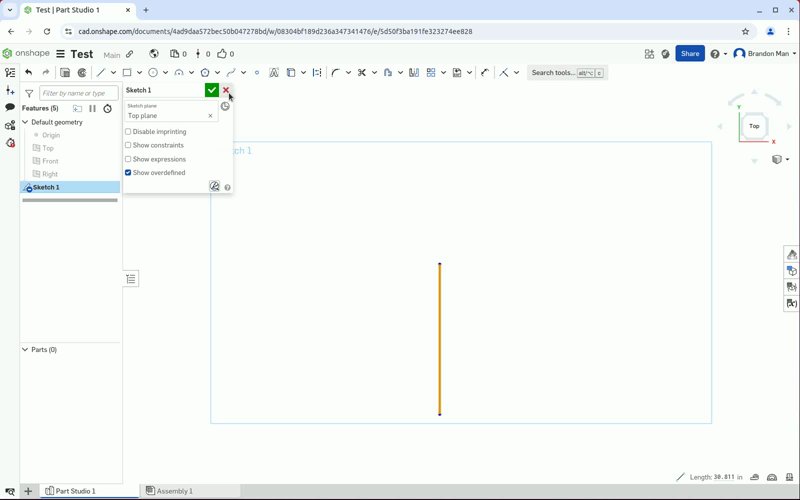
key(shift+h)
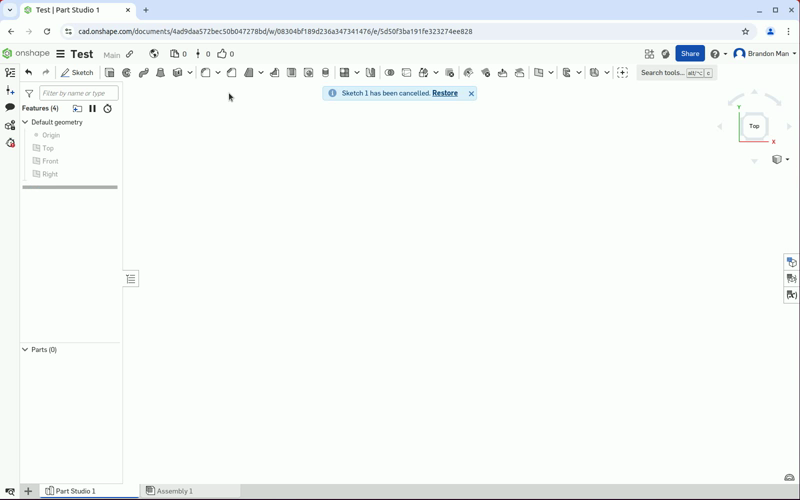
mouse_move(73, 352)
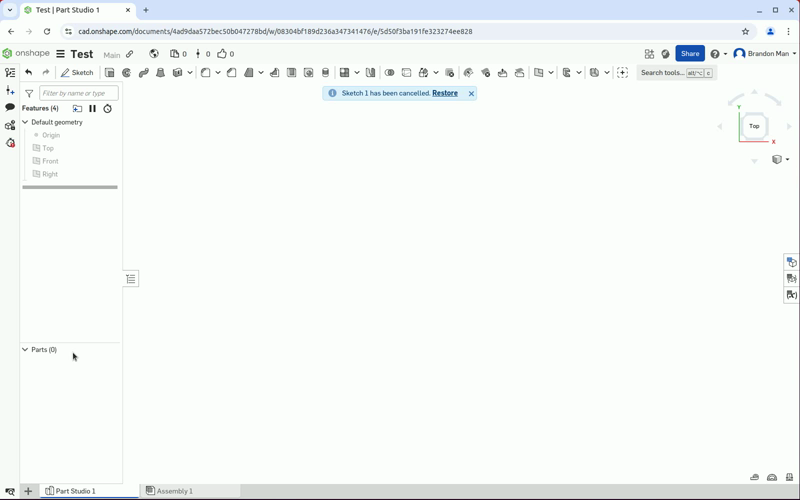
key(y)
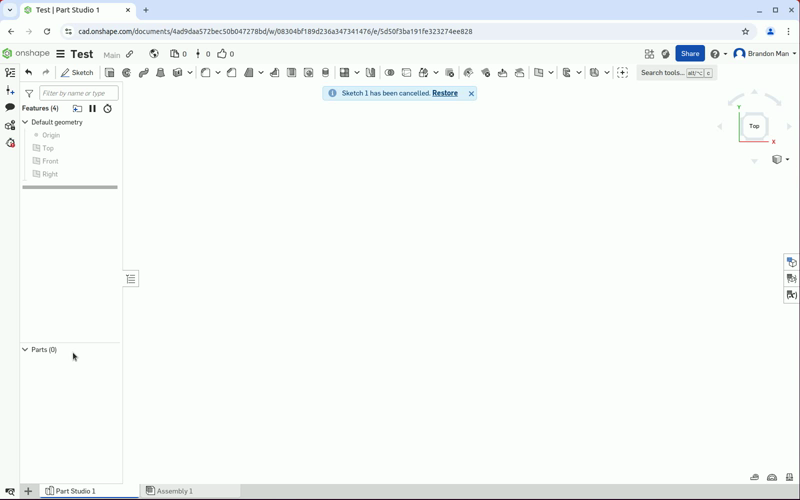
key(shift+p)
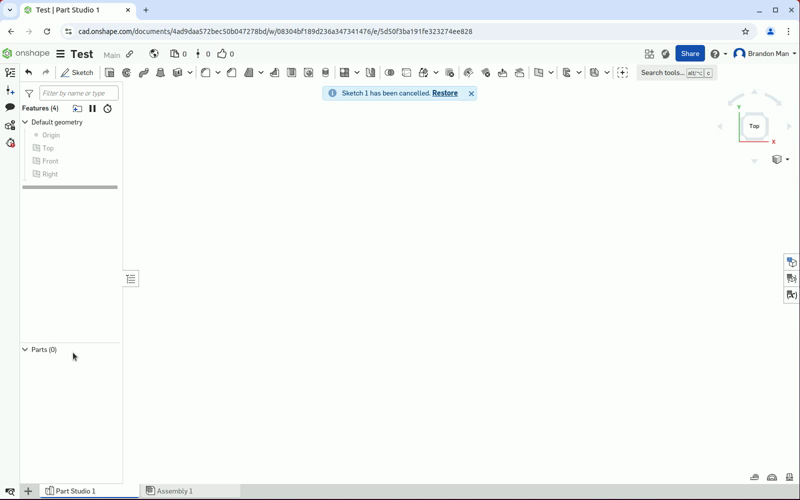
key(space)
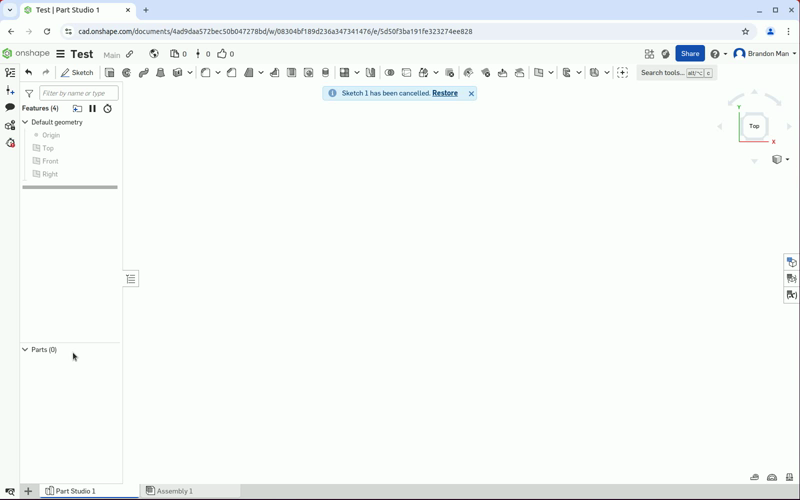
key_down(shift)
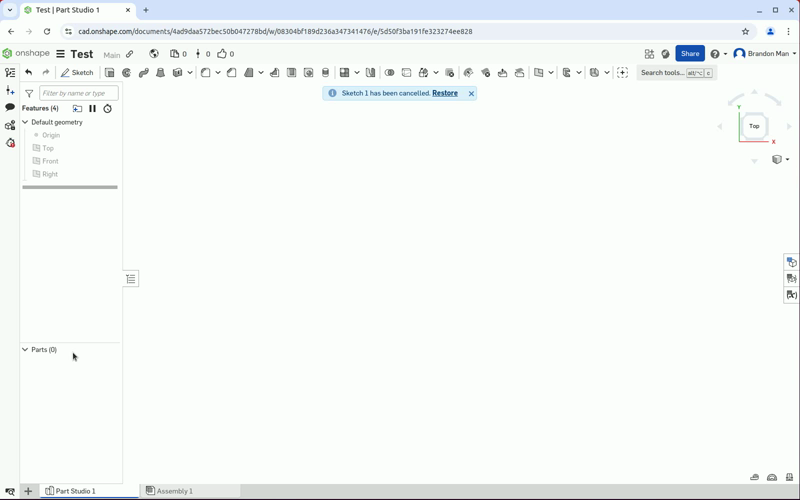
key(up)
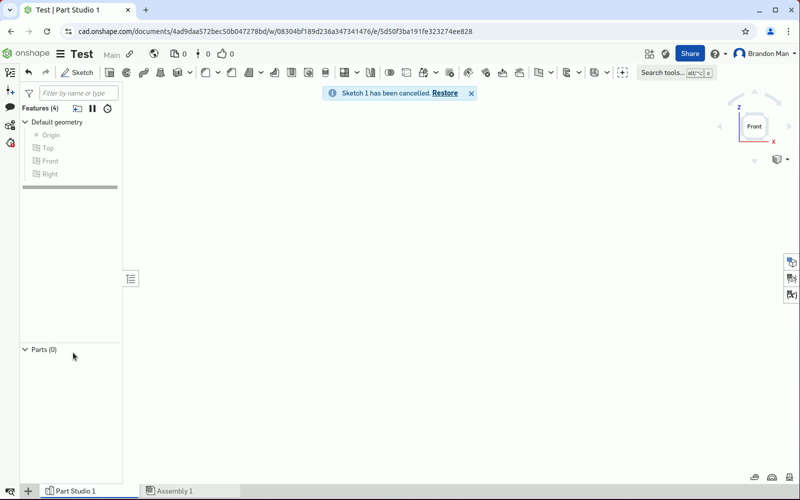
key_up(shift)
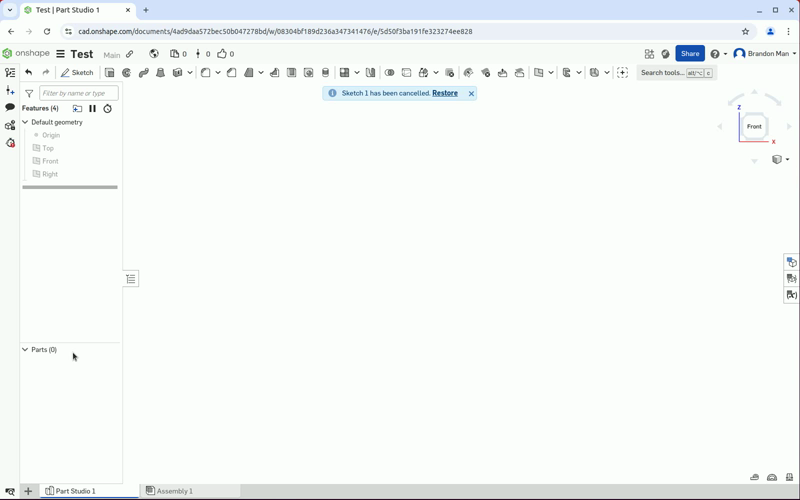
key(space)
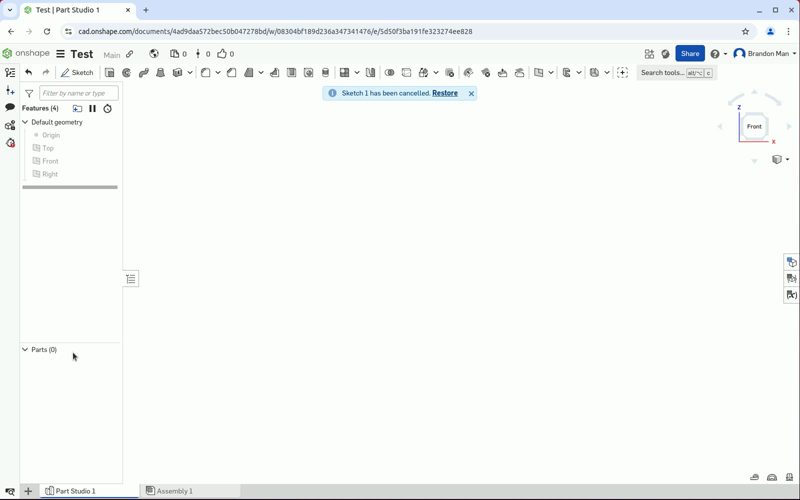
key_down(shift)
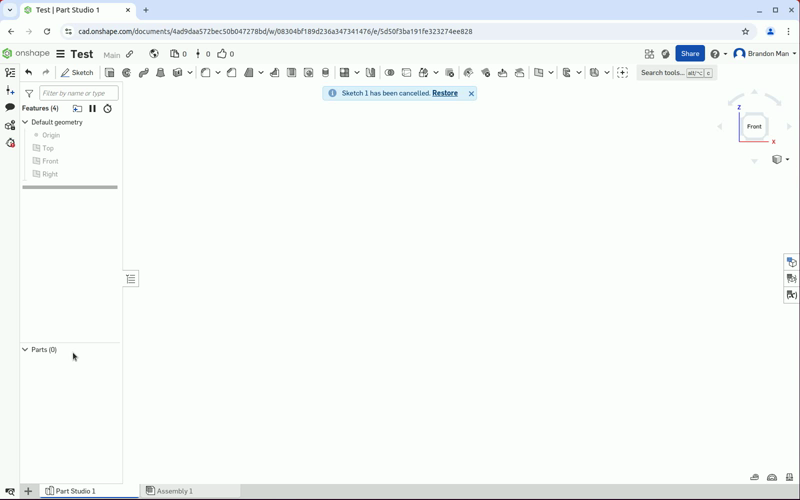
key(left)
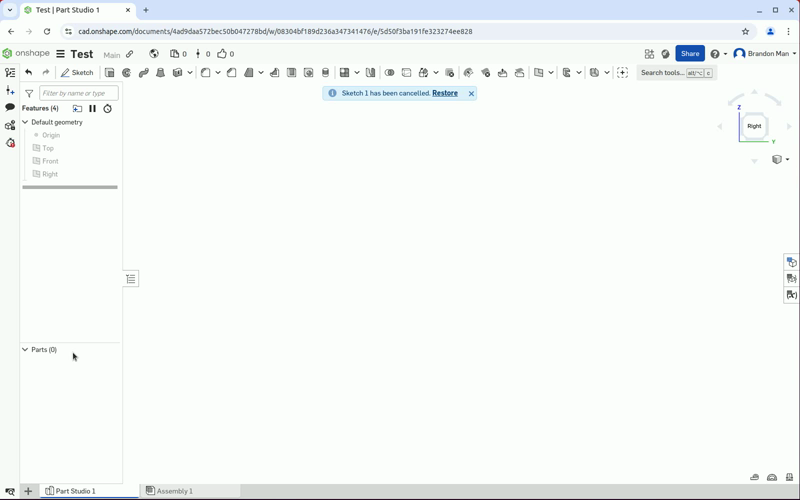
key_up(shift)
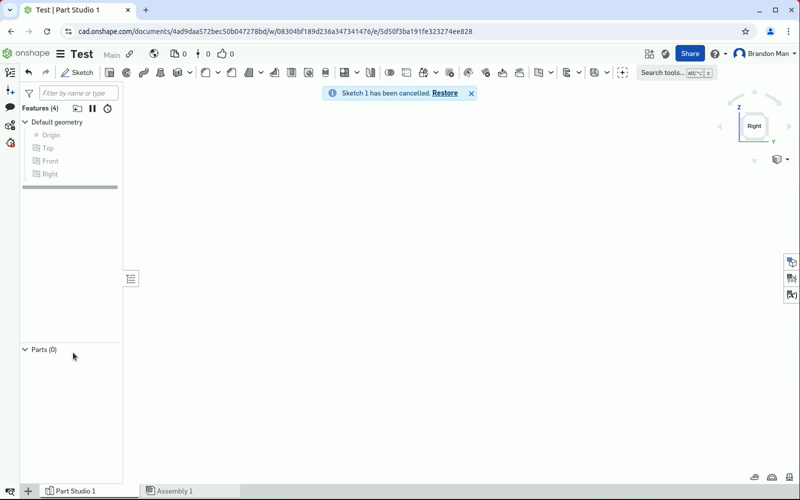
mouse_move(73, 352)
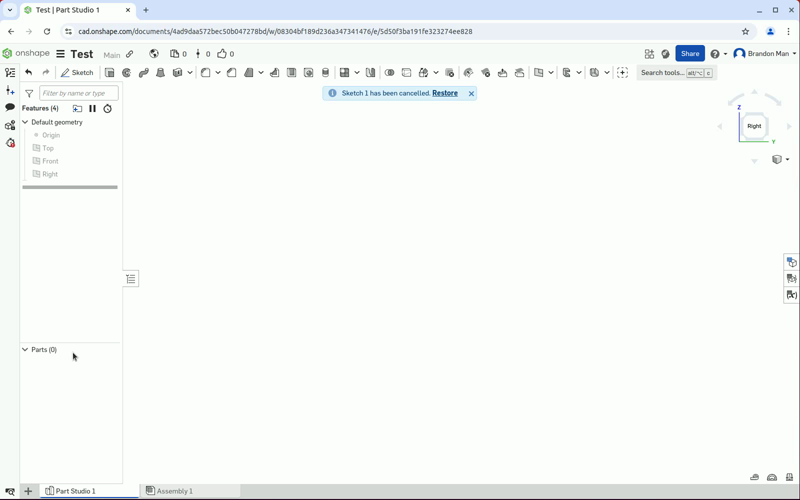
key(shift+y)
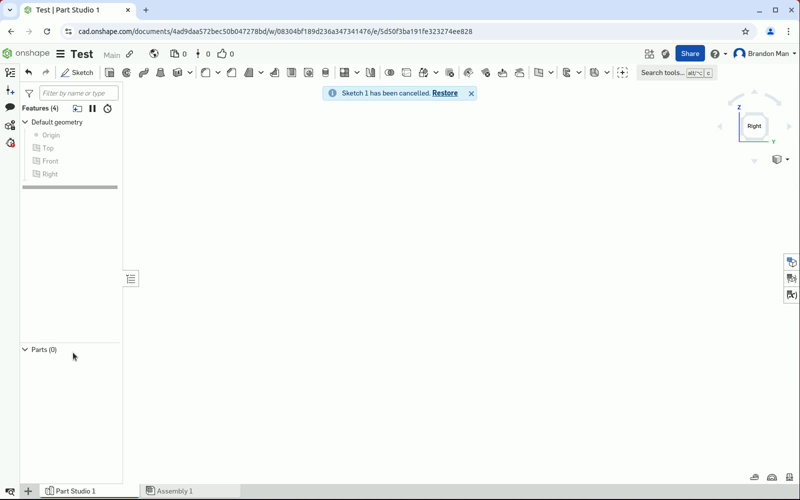
key(shift+s)
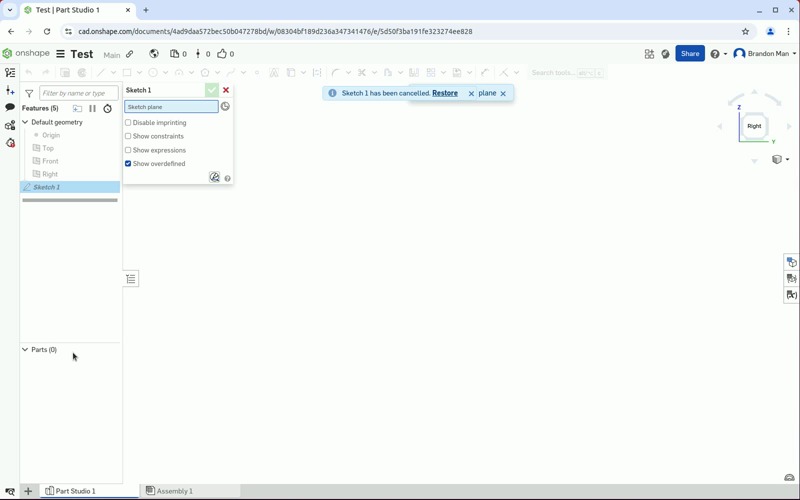
mouse_move(73, 176)
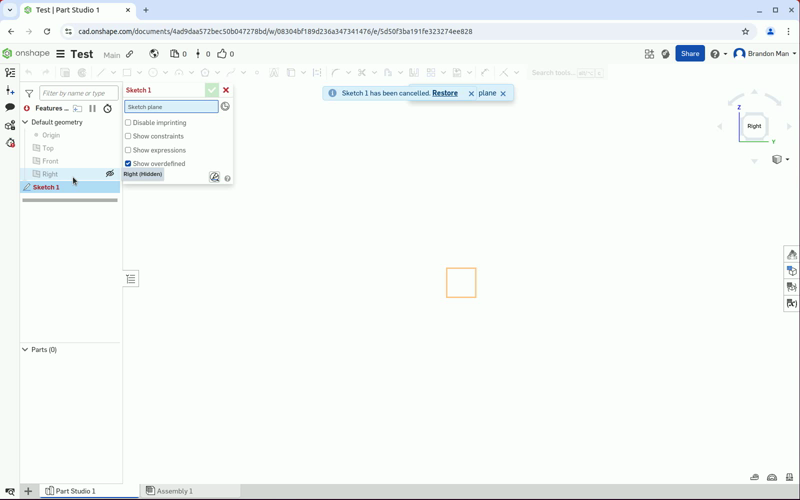
click(73, 176)
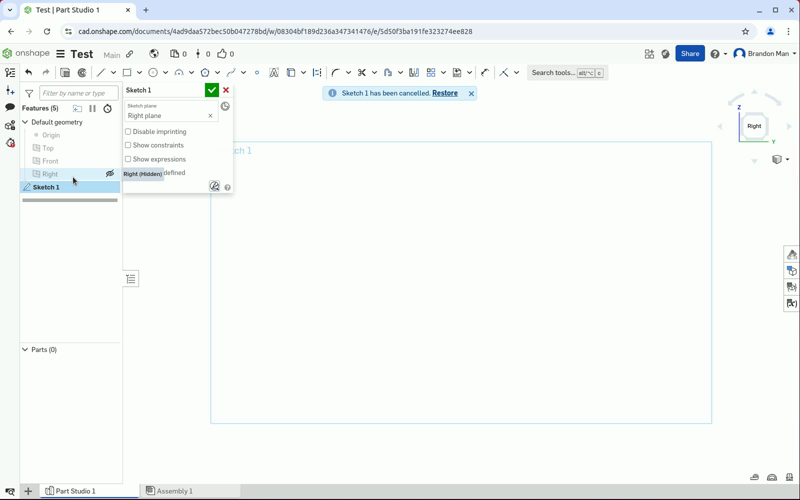
mouse_move(73, 352)
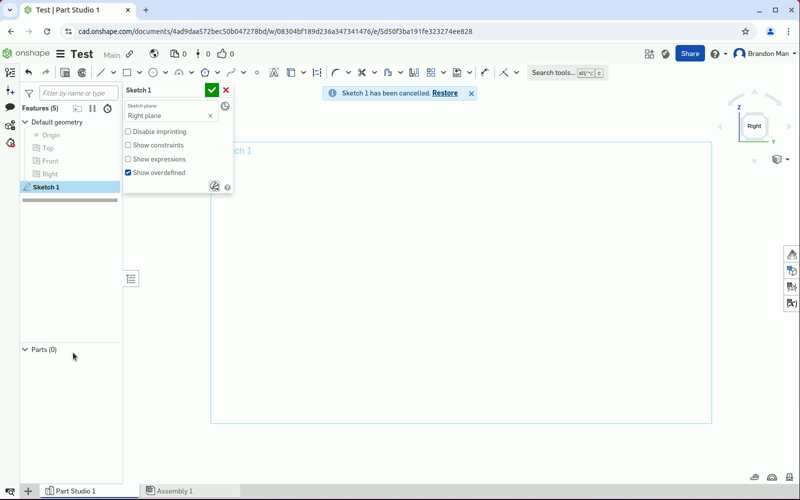
key(y)
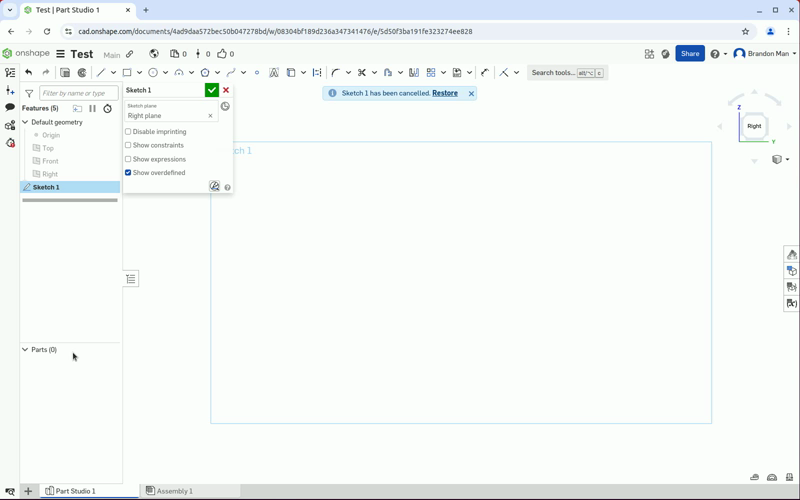
key(c)
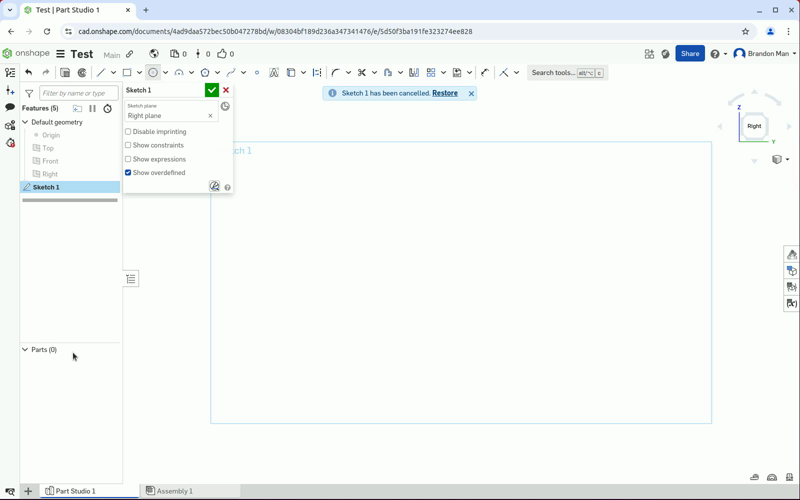
key_down(shift)
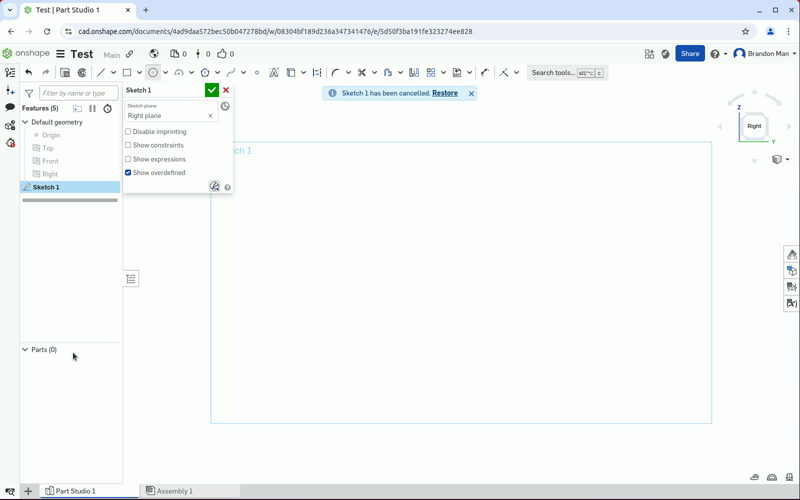
mouse_move(461, 282)
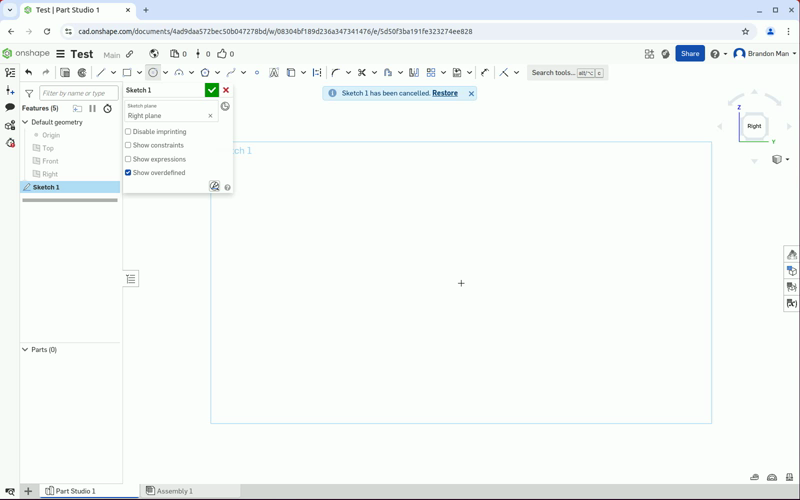
click(461, 282)
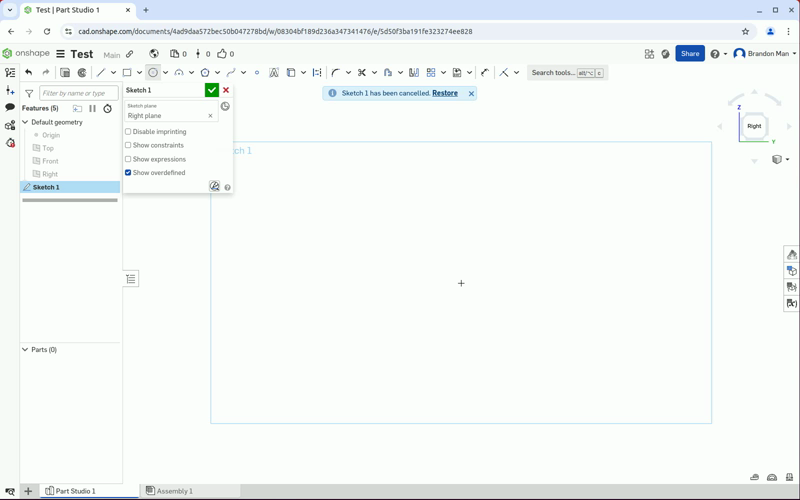
key_up(shift)
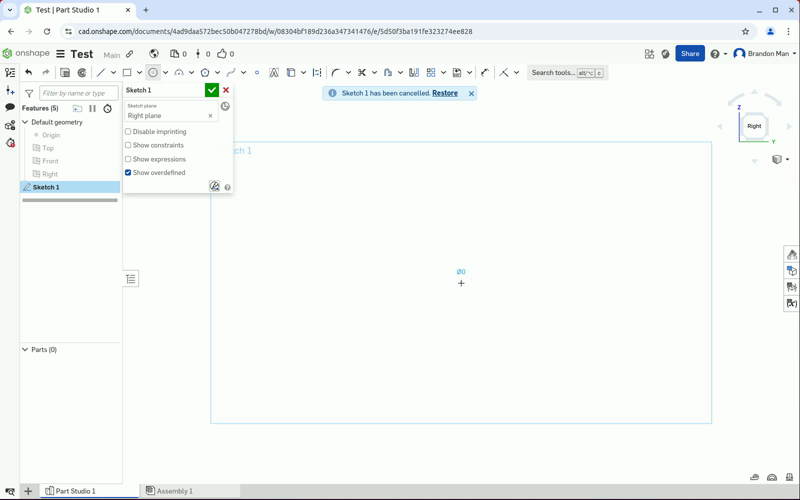
mouse_move(499, 282)
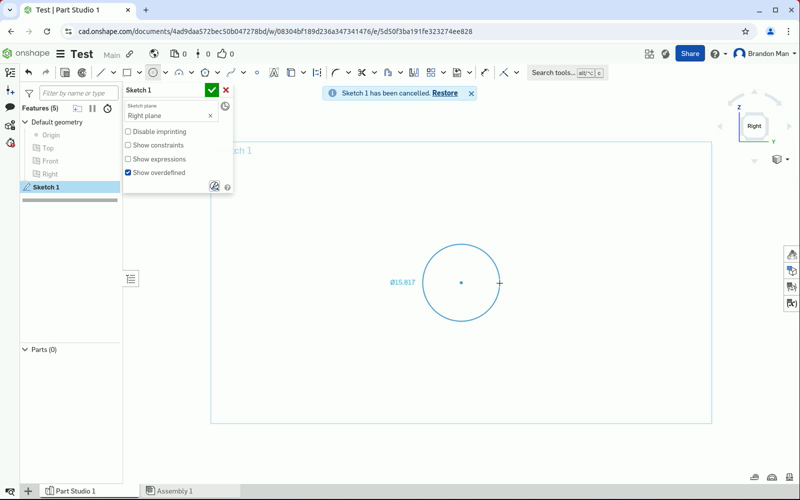
click(499, 282)
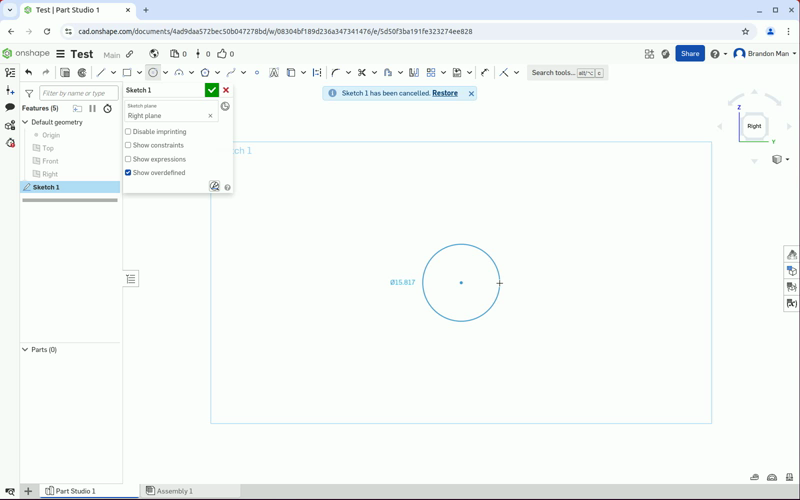
key(esc)
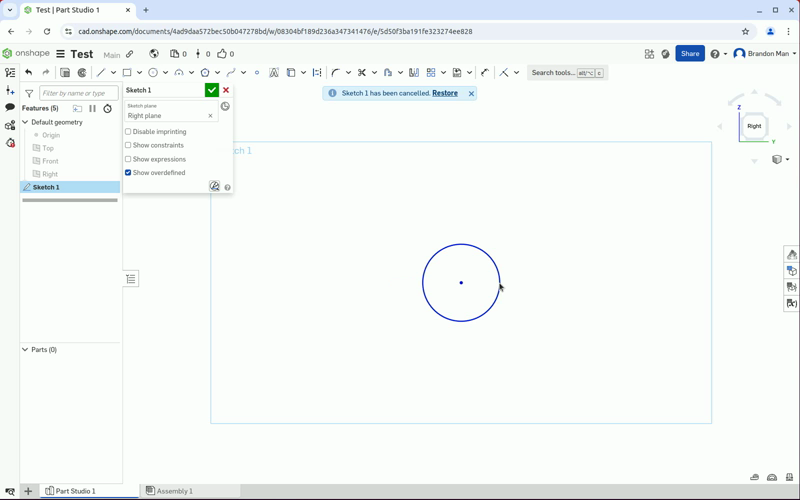
mouse_move(446, 291)
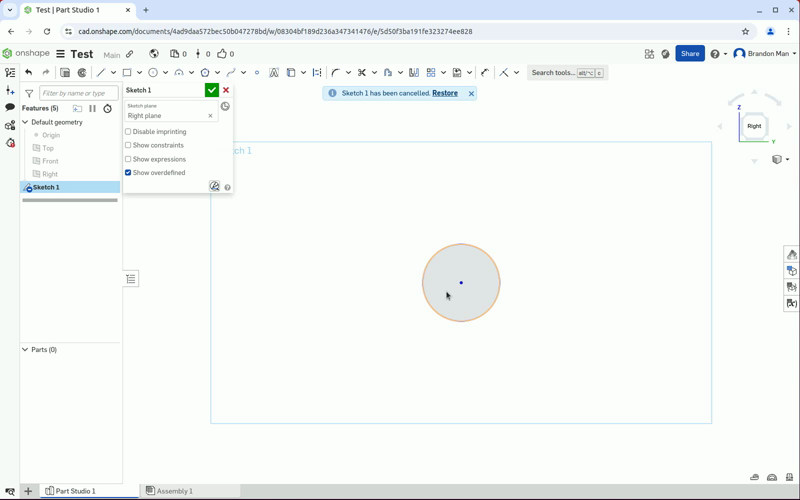
click(446, 291)
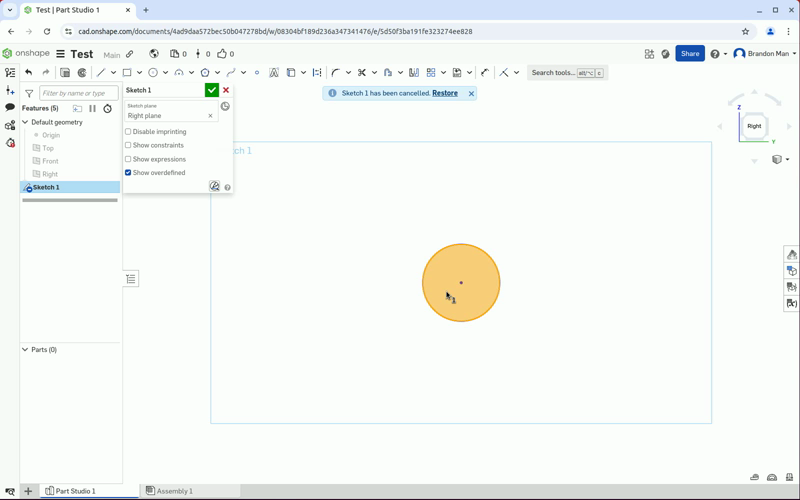
mouse_move(73, 352)
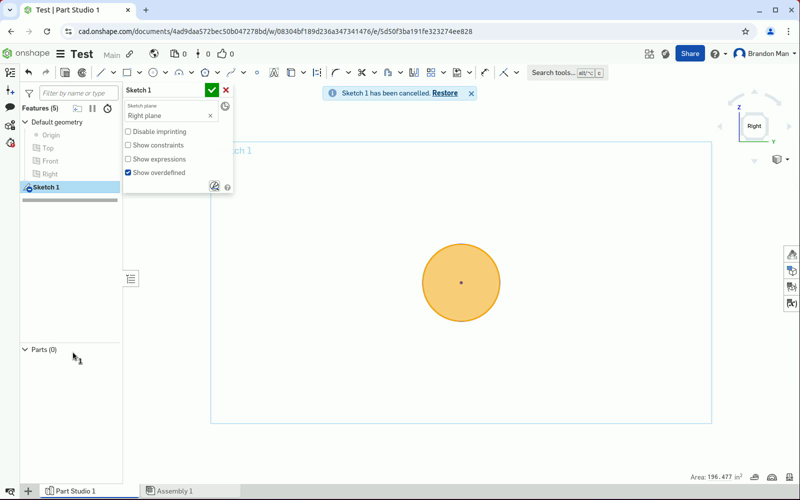
key(shift+y)
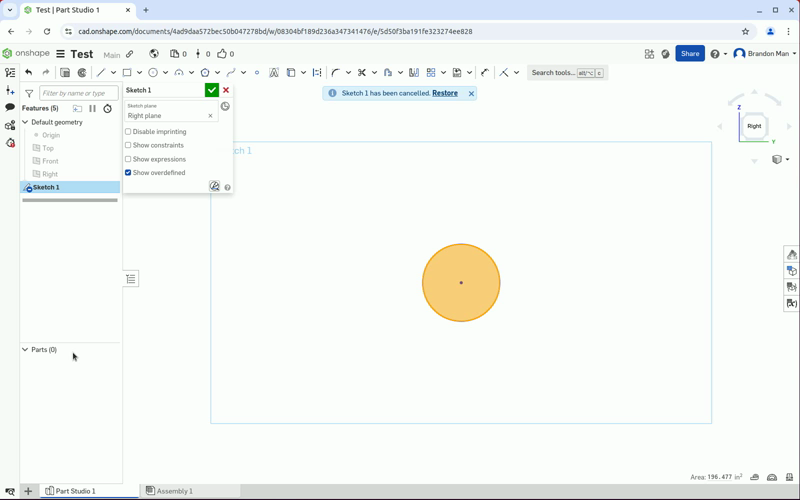
key(shift+e)
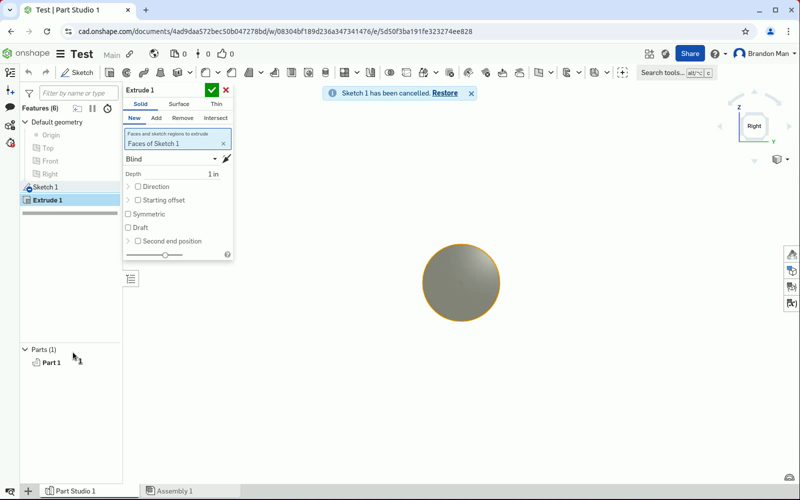
mouse_move(143, 106)
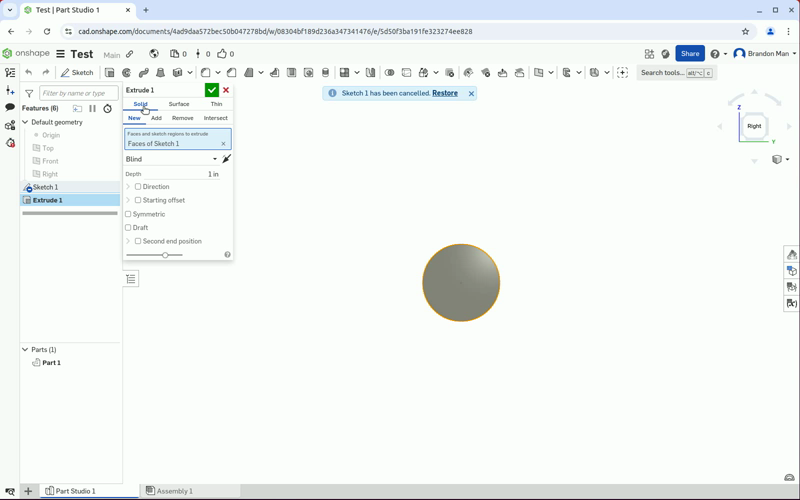
click(143, 106)
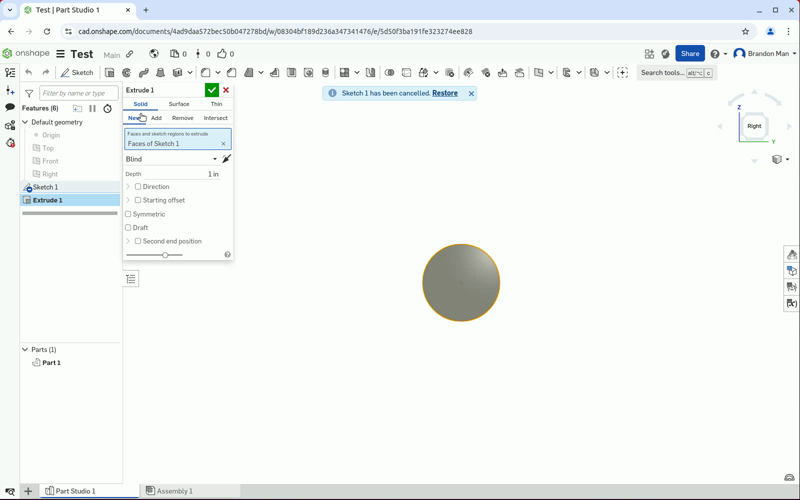
mouse_move(137, 120)
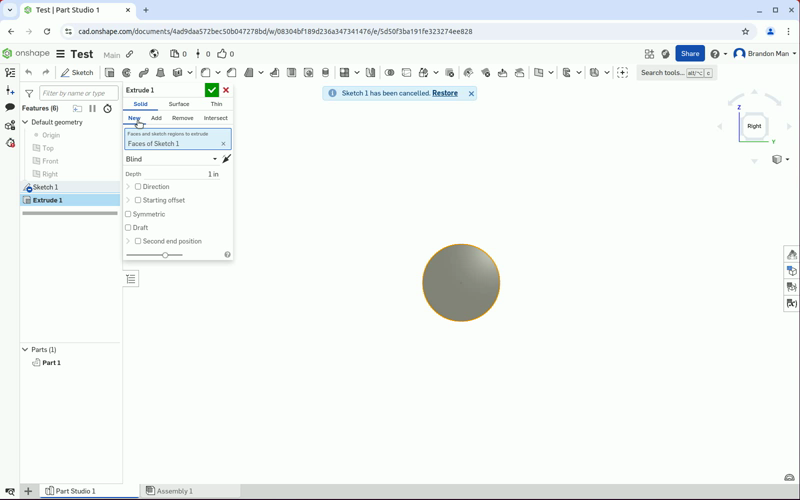
click(137, 120)
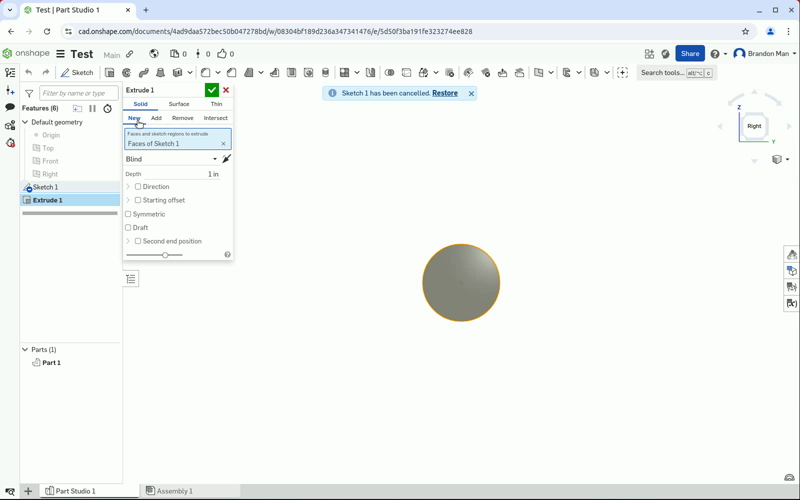
key(tab, 4)
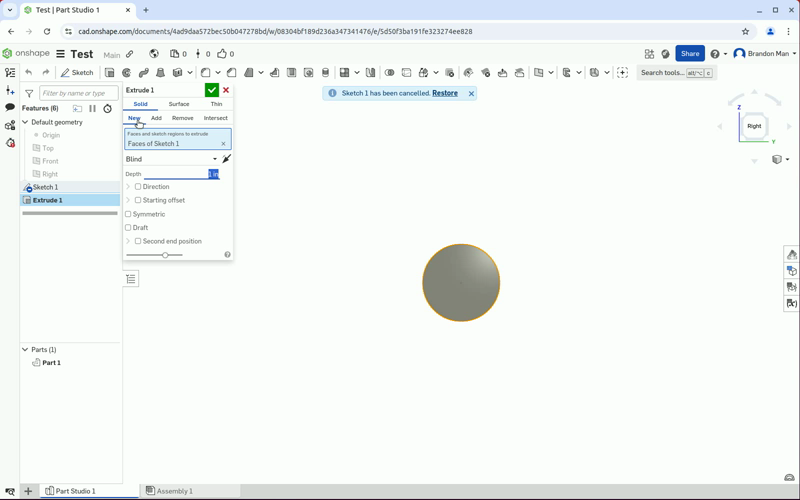
text(11.554)
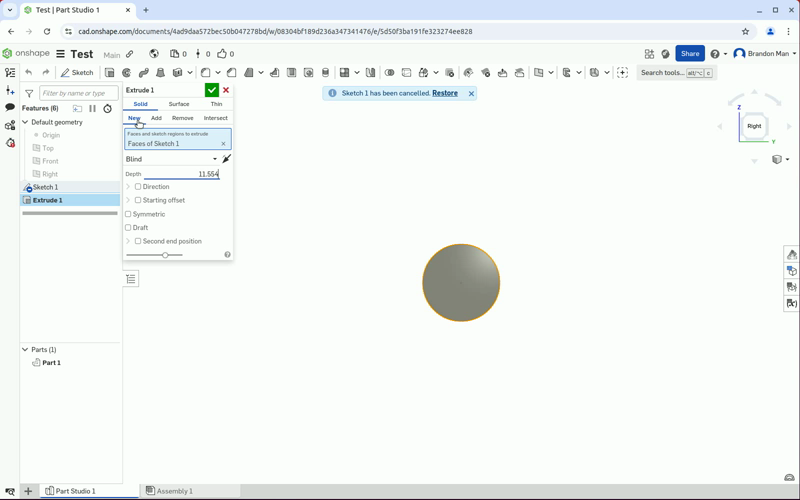
key(enter)
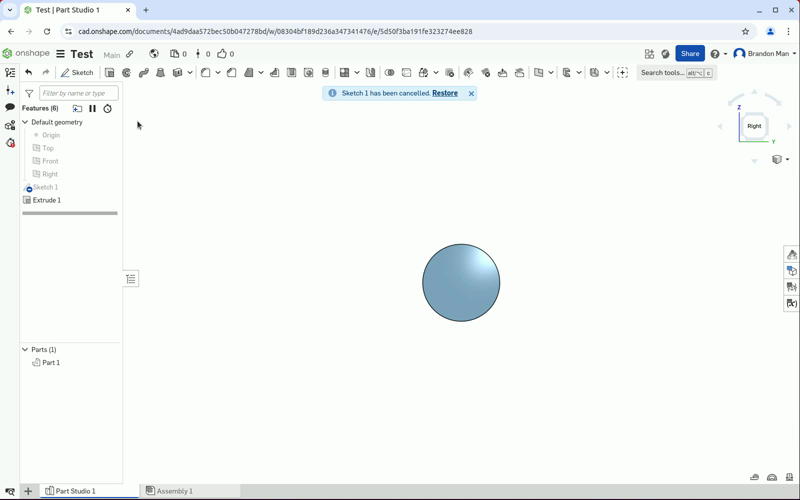
key(shift+h)
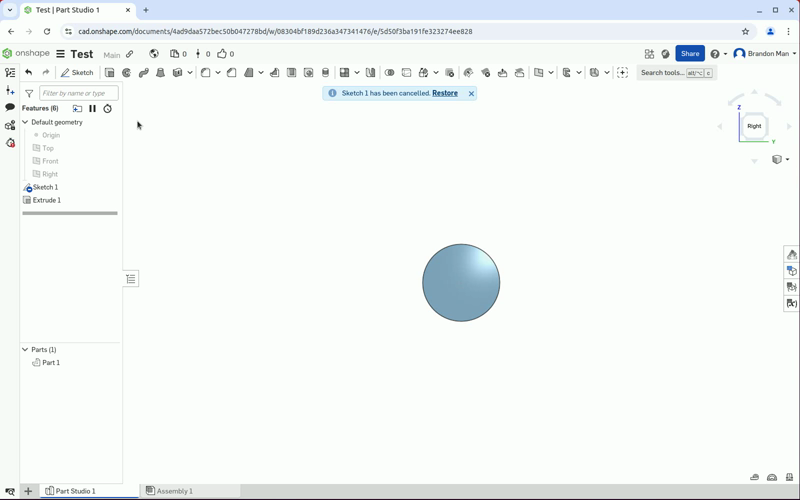
key(shift+h)
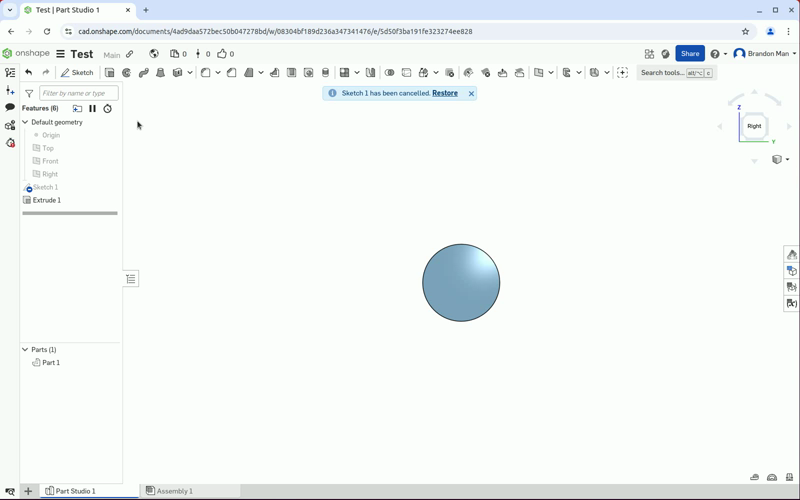
mouse_move(73, 189)
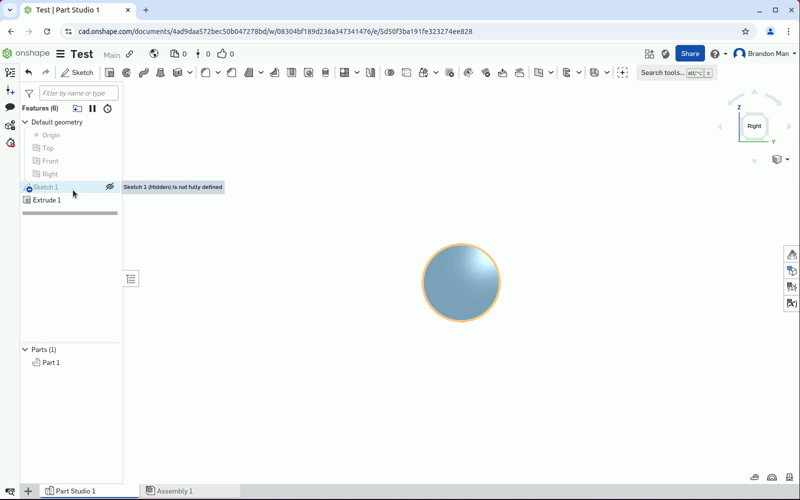
click(73, 189)
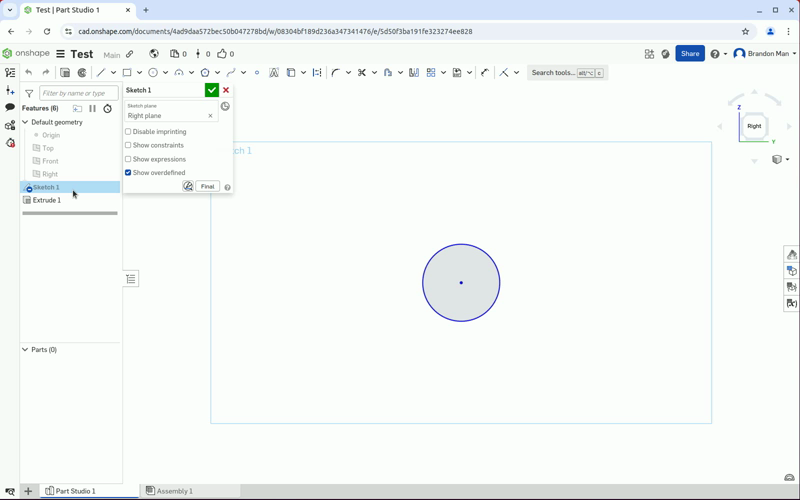
mouse_move(229, 92)
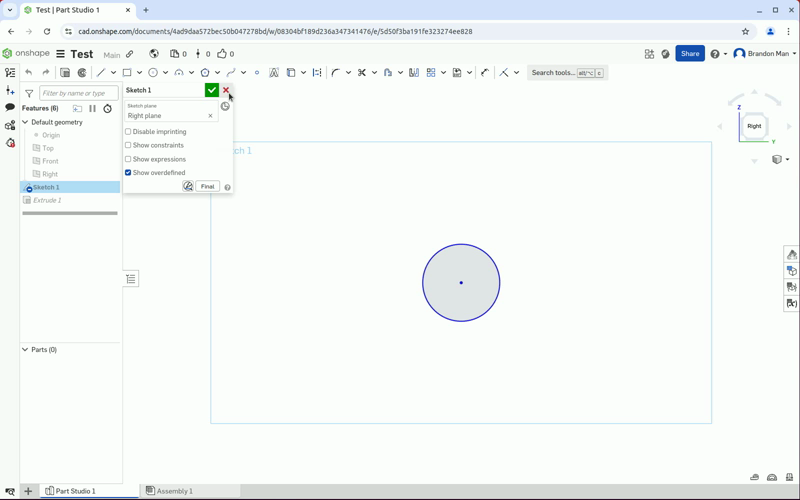
click(229, 92)
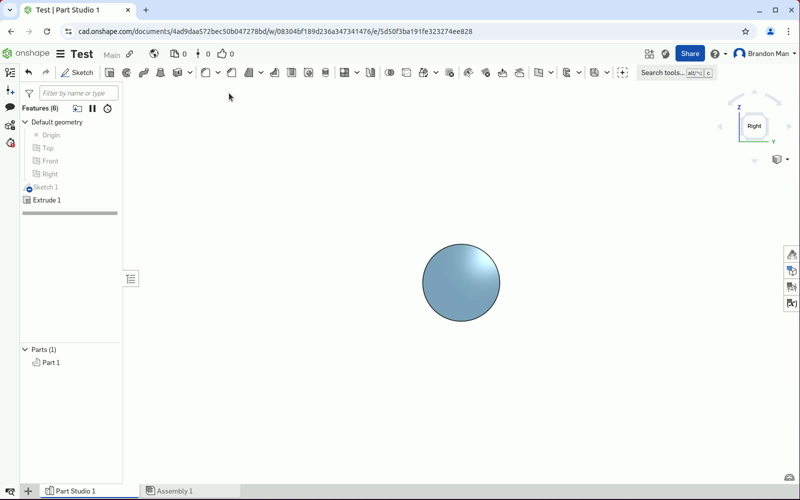
mouse_move(541, 75)
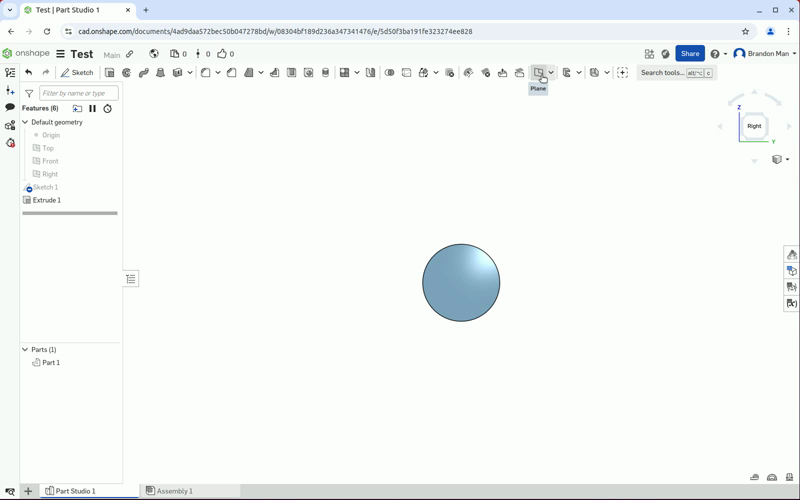
click(541, 75)
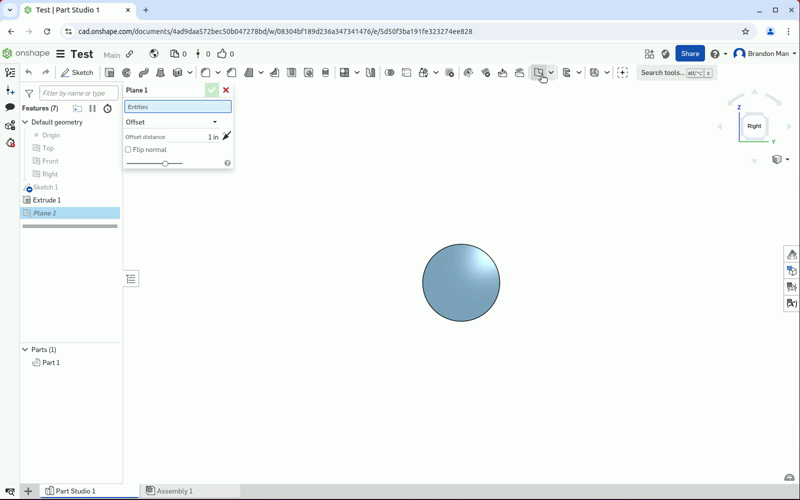
mouse_move(73, 176)
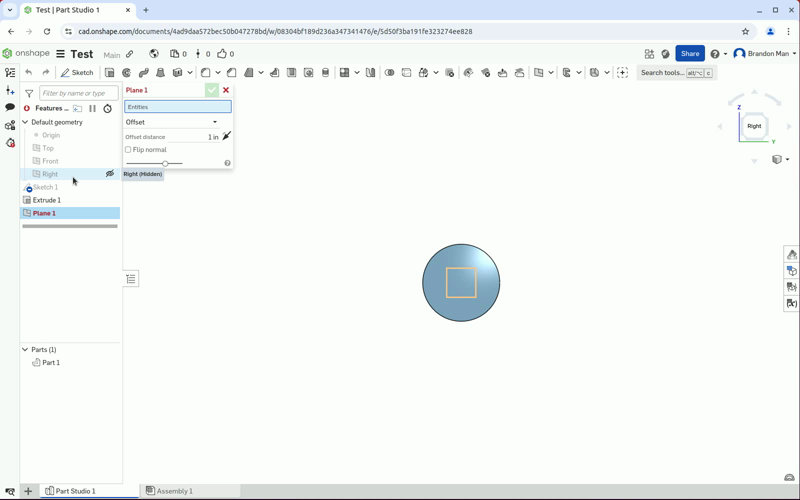
click(73, 176)
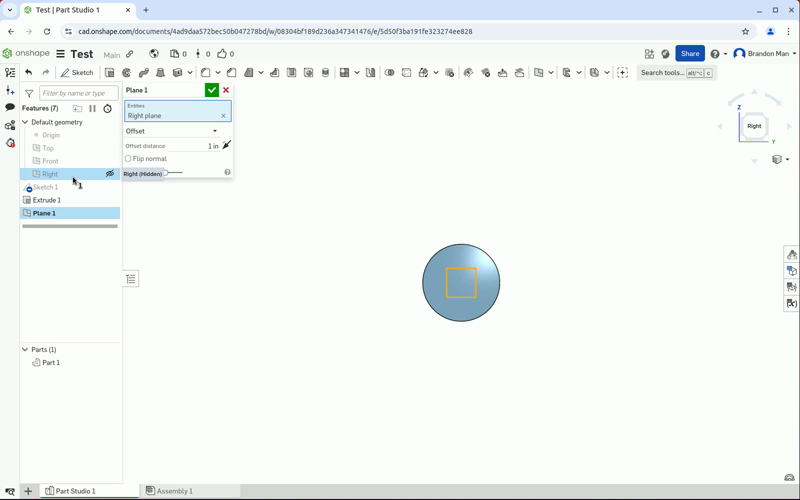
key(tab, 2)
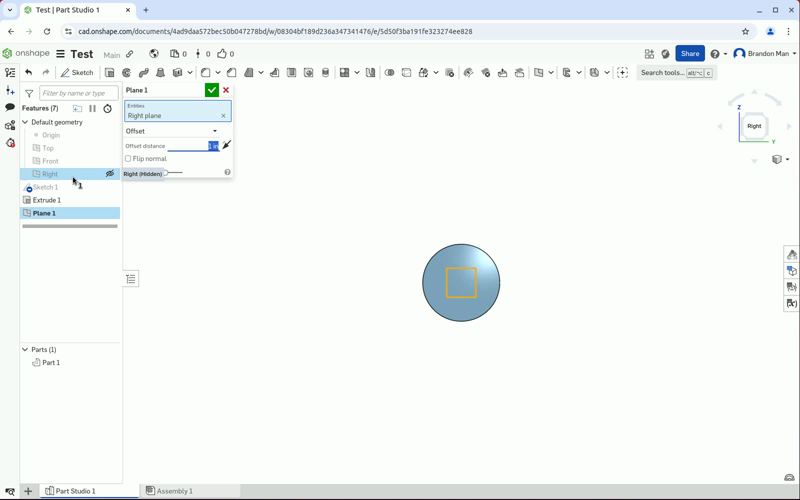
text(11.554)
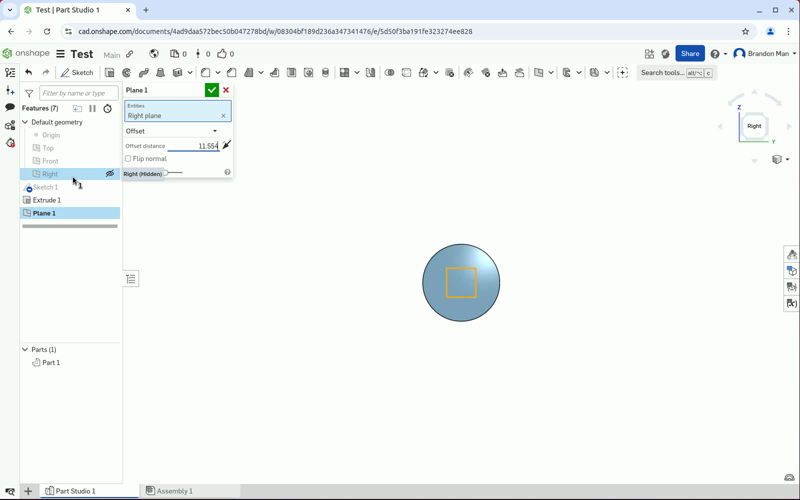
key(enter, 2)
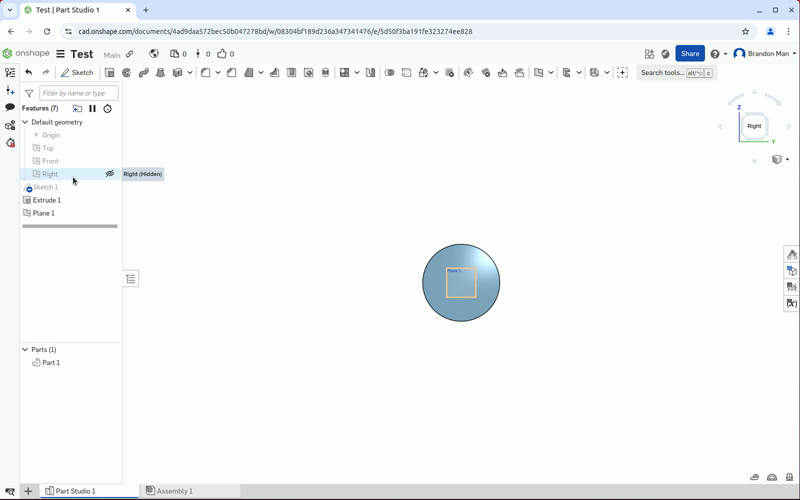
key(shift+s)
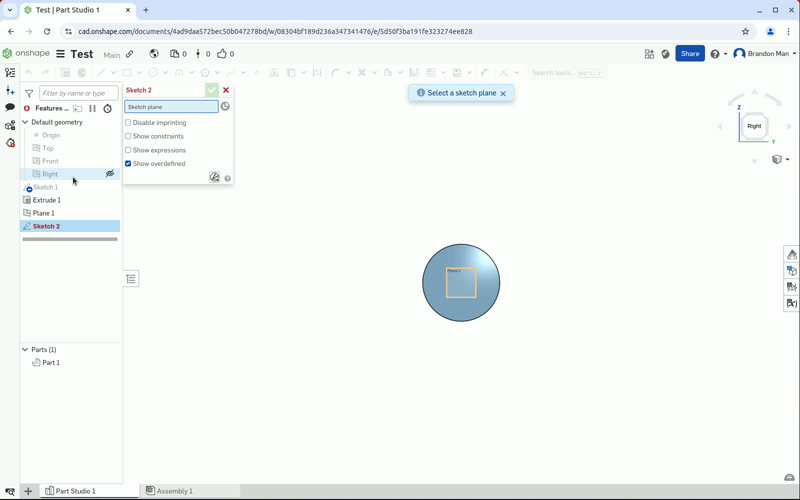
mouse_move(73, 215)
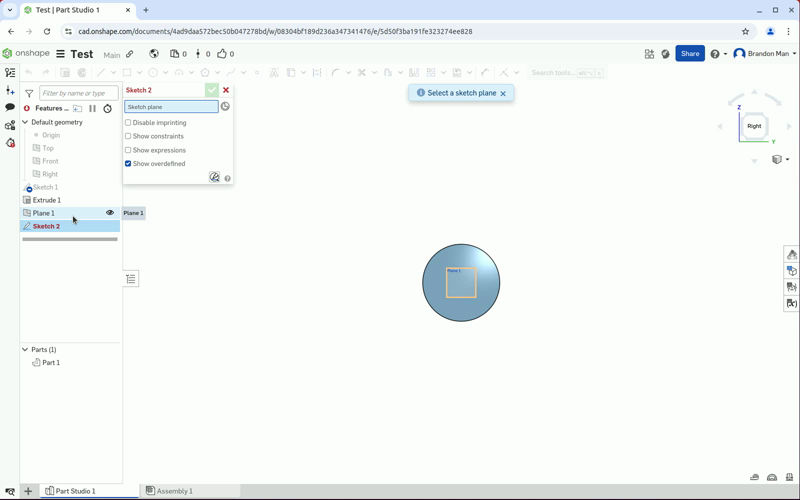
click(73, 215)
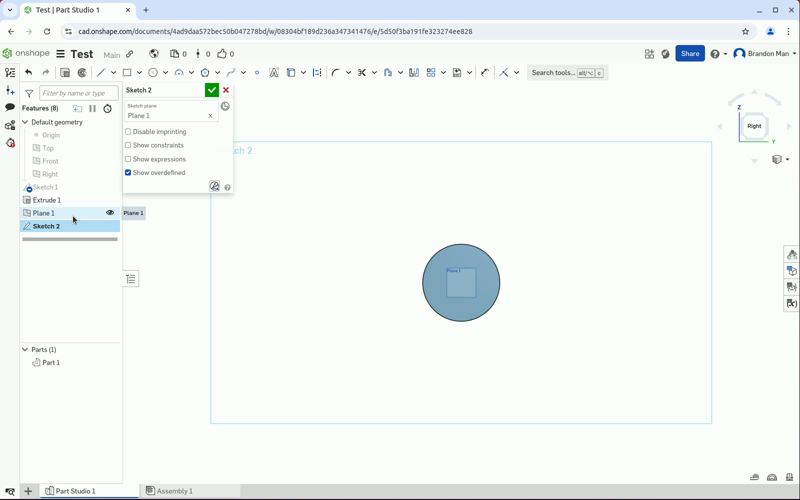
mouse_move(73, 352)
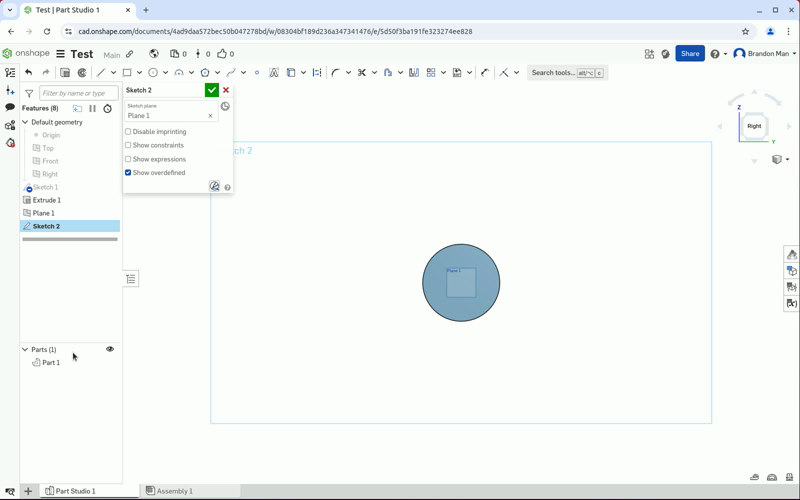
key(y)
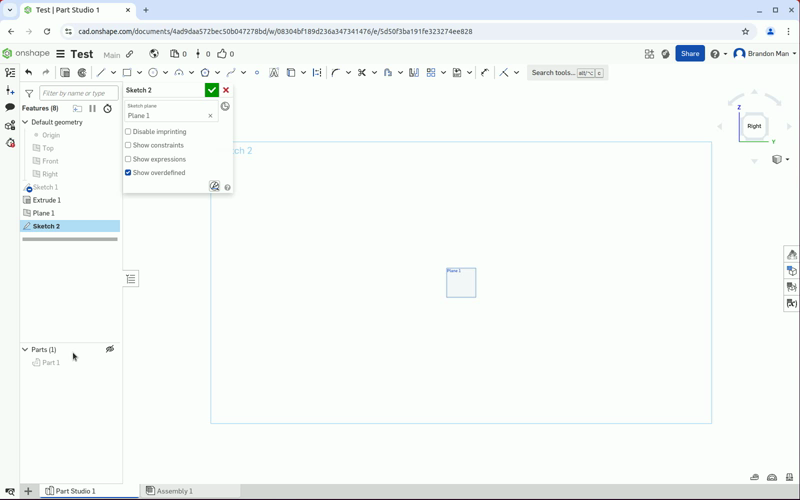
key(c)
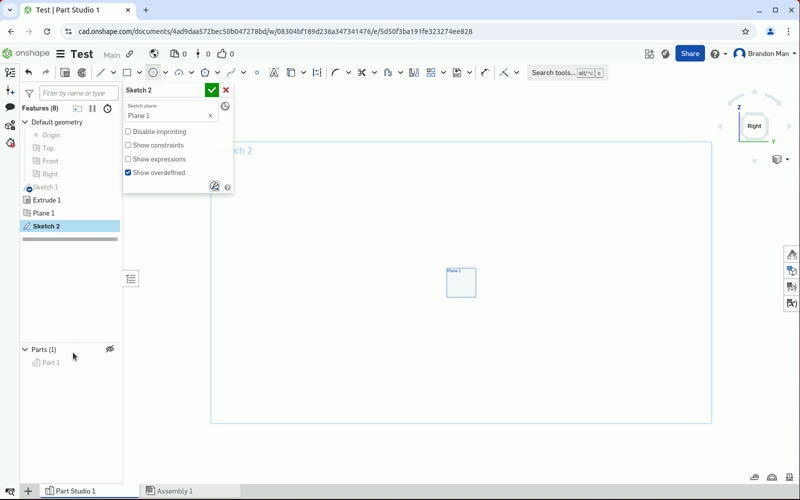
key_down(shift)
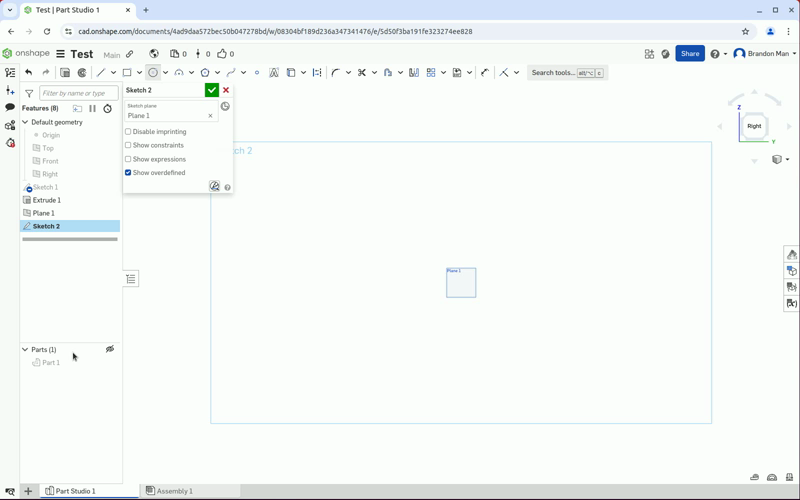
mouse_move(484, 295)
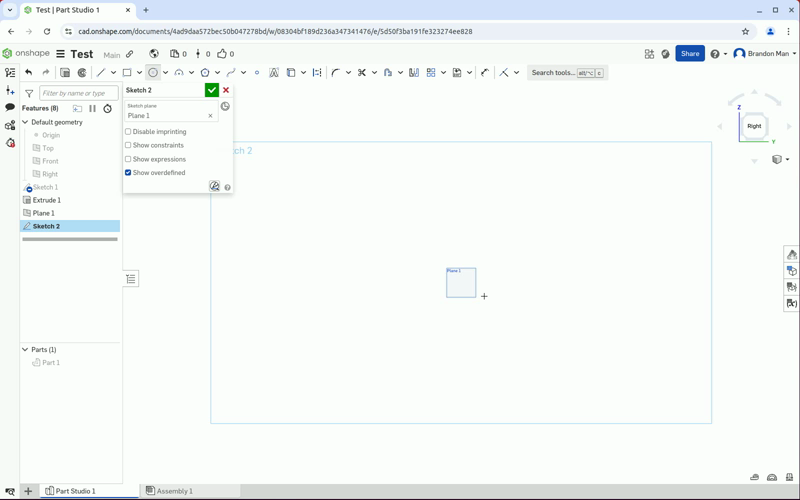
click(484, 295)
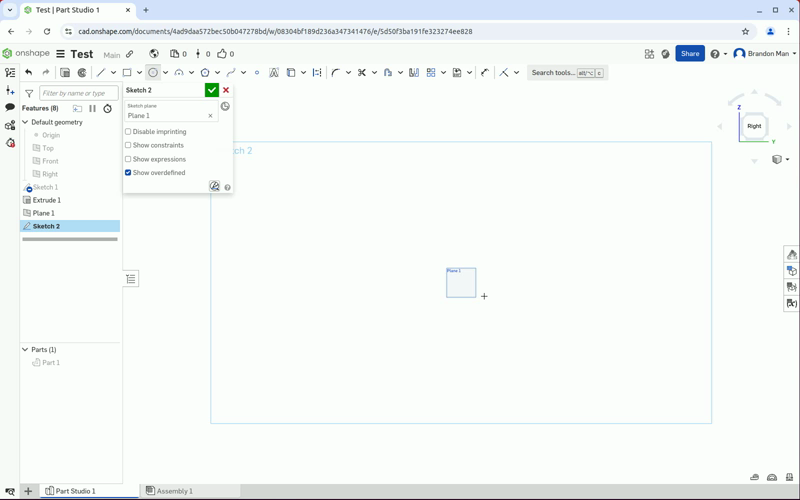
key_up(shift)
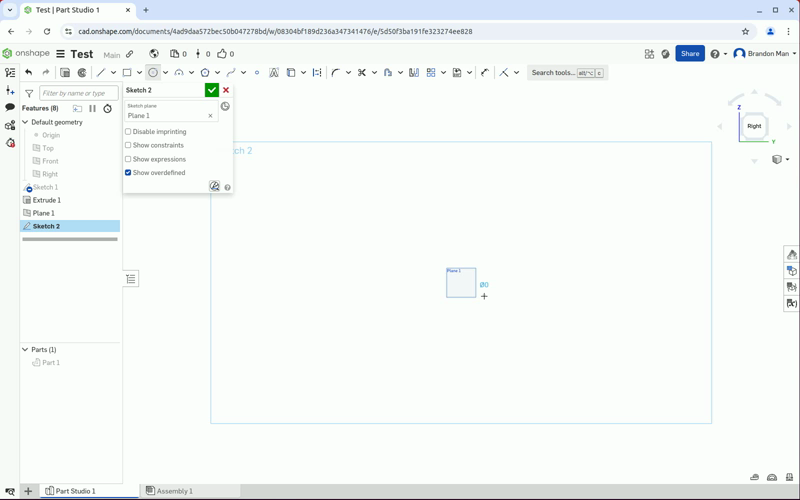
mouse_move(492, 295)
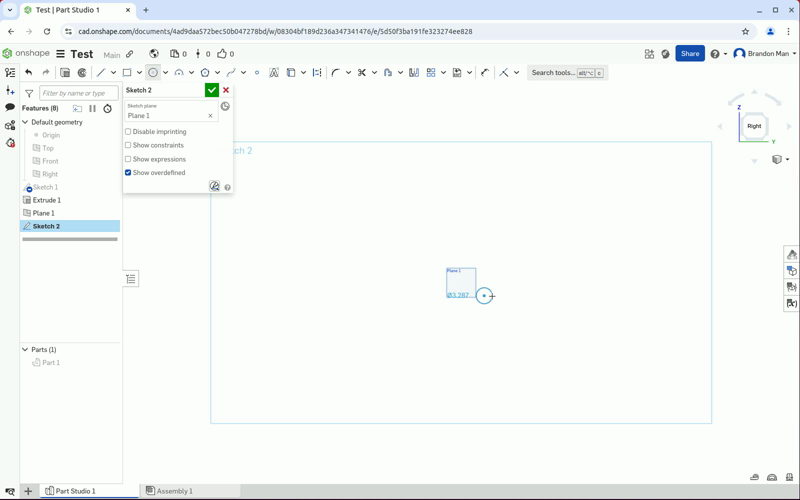
click(492, 295)
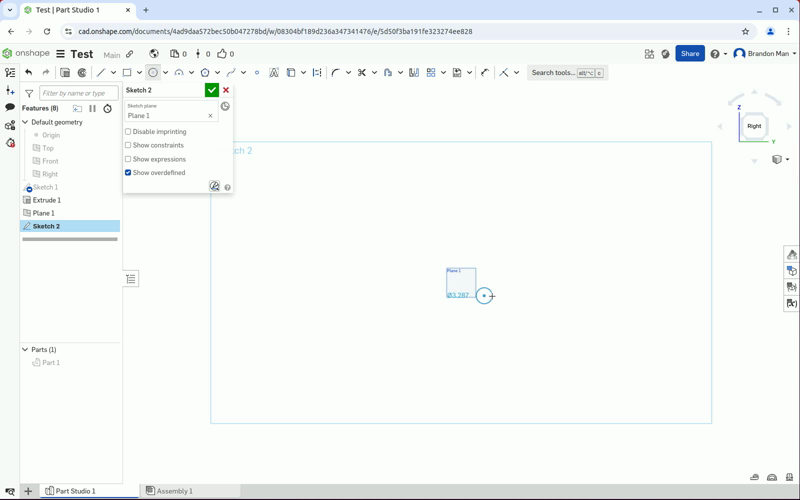
key(esc)
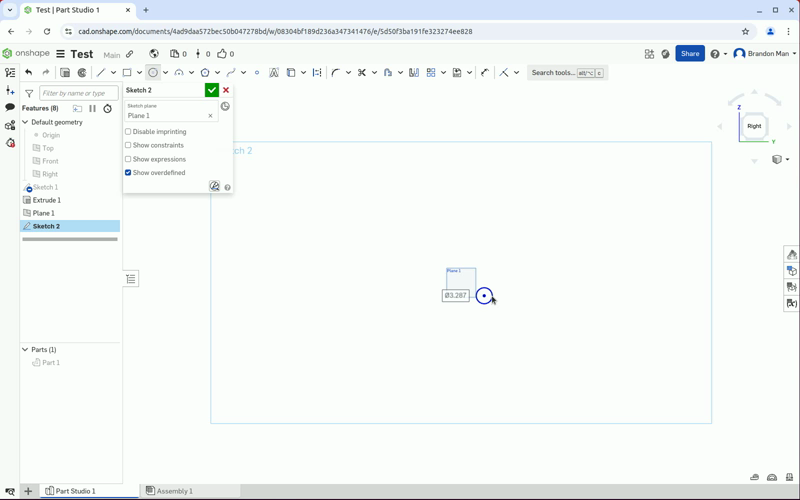
mouse_move(477, 299)
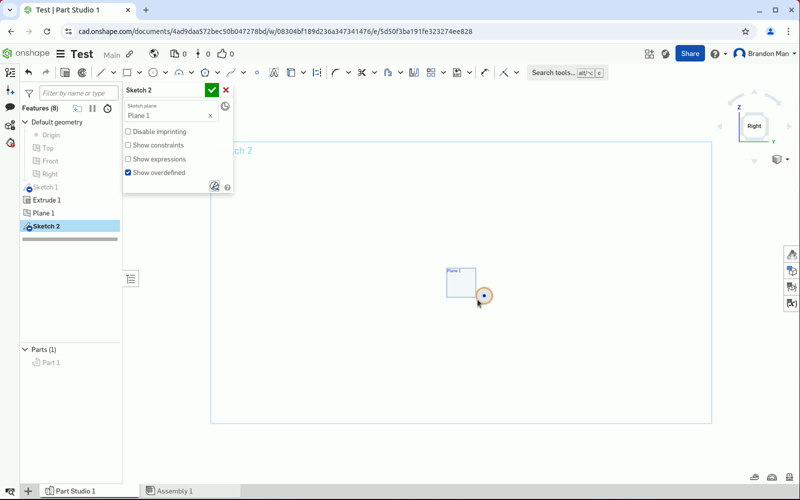
scroll(6)
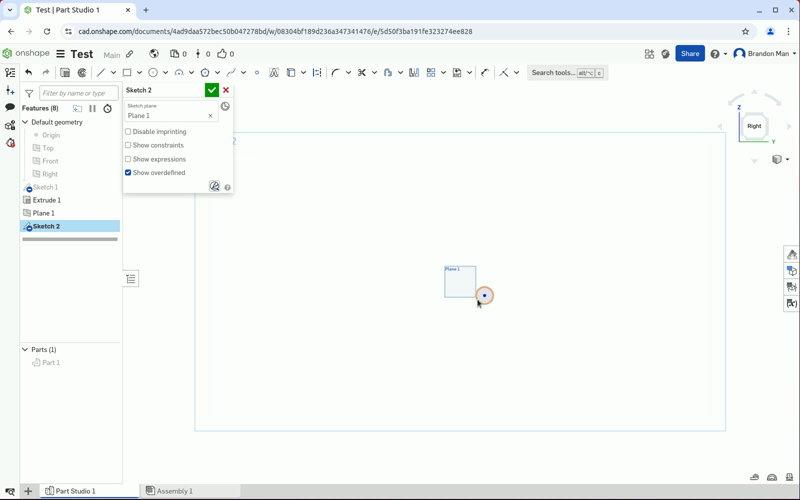
scroll(6)
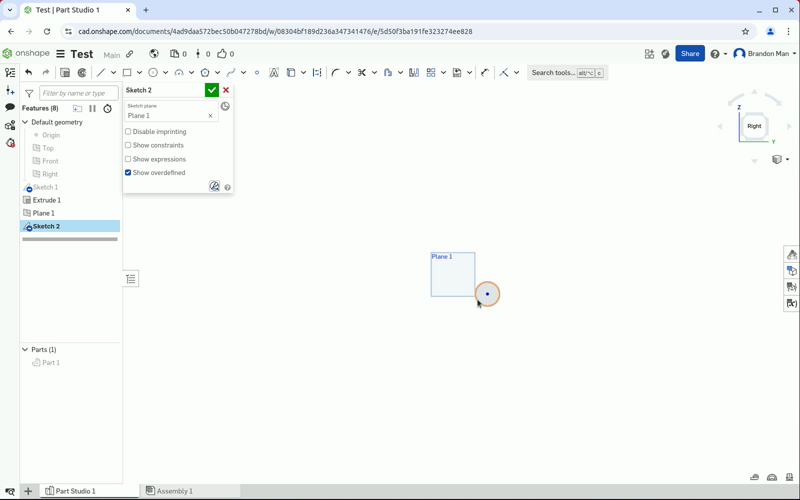
scroll(6)
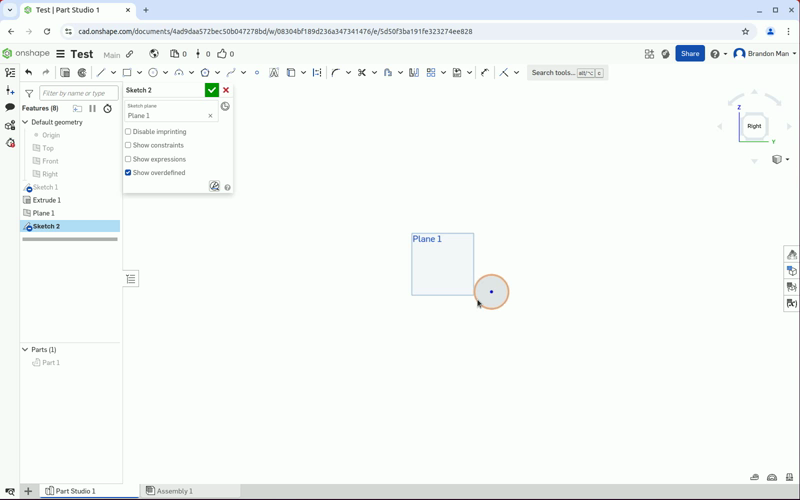
scroll(6)
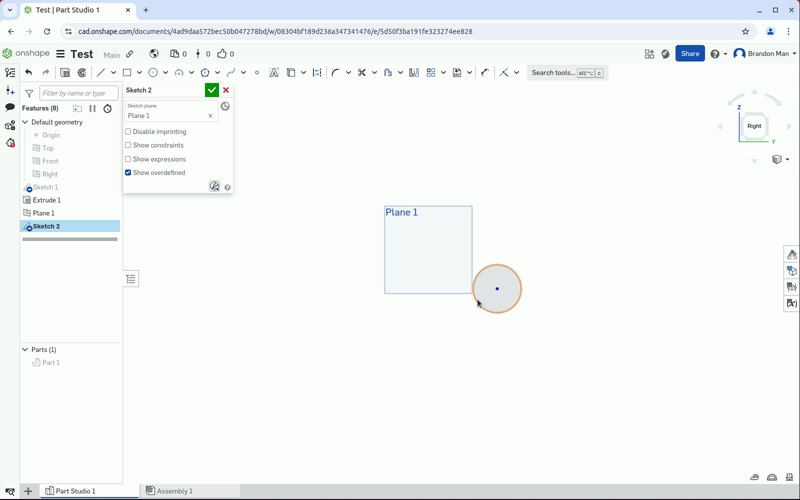
scroll(6)
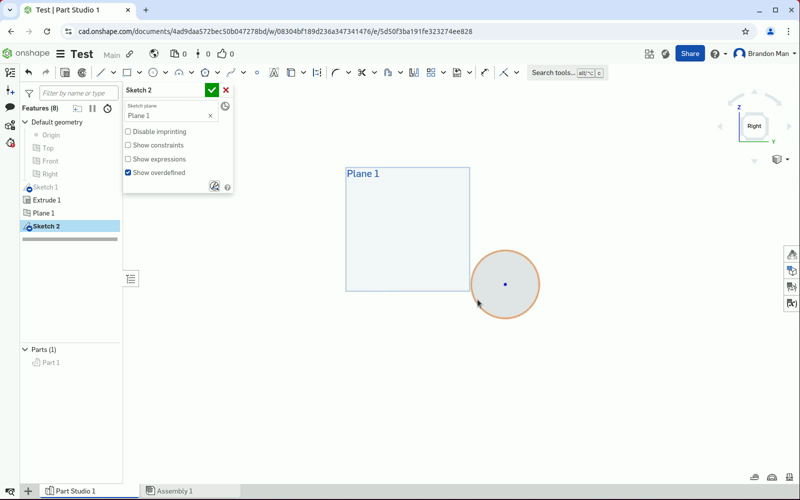
scroll(6)
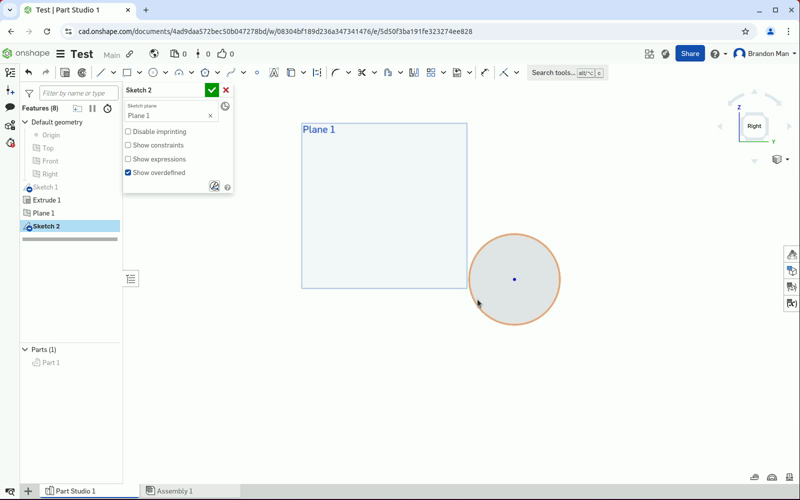
scroll(6)
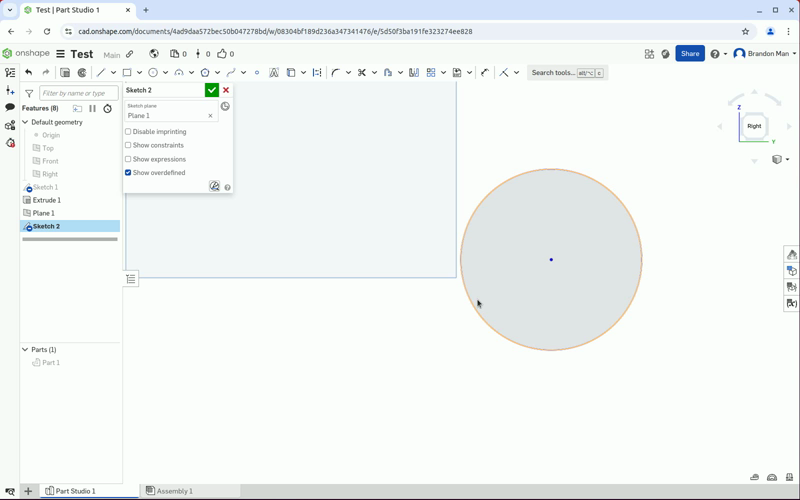
click(477, 299)
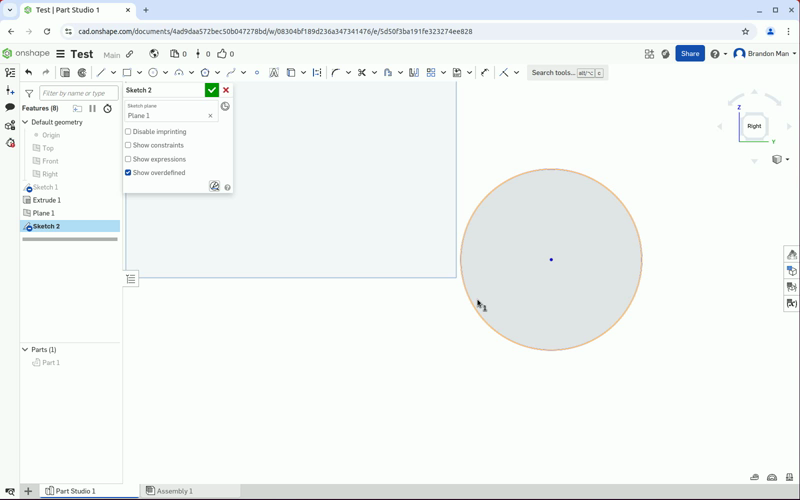
scroll(-6)
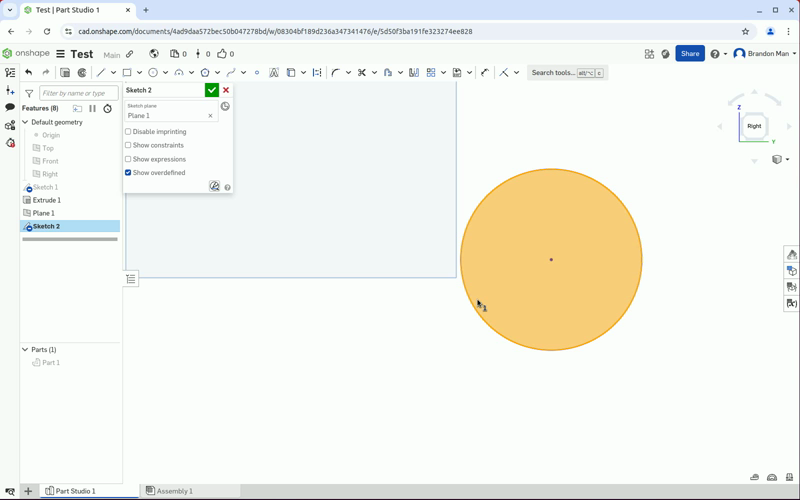
scroll(-6)
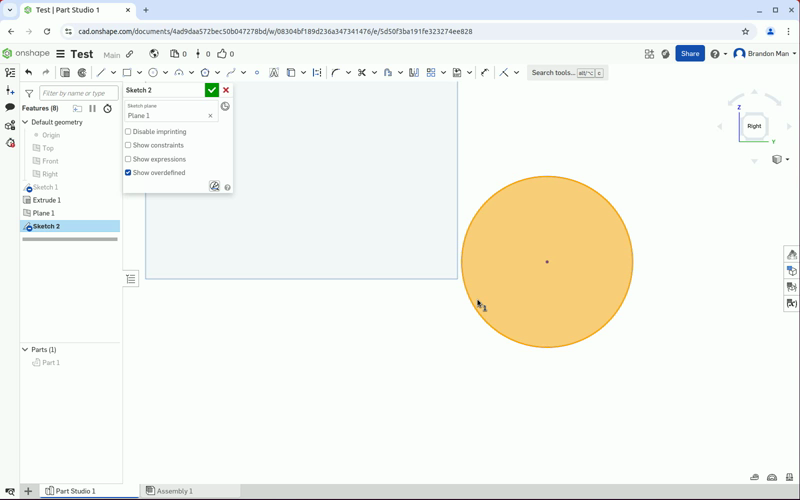
scroll(-6)
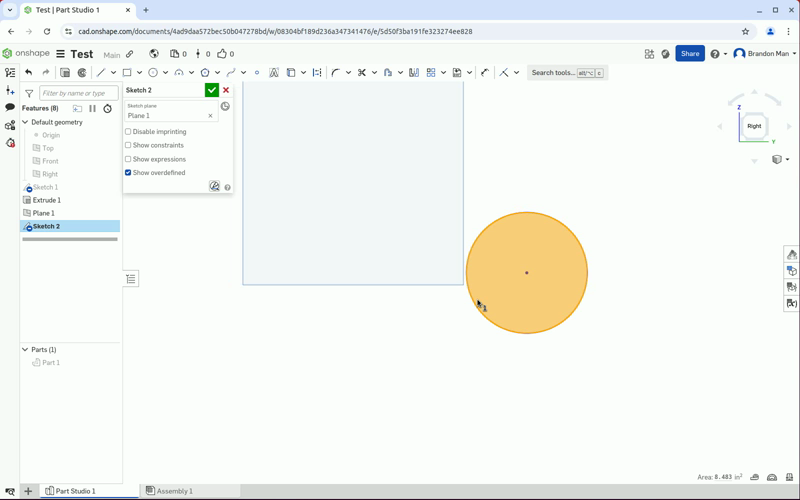
scroll(-6)
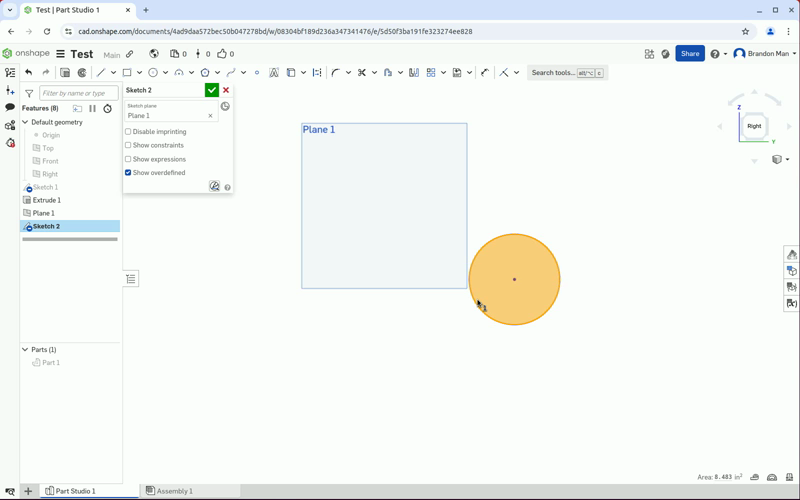
scroll(-6)
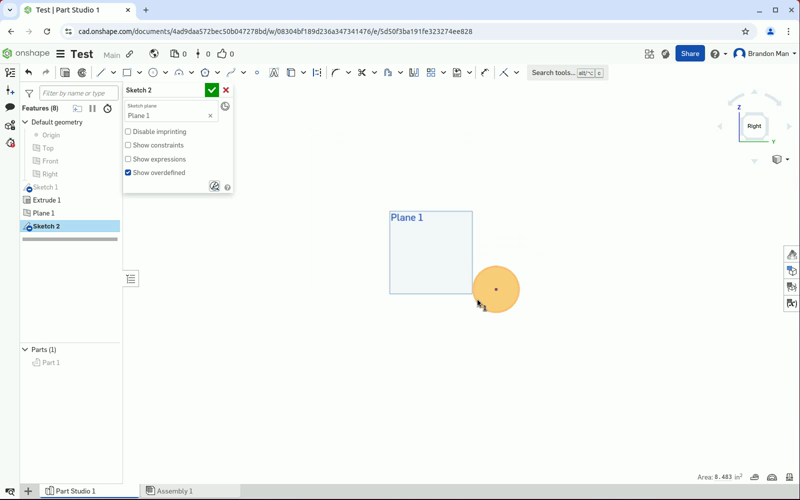
scroll(-6)
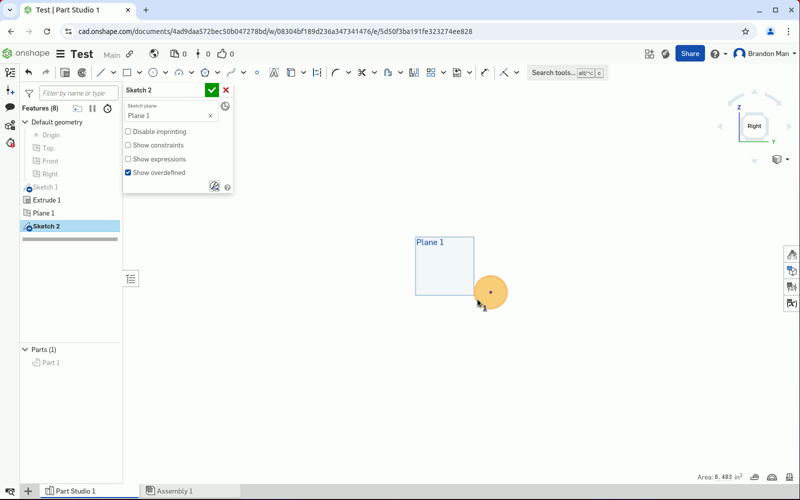
scroll(-6)
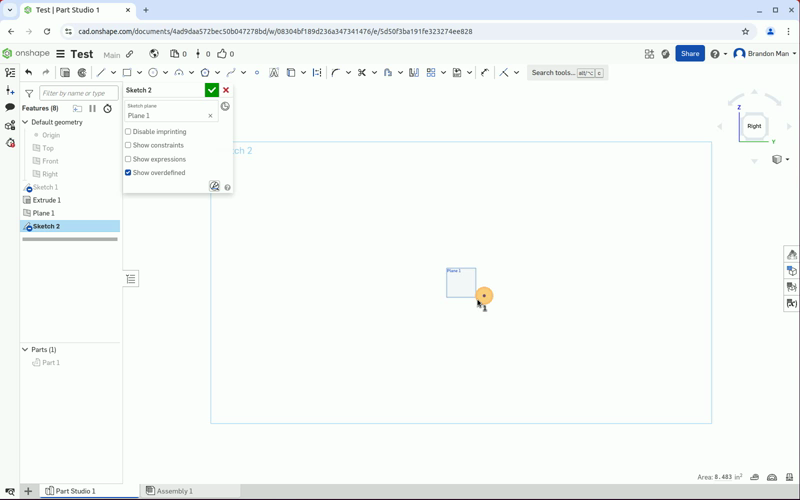
mouse_move(73, 352)
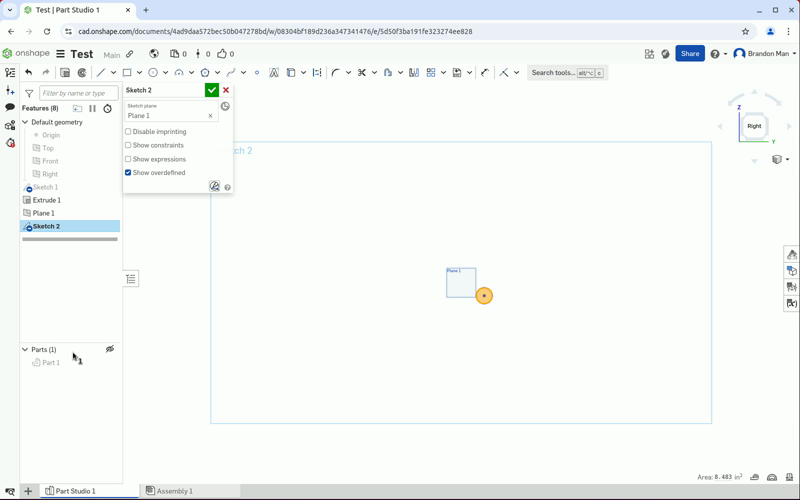
key(shift+y)
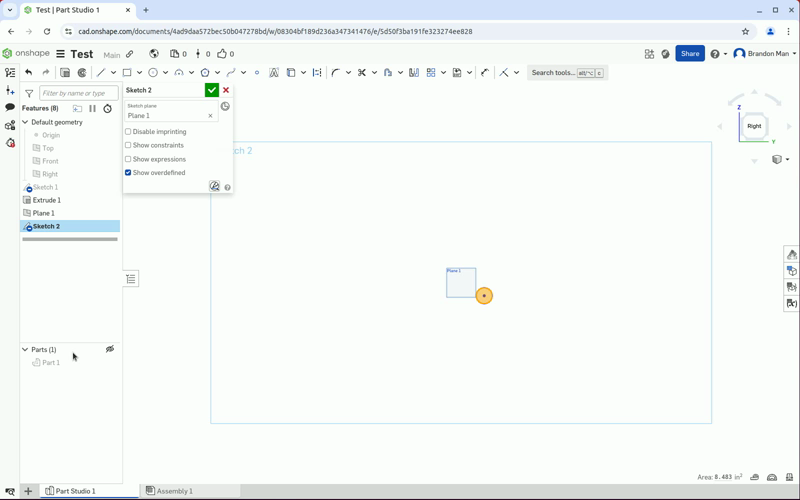
key(shift+e)
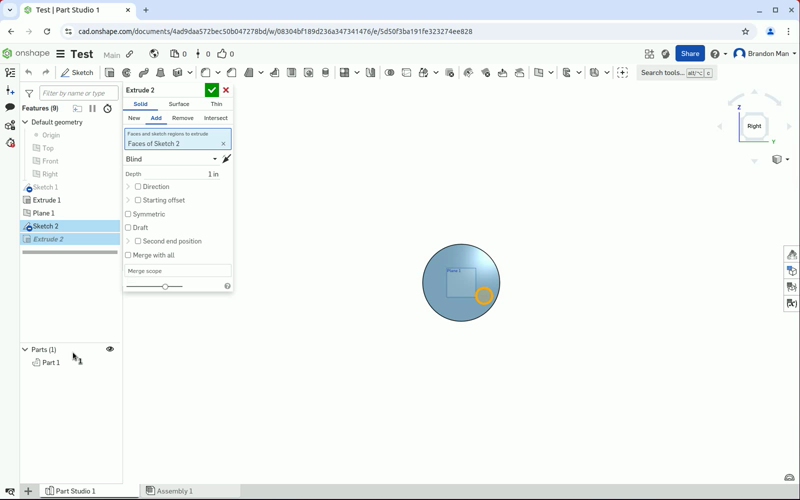
mouse_move(143, 106)
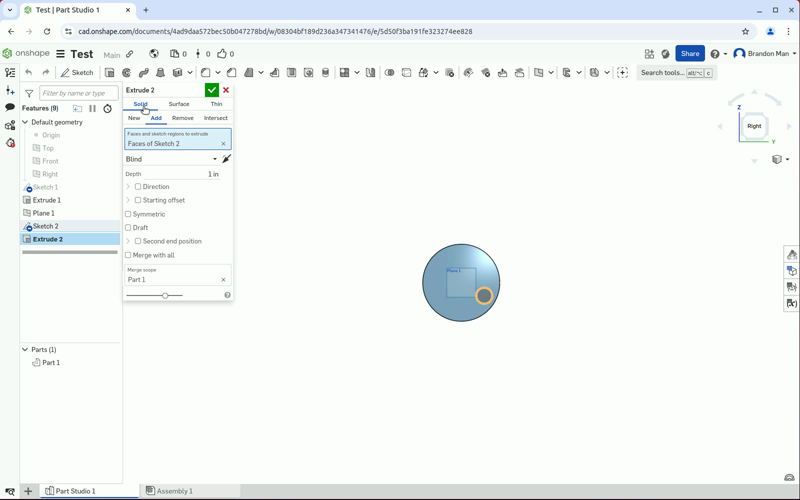
click(143, 106)
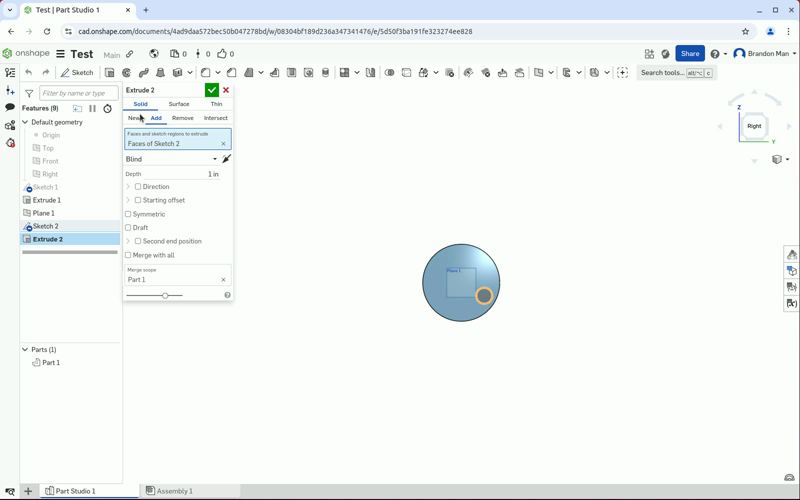
mouse_move(137, 120)
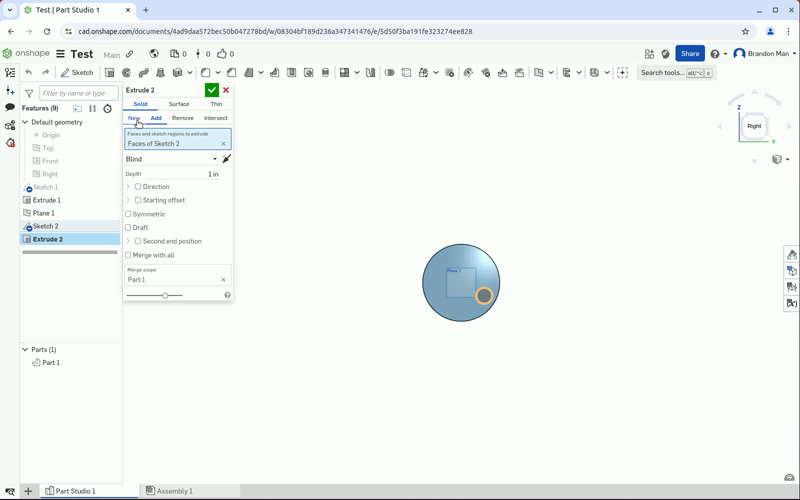
click(137, 120)
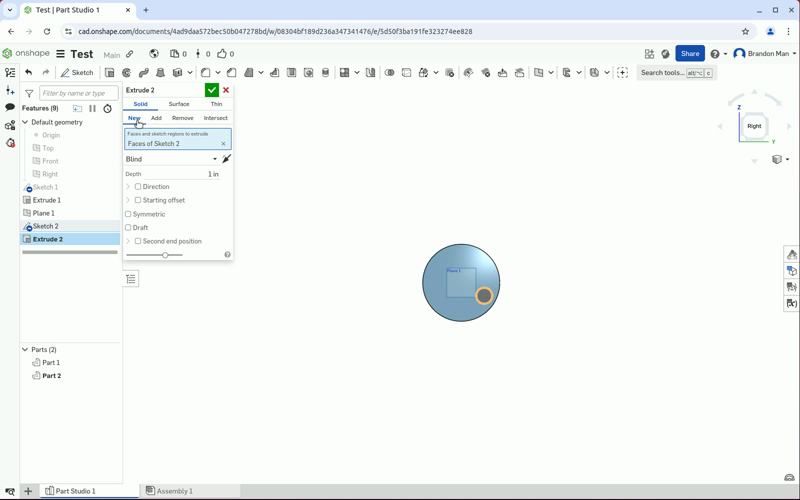
key(tab, 4)
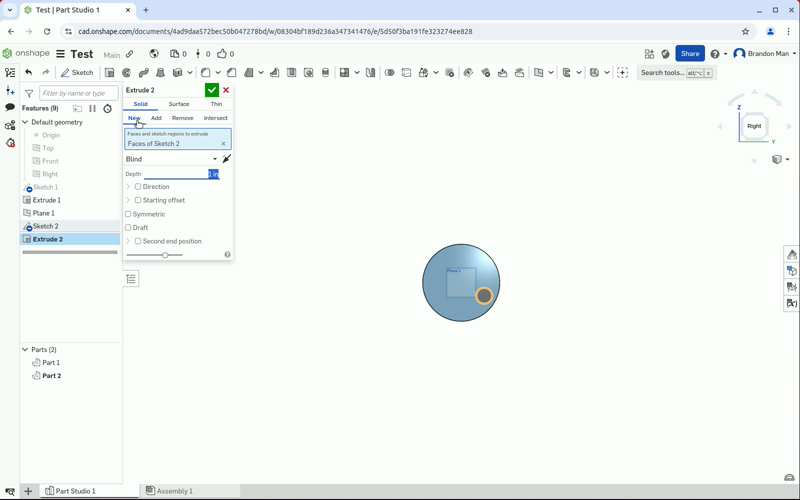
text(11.554)
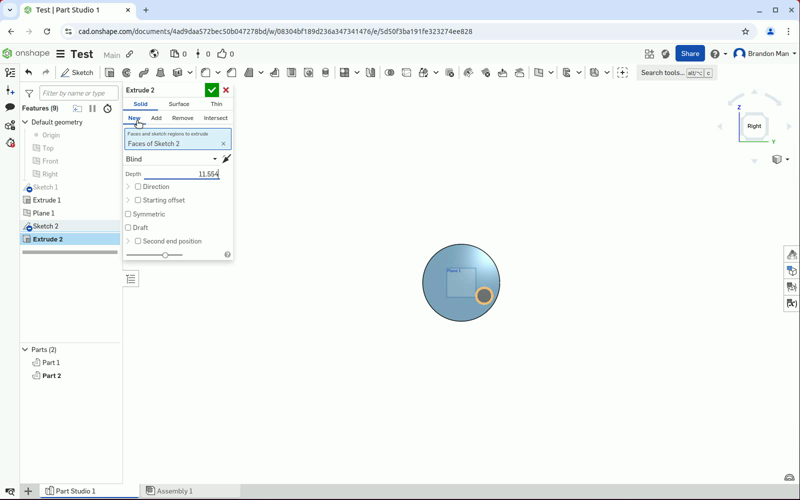
key(enter)
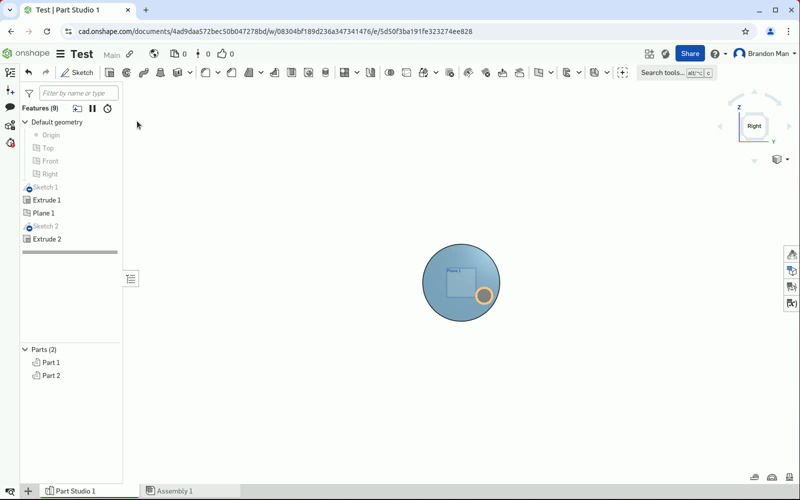
key(shift+h)
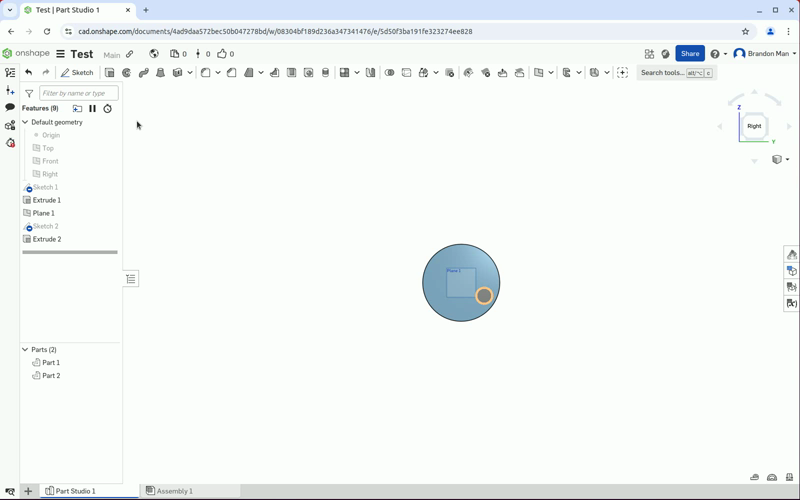
key(shift+h)
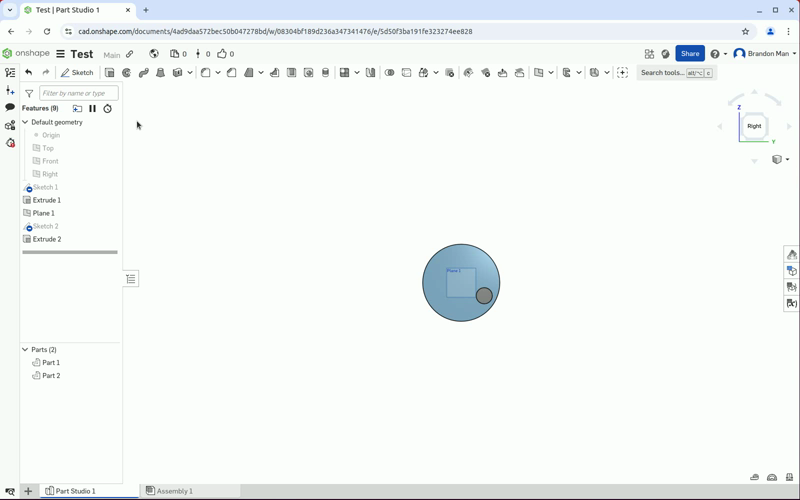
mouse_move(73, 189)
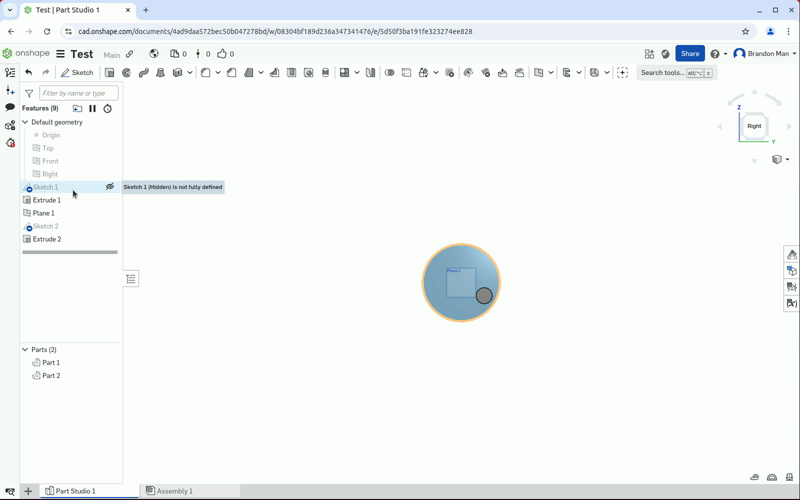
click(73, 189)
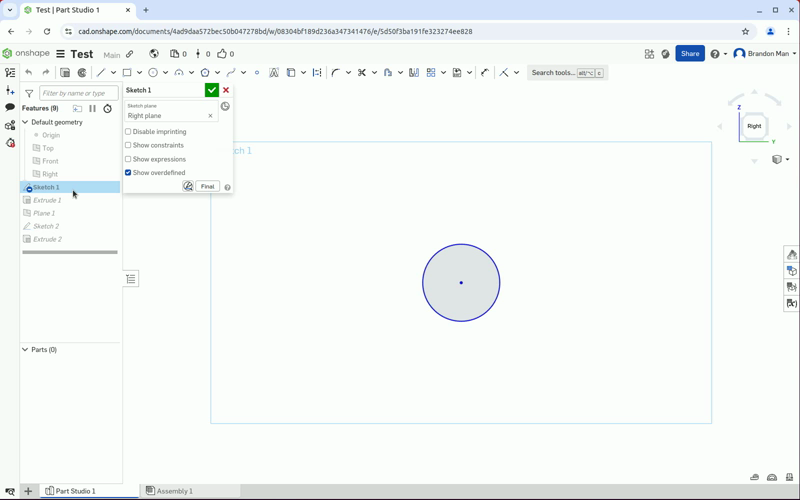
mouse_move(229, 92)
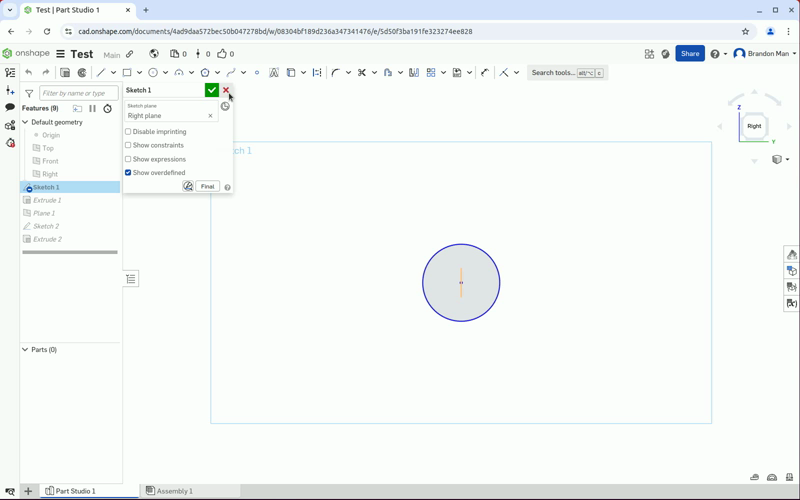
click(229, 92)
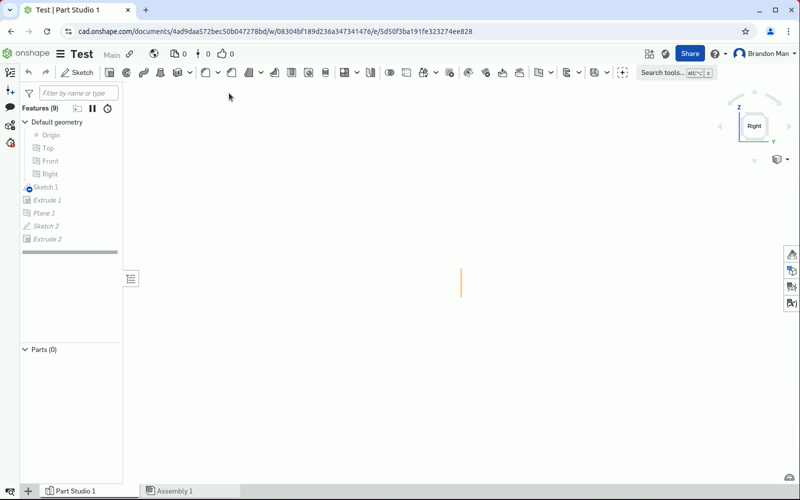
key(shift+s)
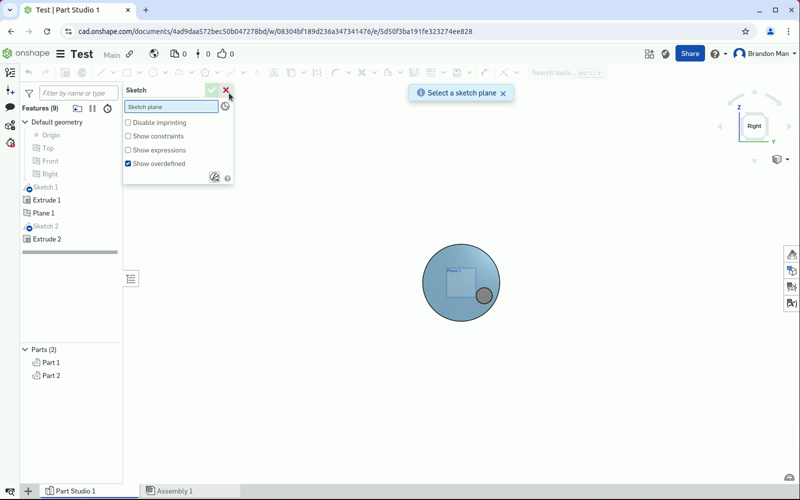
mouse_move(73, 215)
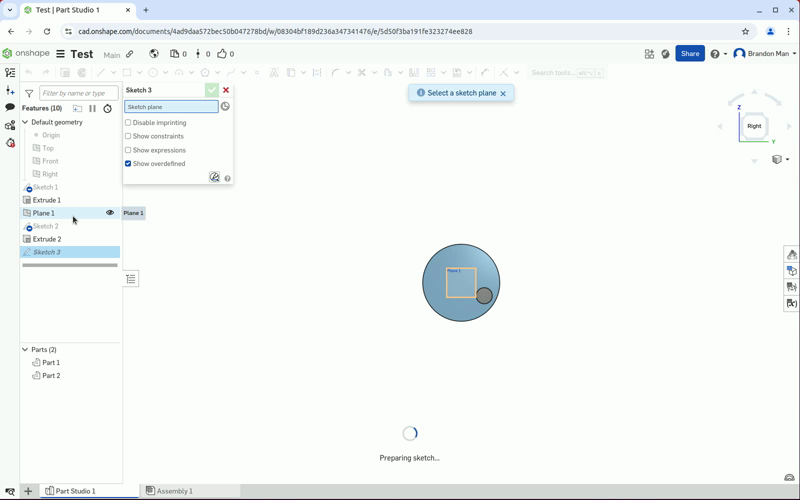
click(73, 215)
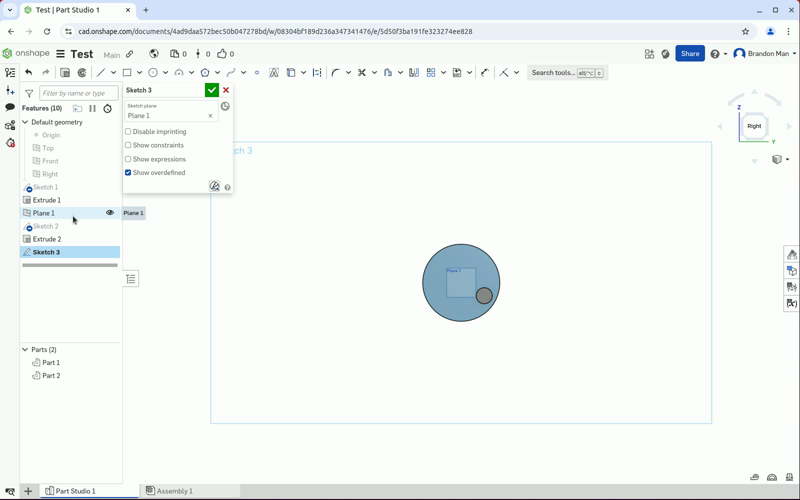
mouse_move(73, 352)
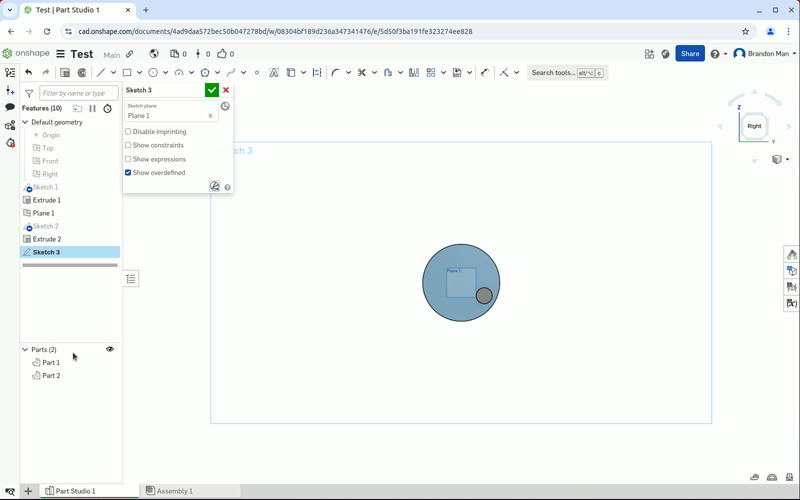
key(y)
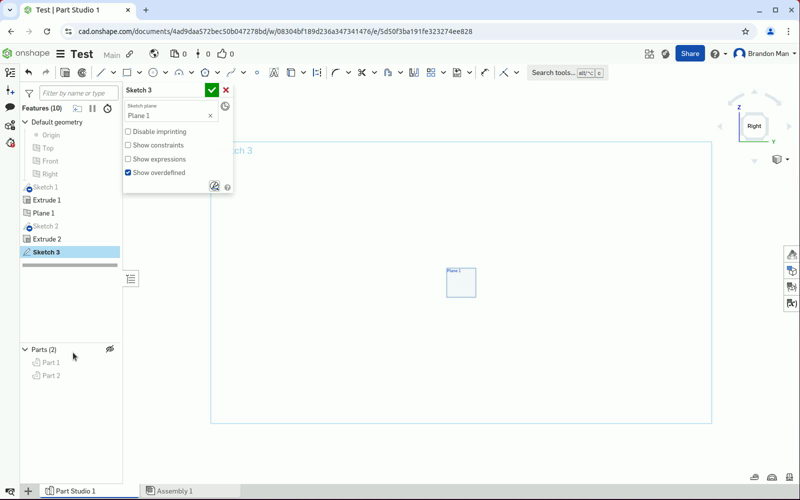
key(c)
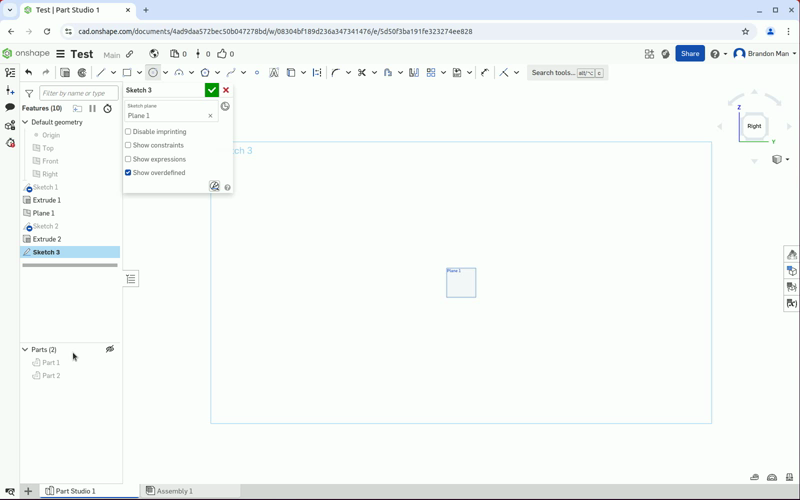
key_down(shift)
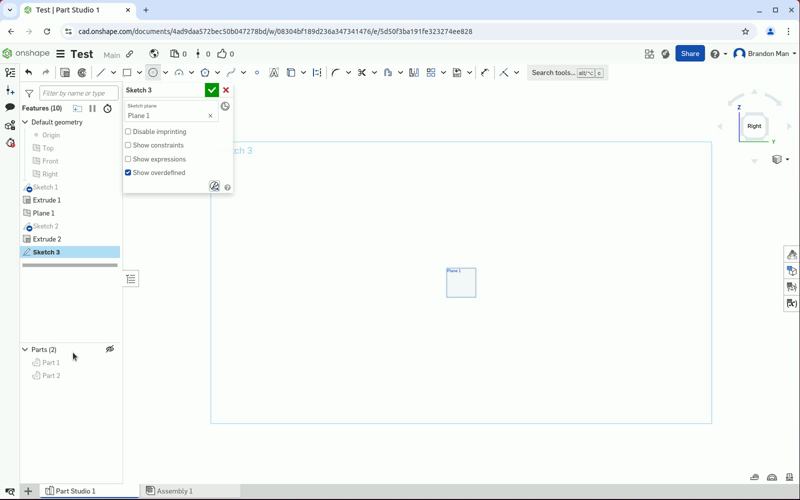
mouse_move(438, 295)
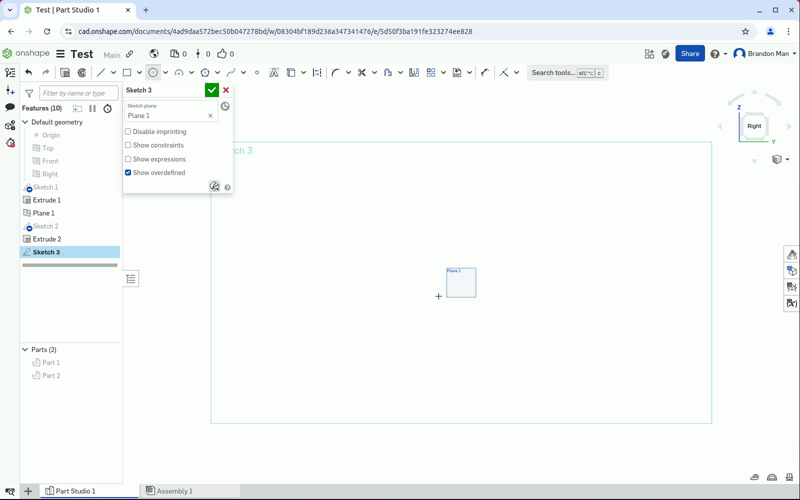
click(438, 295)
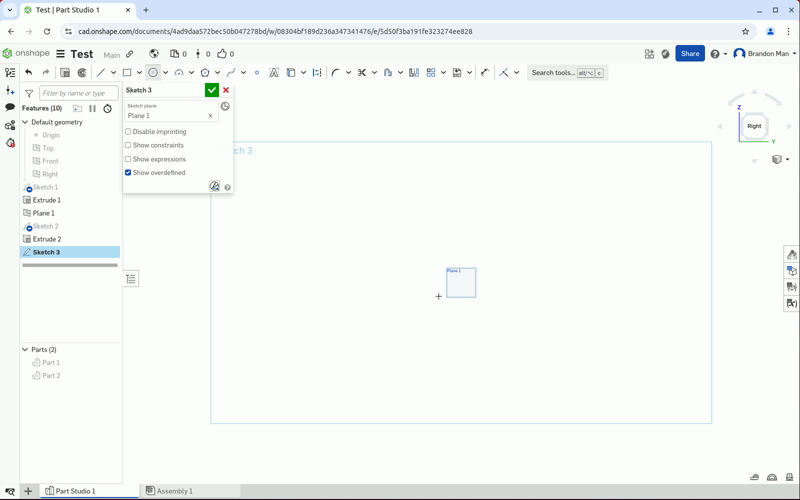
key_up(shift)
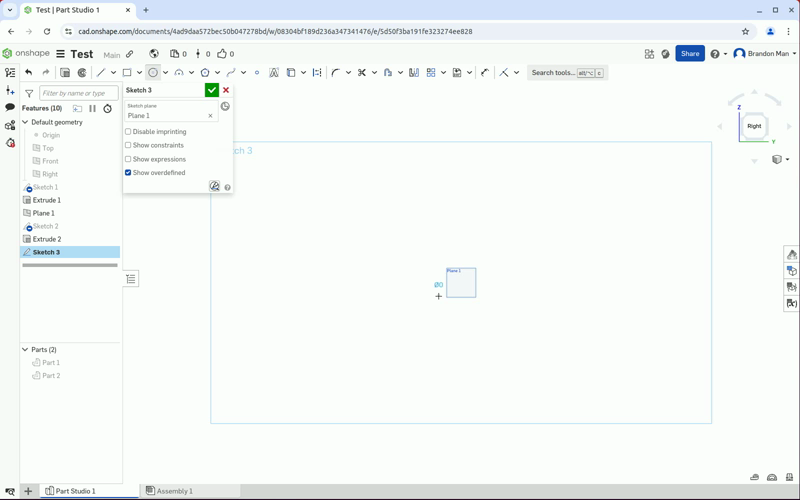
mouse_move(446, 295)
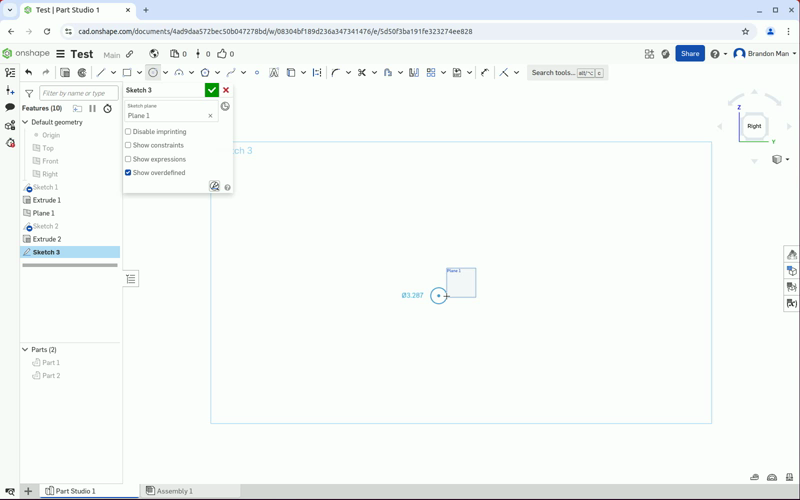
click(446, 295)
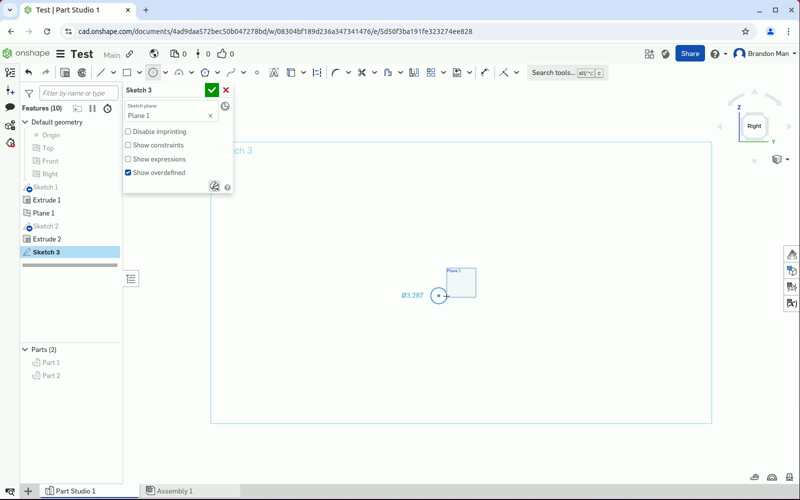
key(esc)
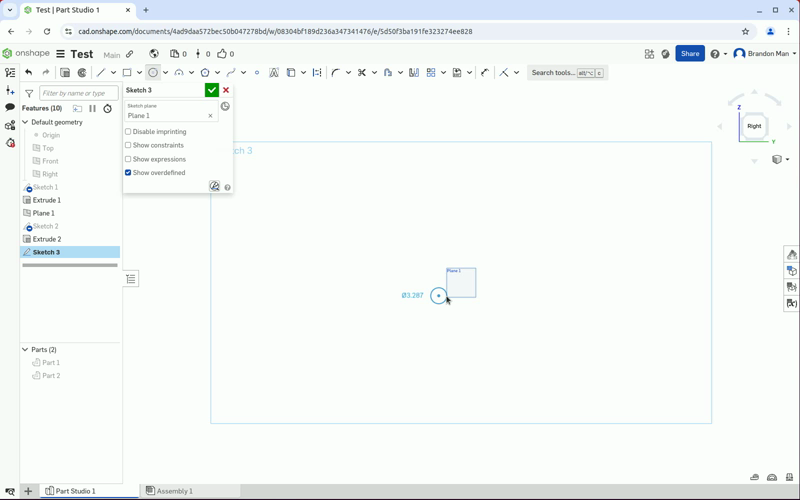
mouse_move(436, 301)
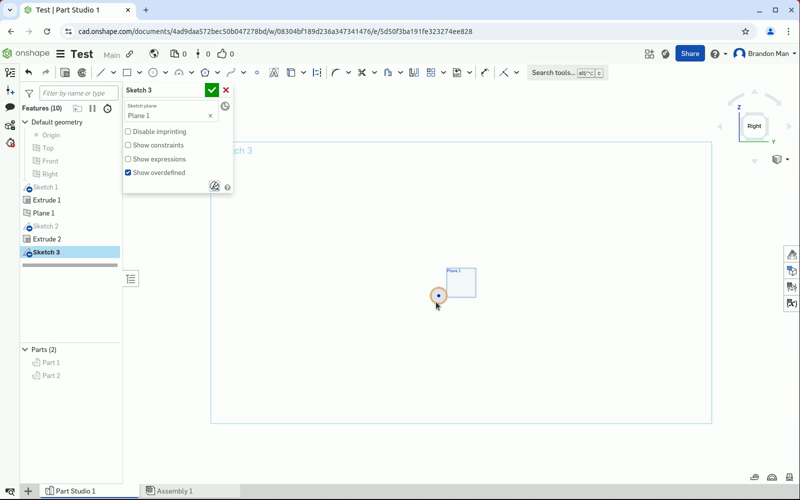
scroll(6)
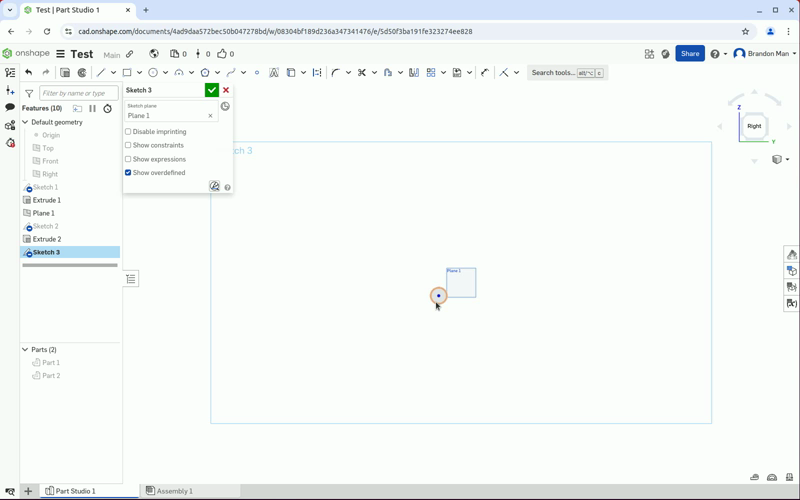
scroll(6)
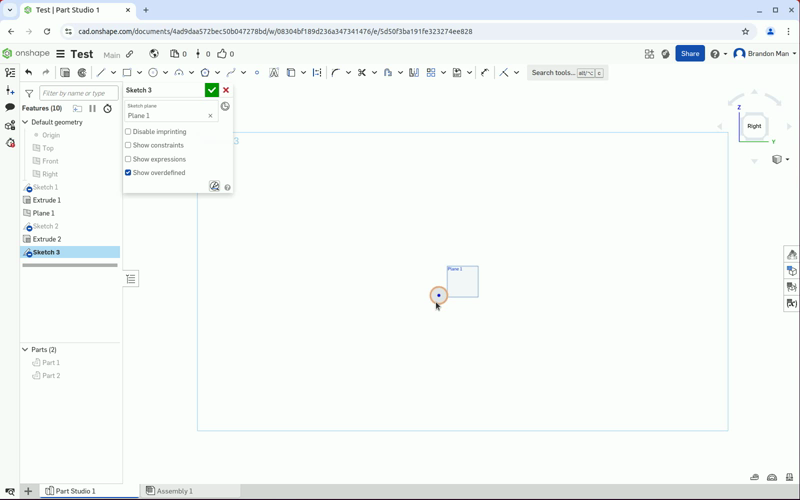
scroll(6)
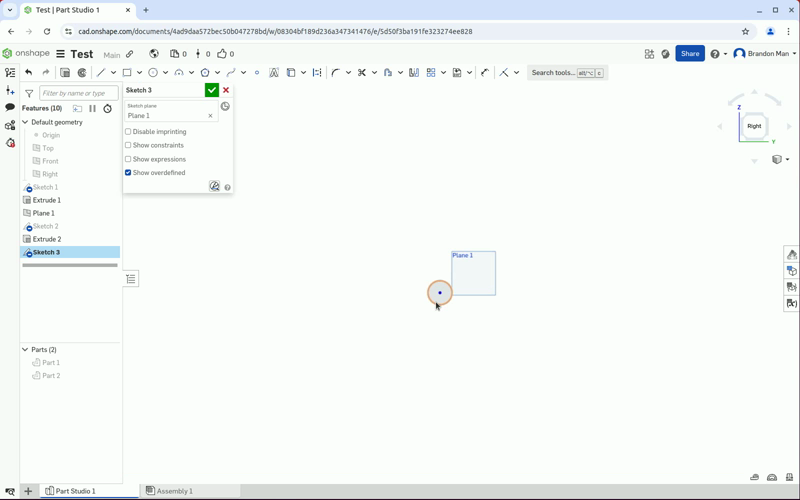
scroll(6)
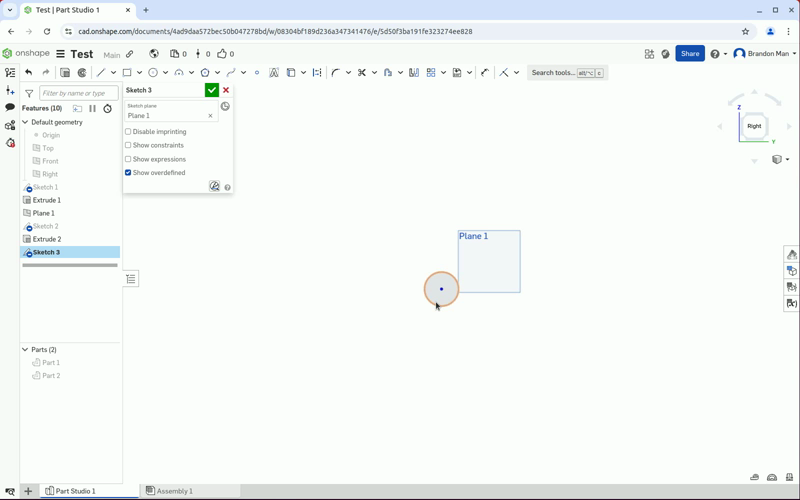
scroll(6)
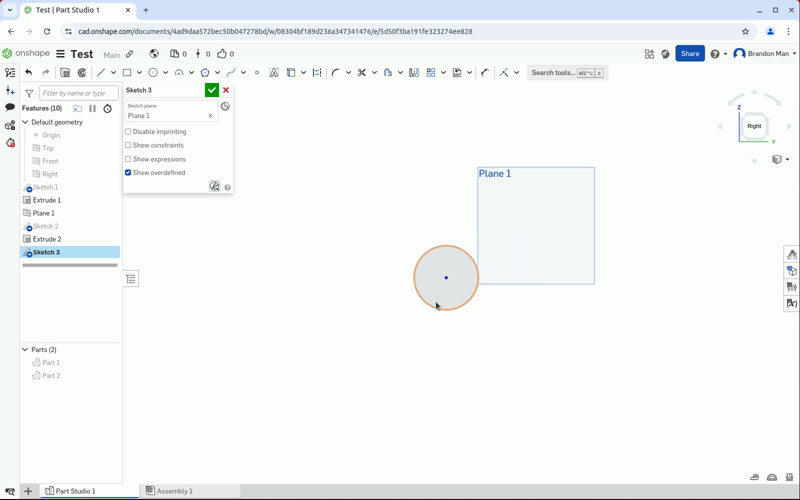
scroll(6)
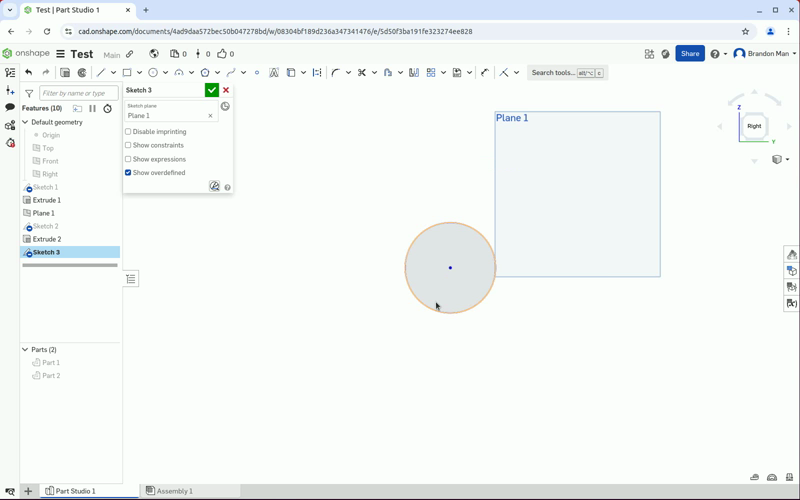
scroll(6)
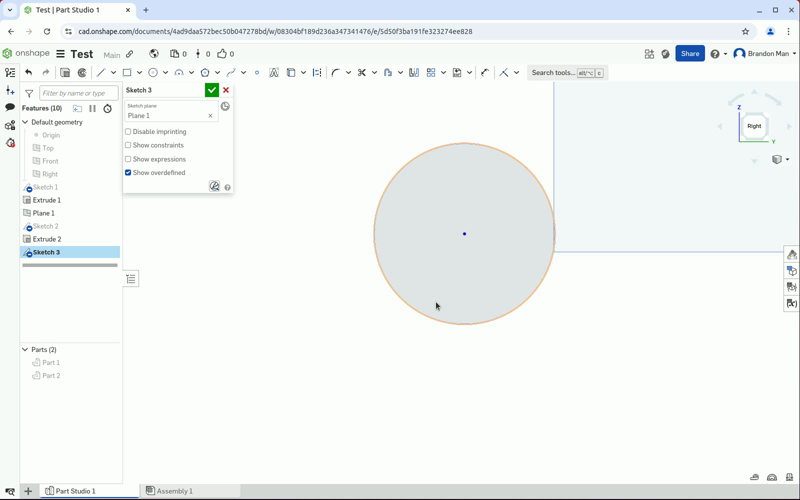
click(436, 301)
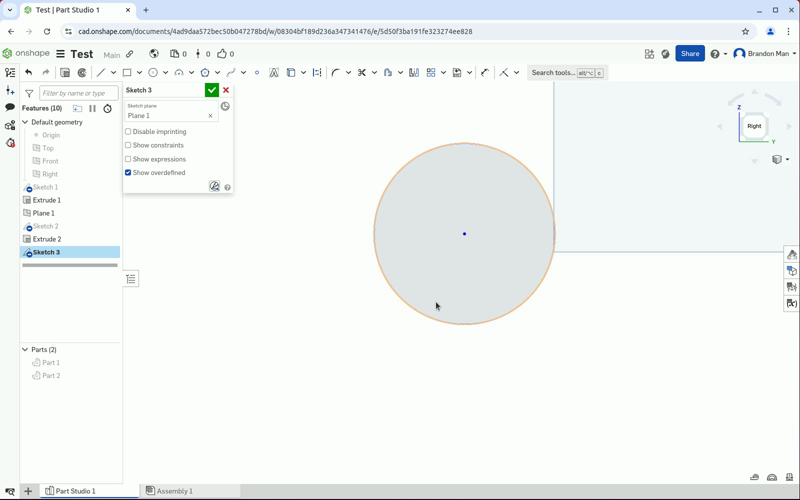
scroll(-6)
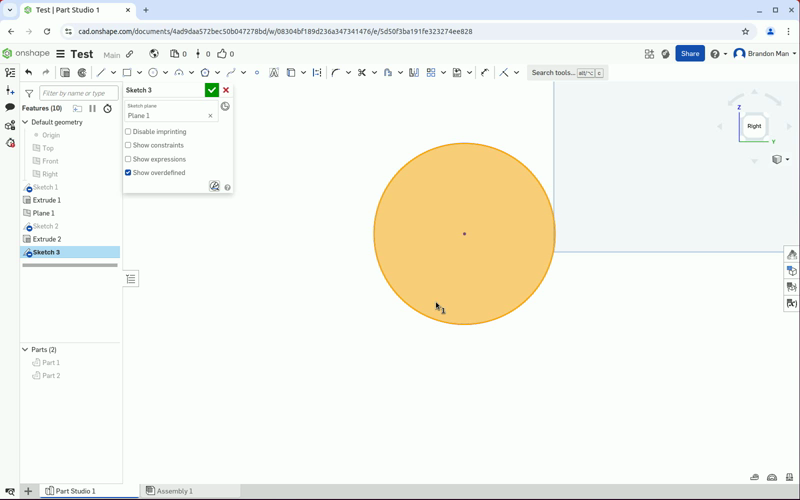
scroll(-6)
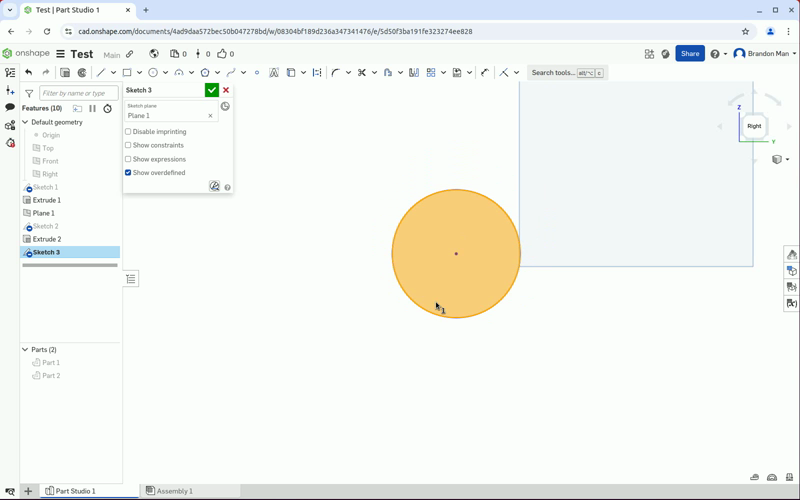
scroll(-6)
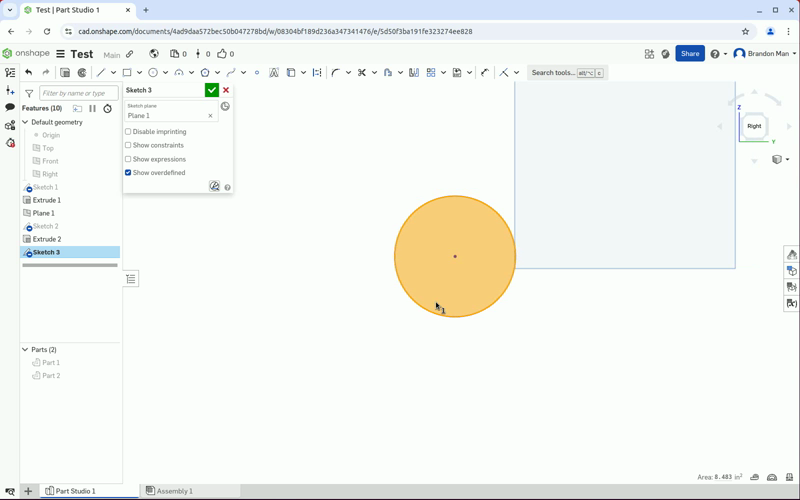
scroll(-6)
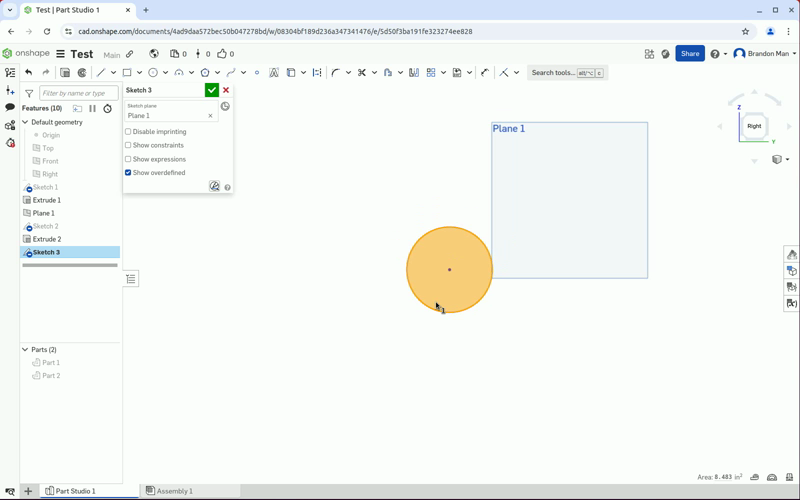
scroll(-6)
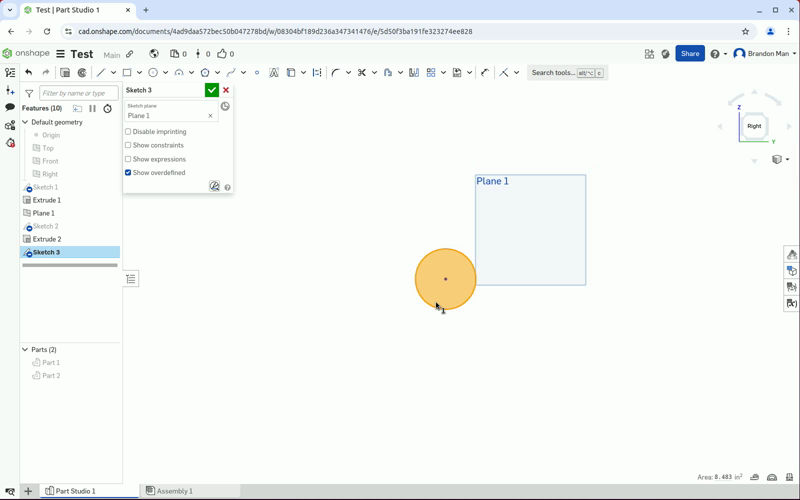
scroll(-6)
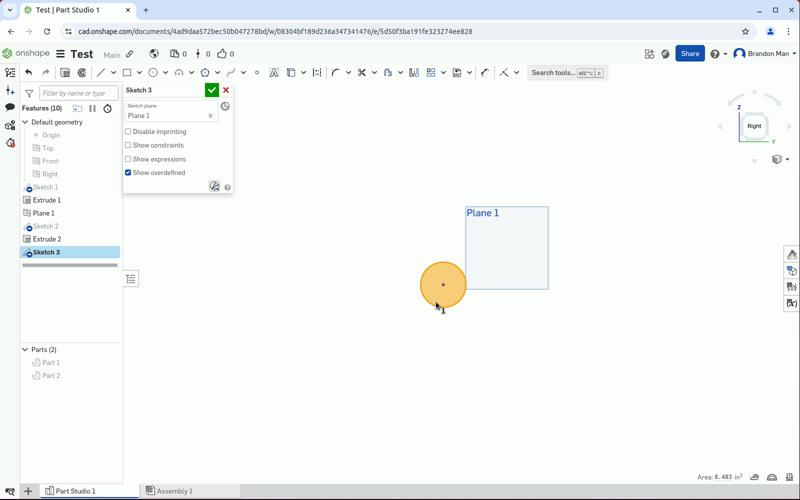
scroll(-6)
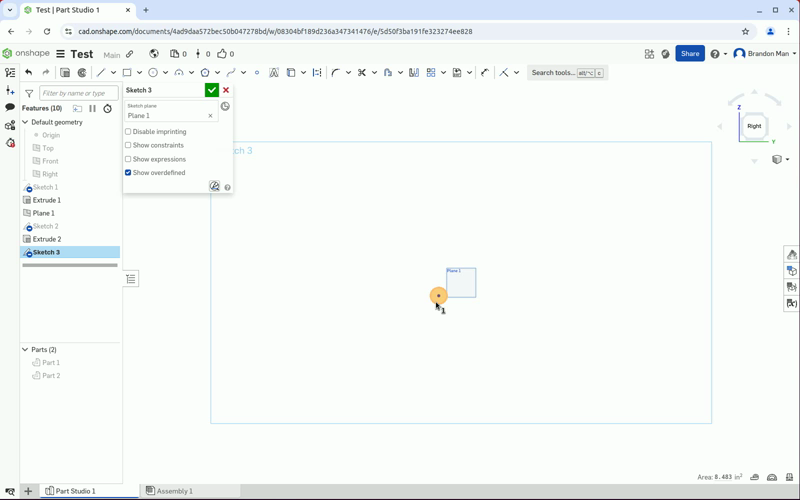
mouse_move(73, 352)
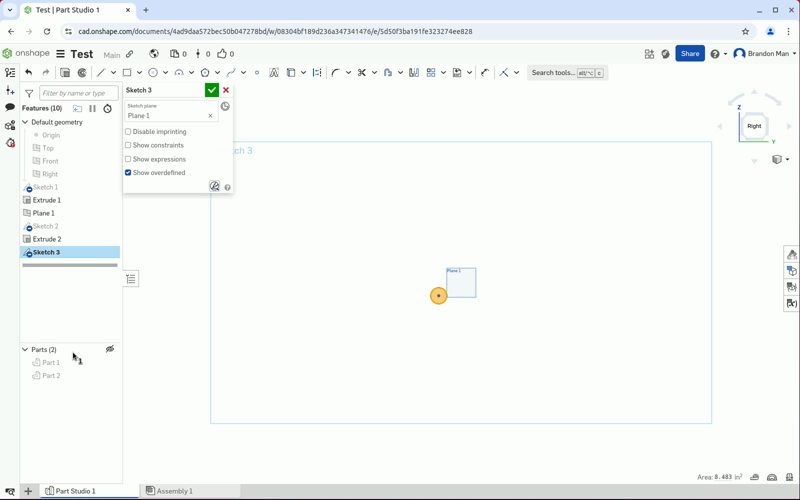
key(shift+y)
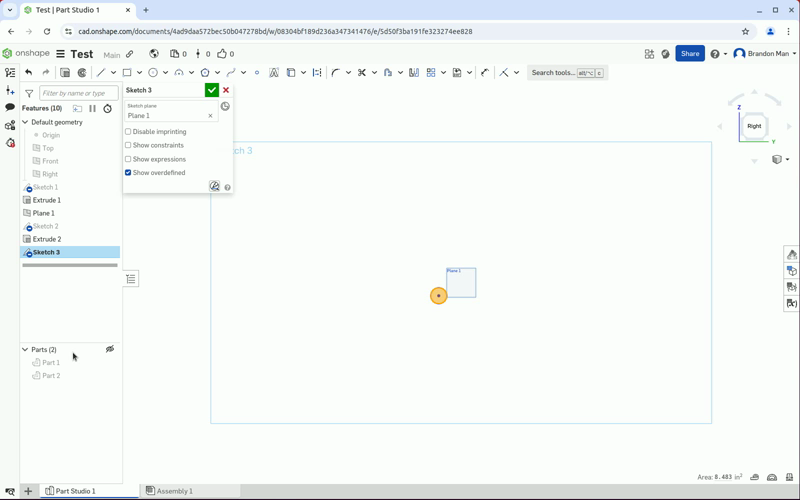
key(shift+e)
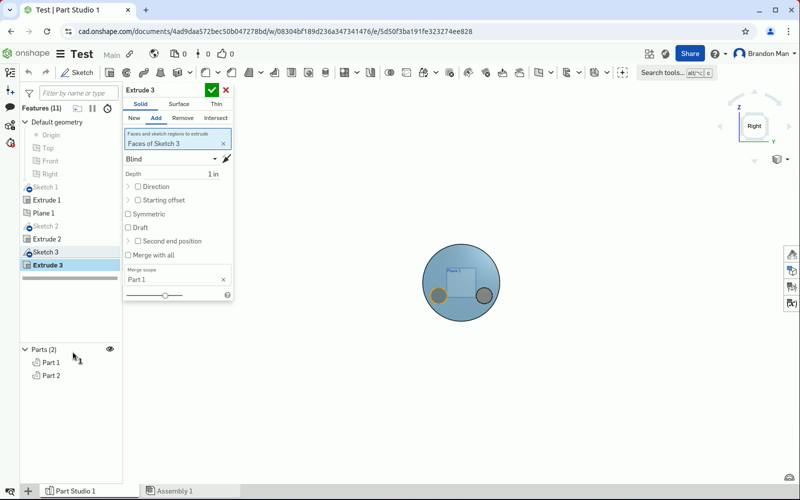
mouse_move(143, 106)
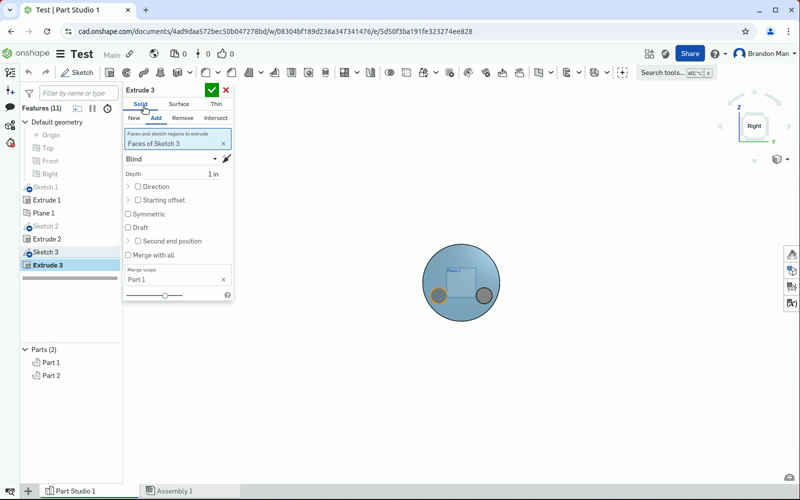
click(143, 106)
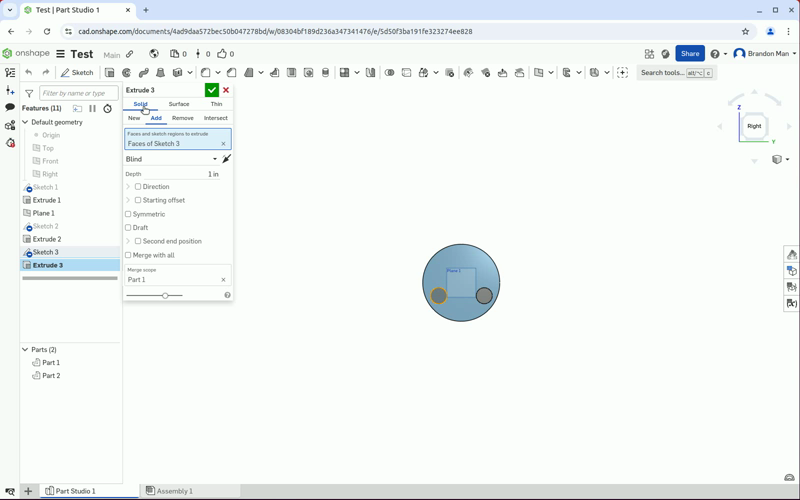
mouse_move(137, 120)
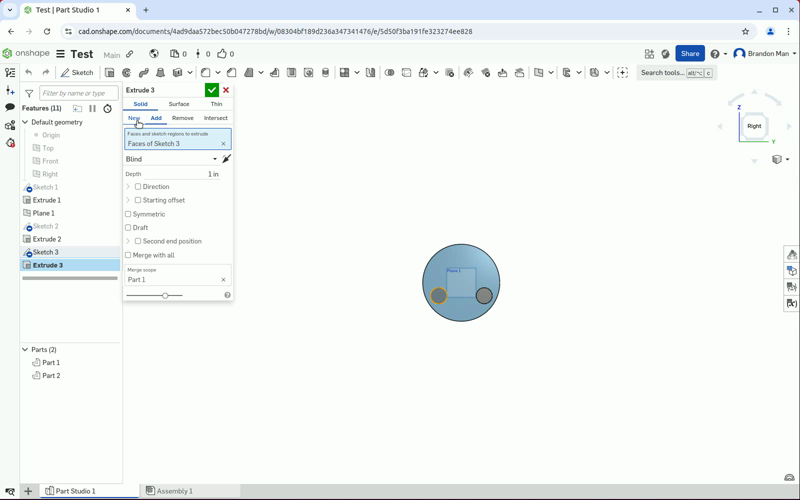
click(137, 120)
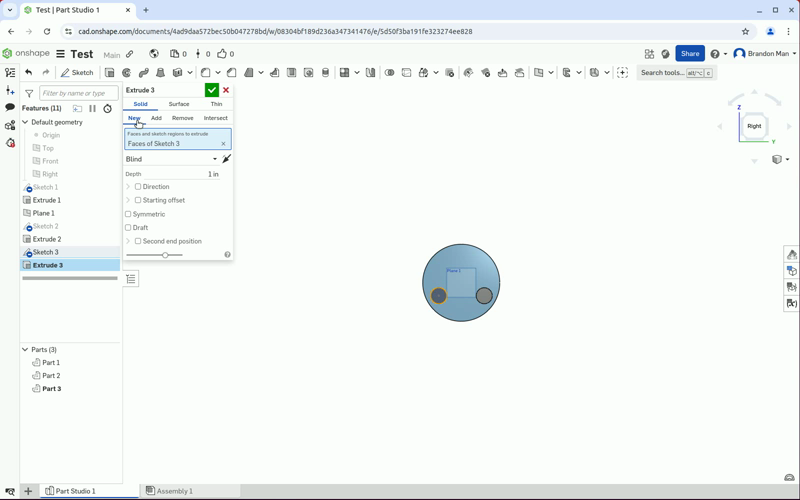
key(tab, 4)
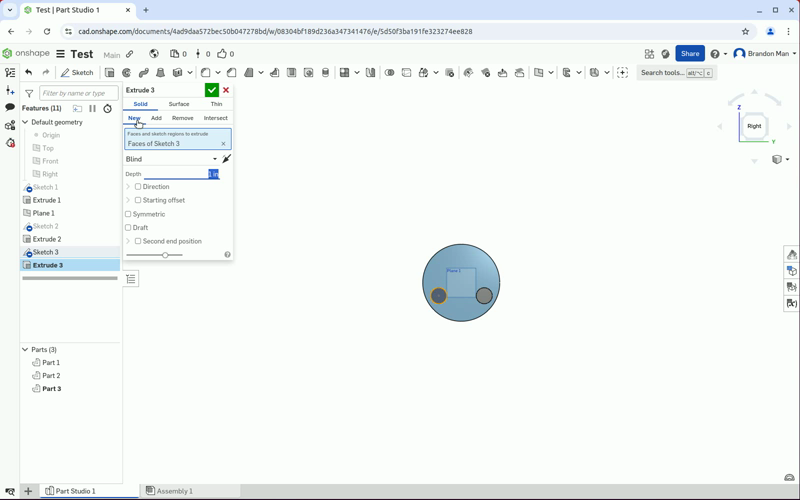
text(11.554)
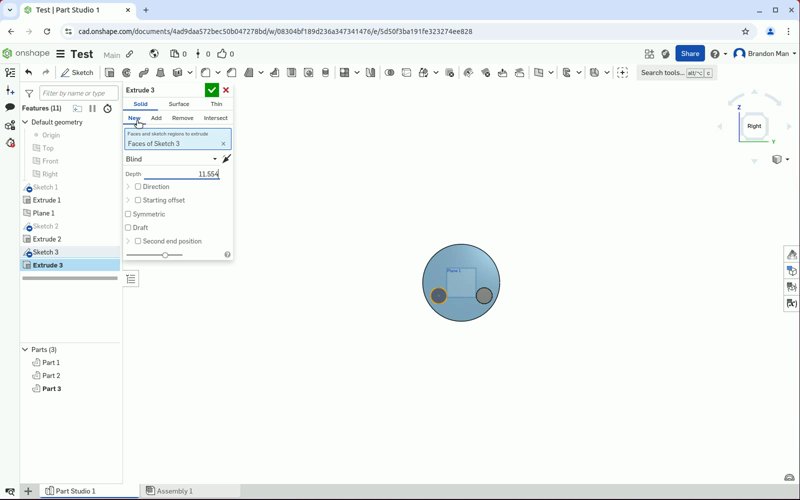
key(enter)
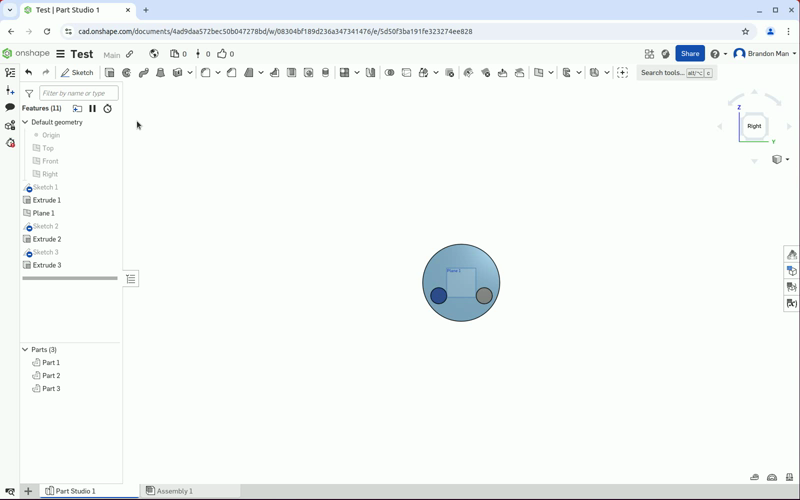
key(shift+h)
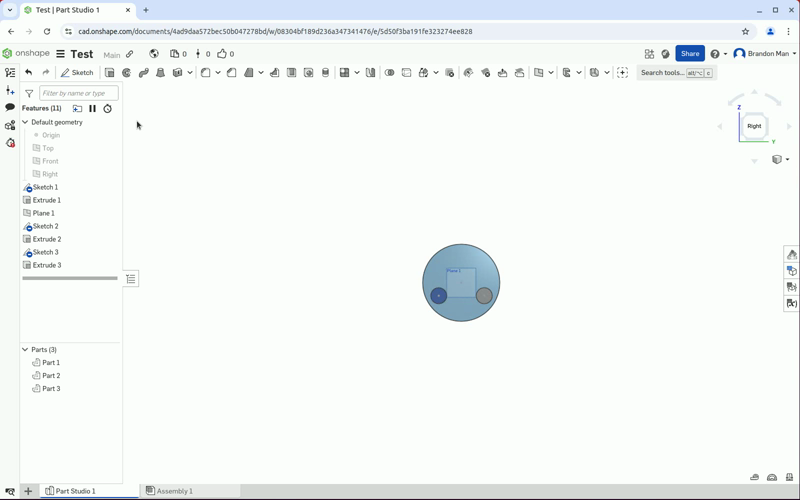
key(shift+h)
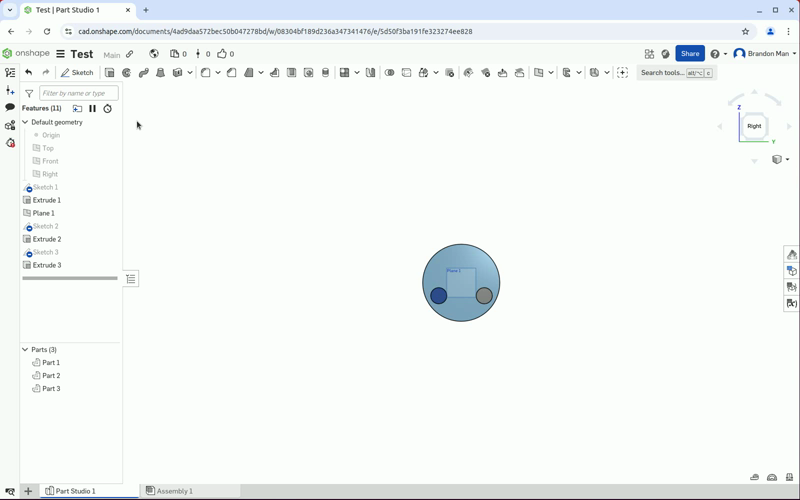
mouse_move(73, 189)
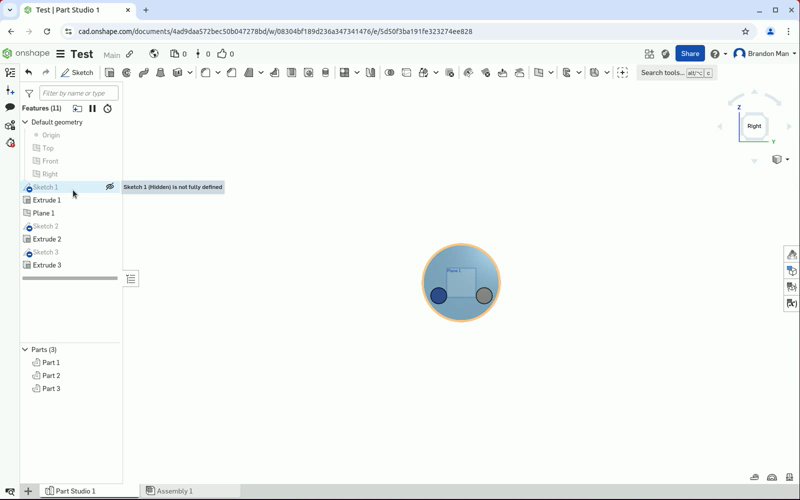
click(73, 189)
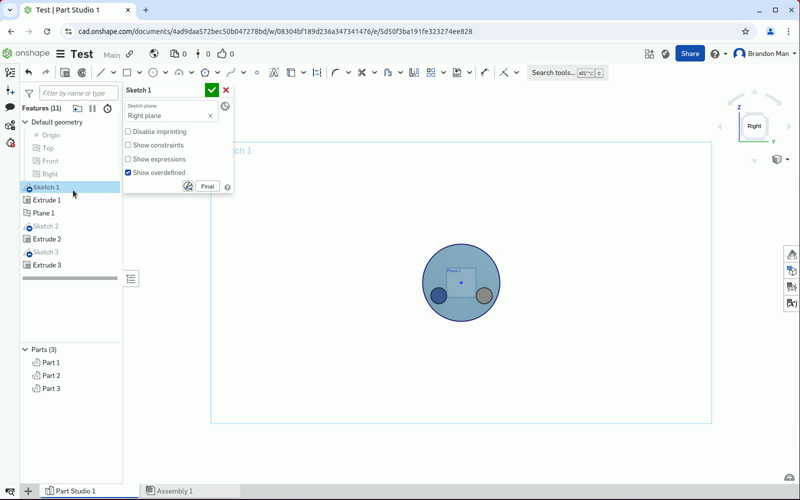
mouse_move(229, 92)
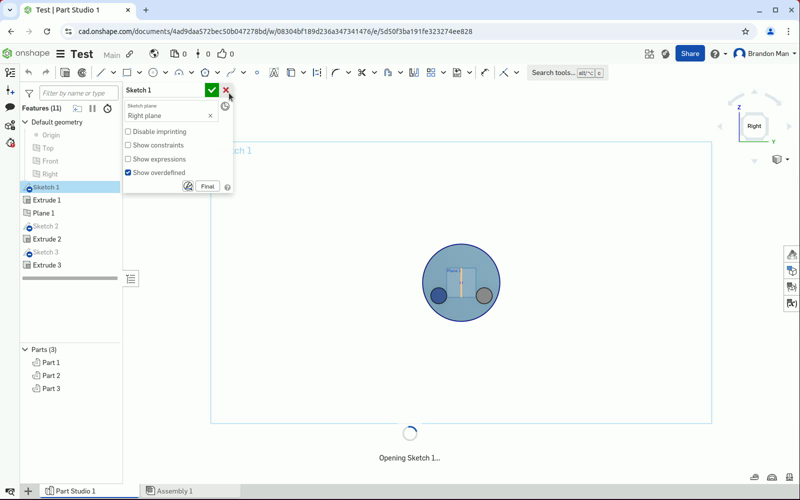
click(229, 92)
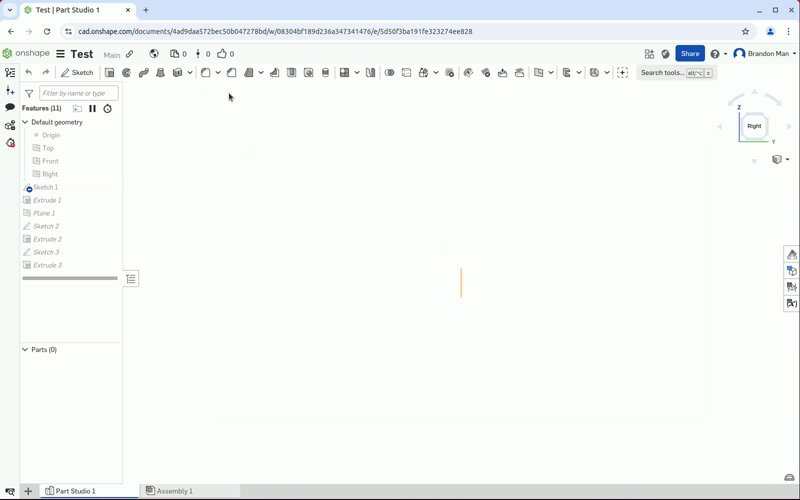
key(shift+s)
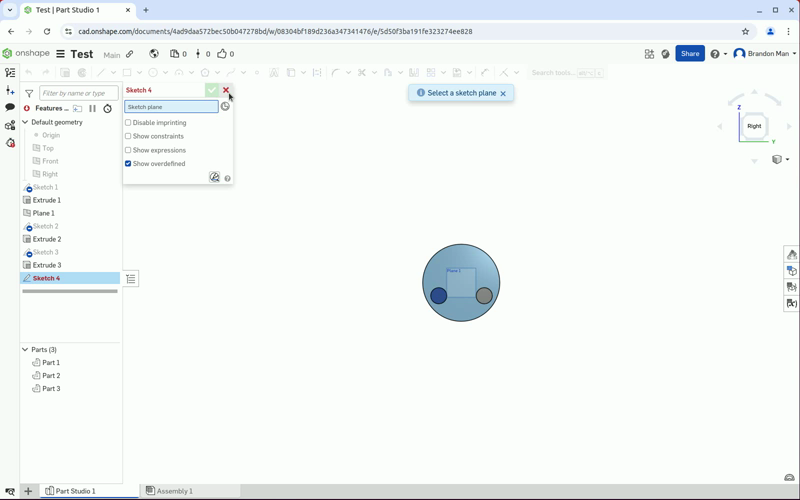
mouse_move(73, 215)
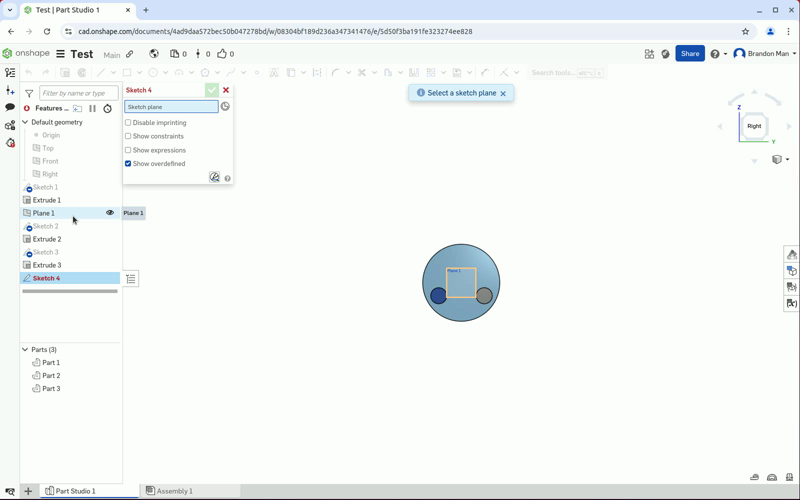
click(73, 215)
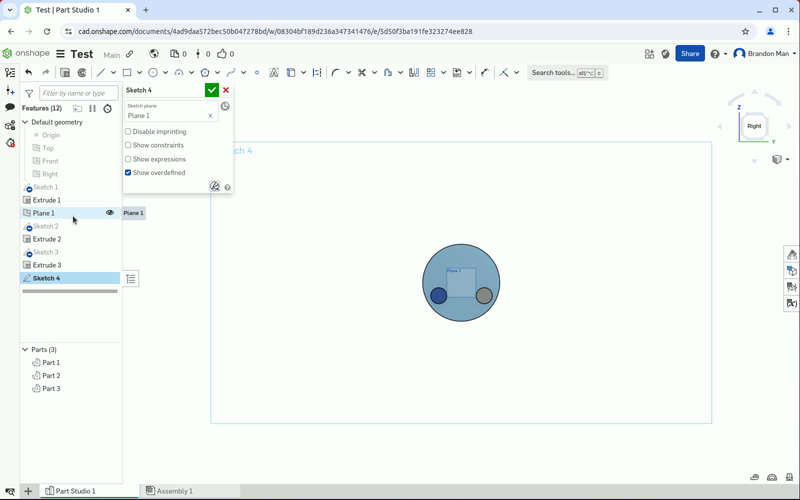
mouse_move(73, 352)
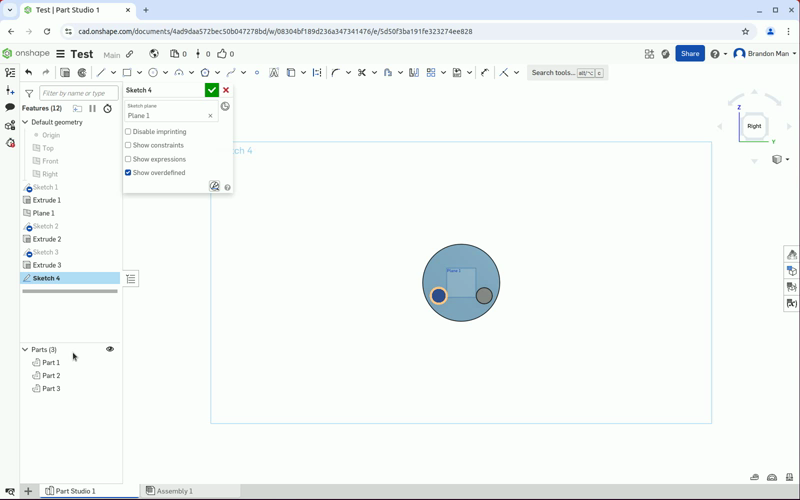
key(y)
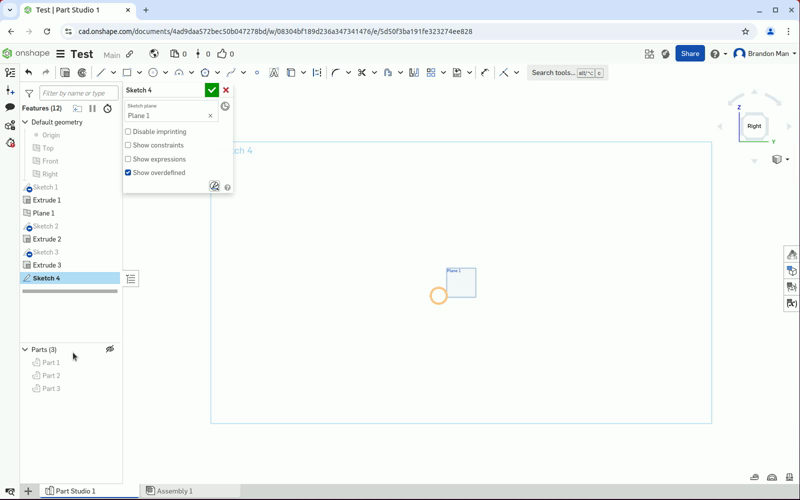
key(l)
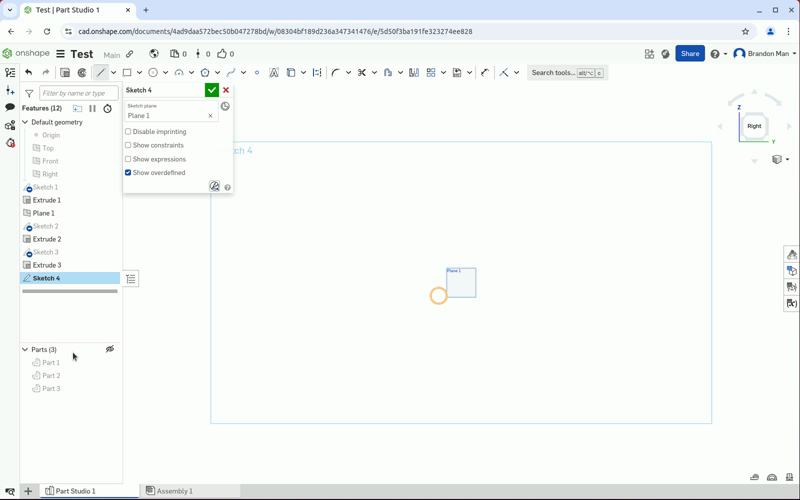
key_down(shift)
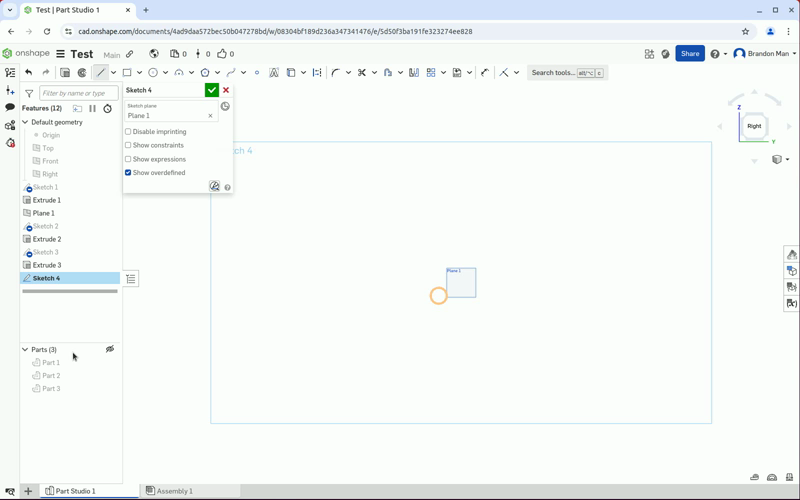
mouse_move(460, 264)
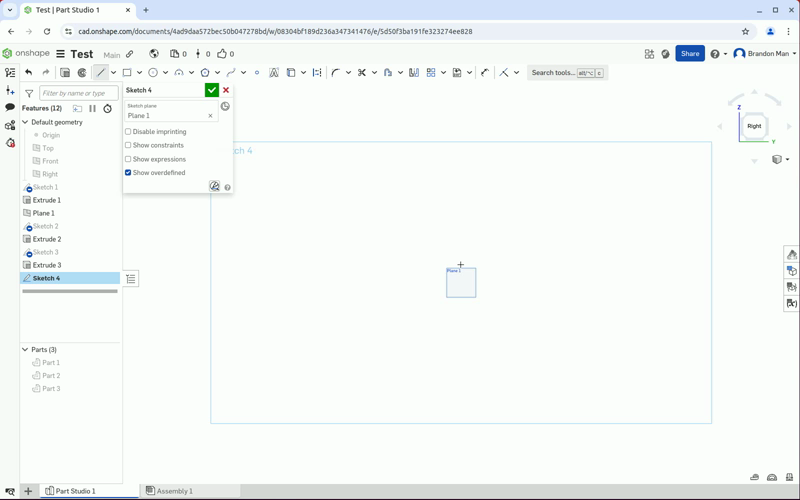
click(460, 264)
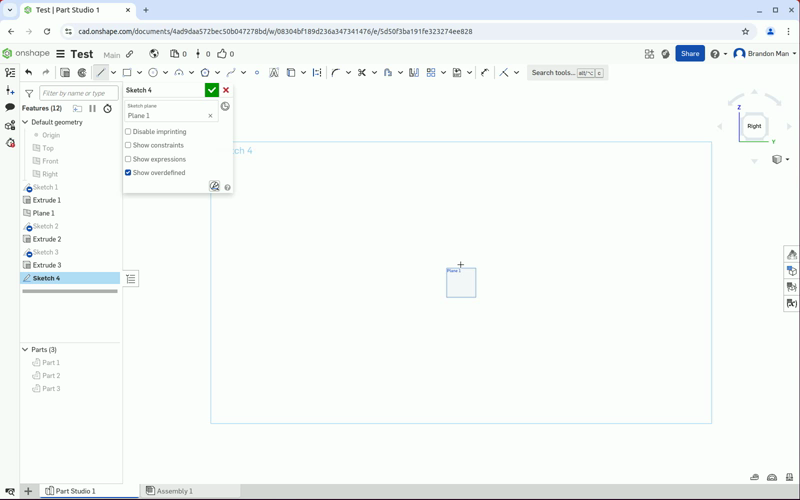
key_up(shift)
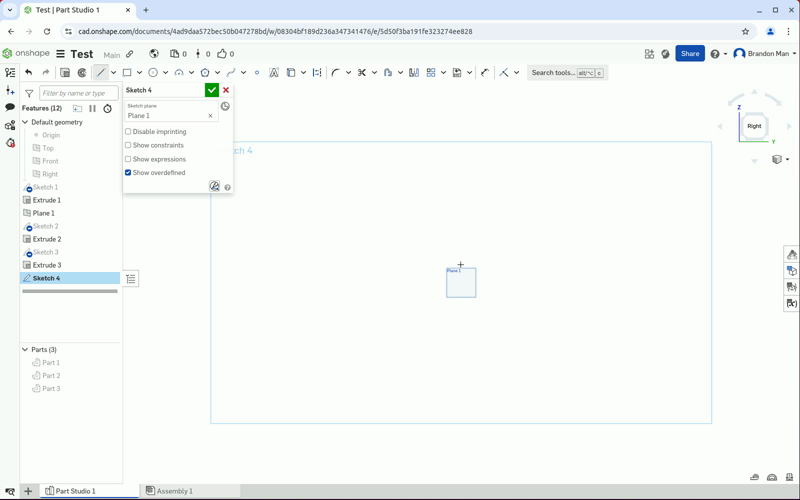
key_down(shift)
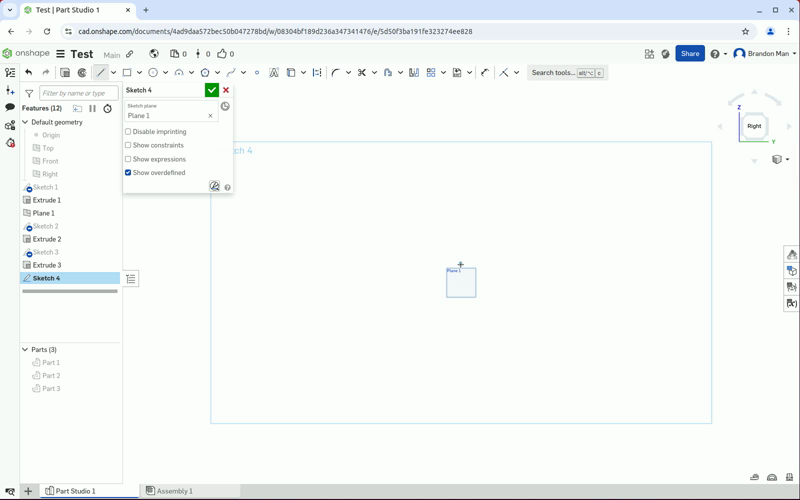
mouse_move(490, 264)
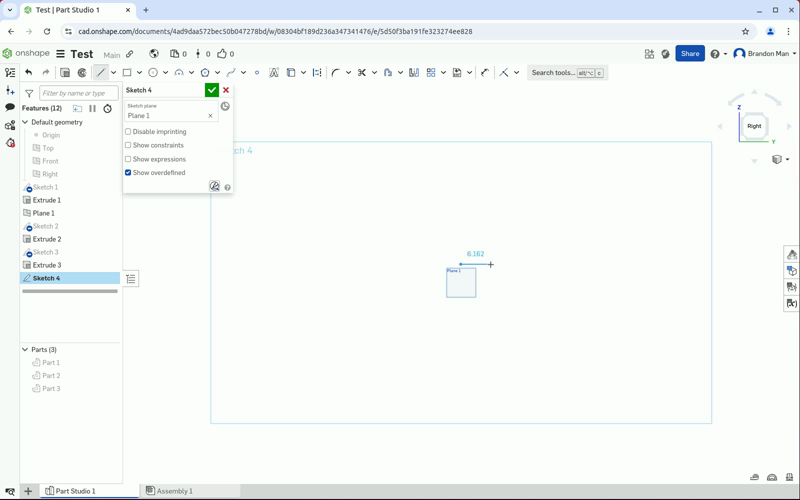
mouse_move(460, 255)
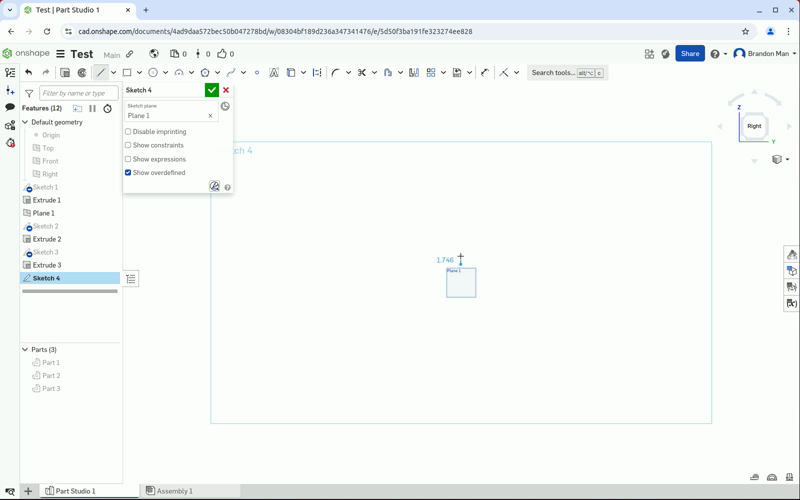
click(460, 255)
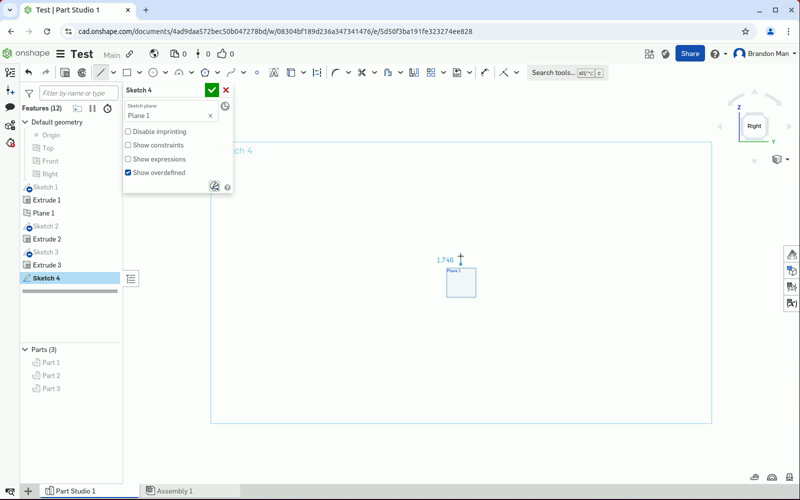
key_up(shift)
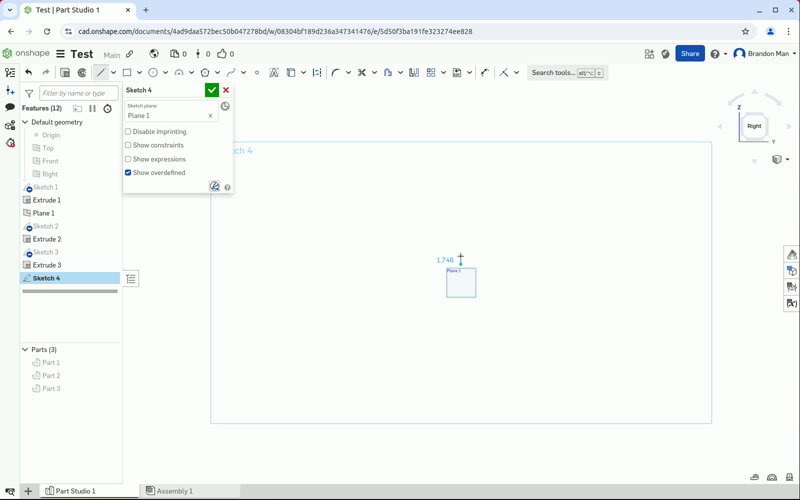
key_down(shift)
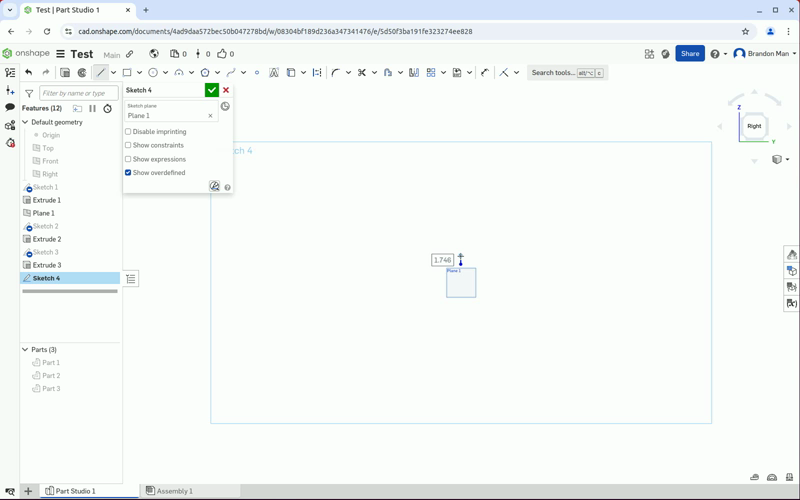
mouse_move(490, 255)
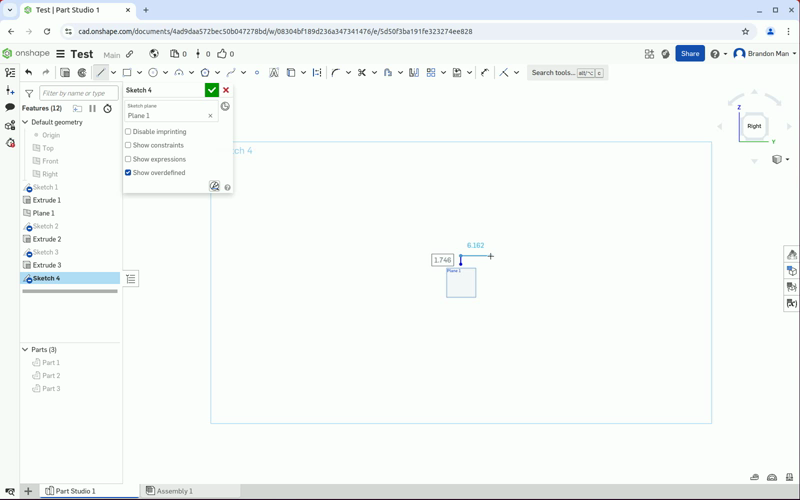
mouse_move(468, 255)
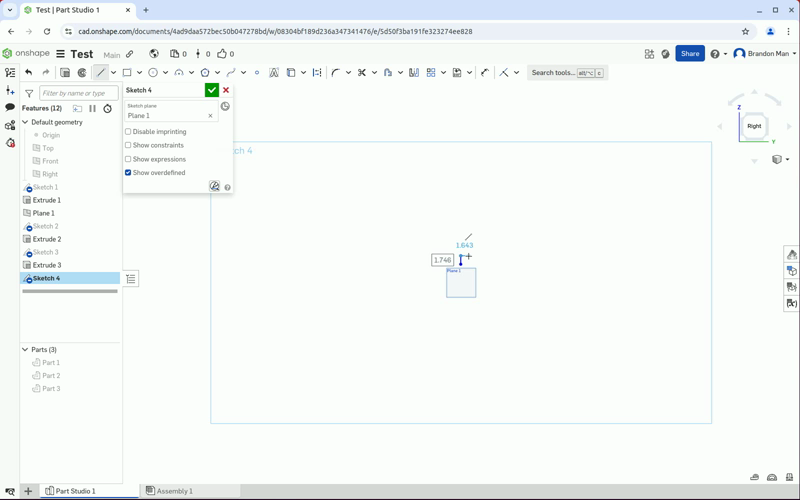
click(468, 255)
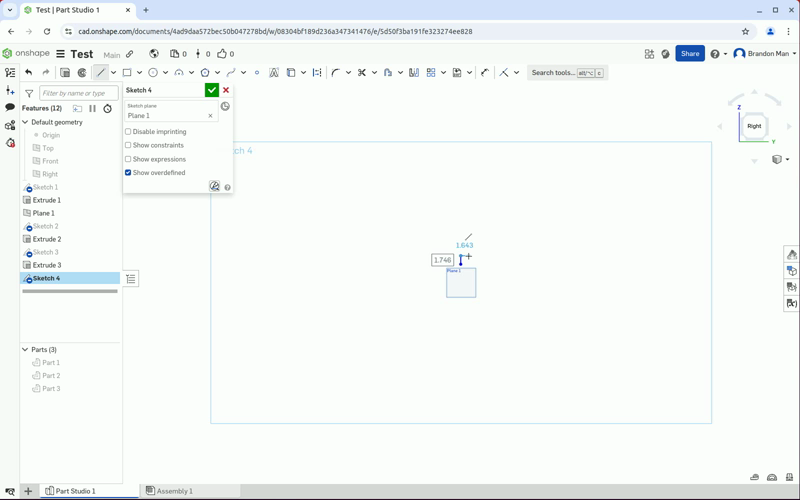
key_up(shift)
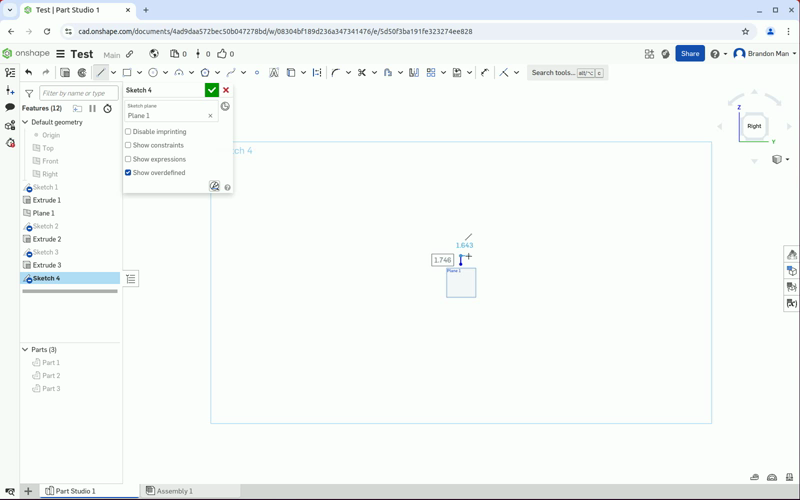
key(esc)
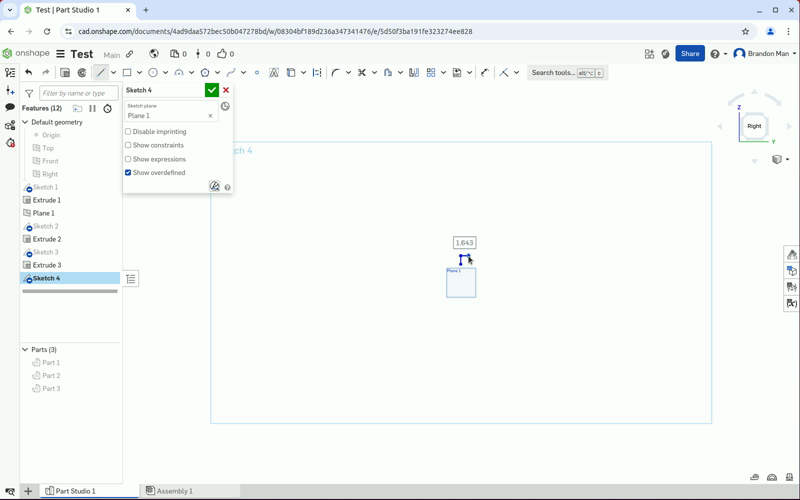
key(a)
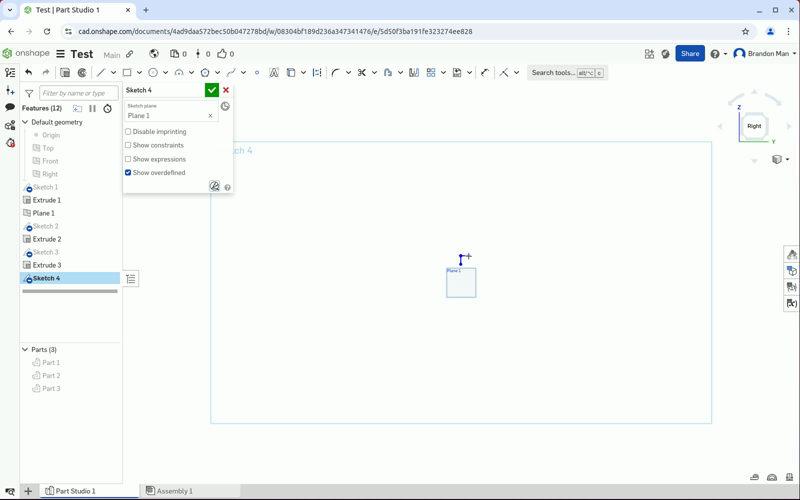
mouse_move(468, 255)
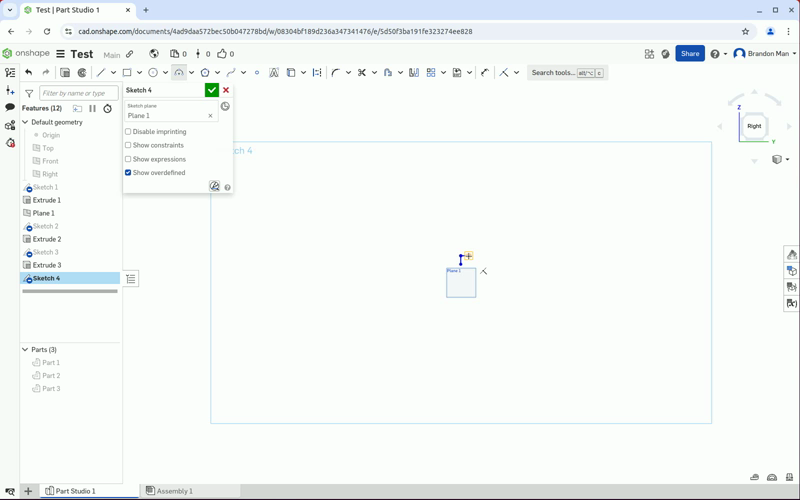
click(468, 255)
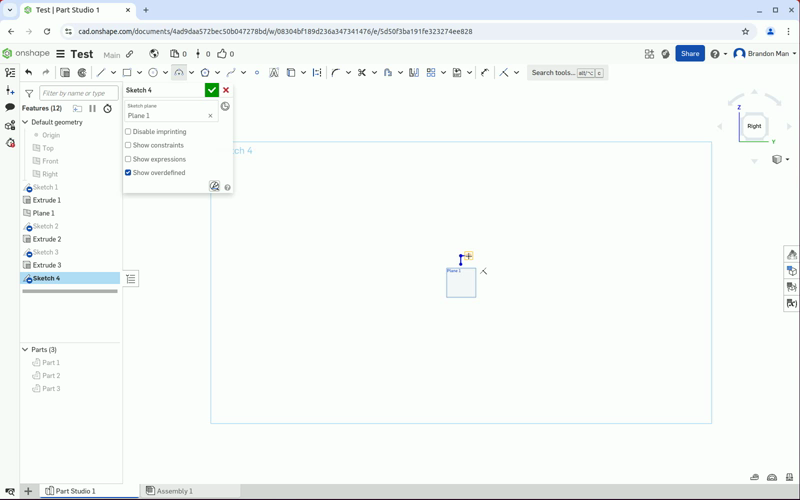
mouse_move(460, 264)
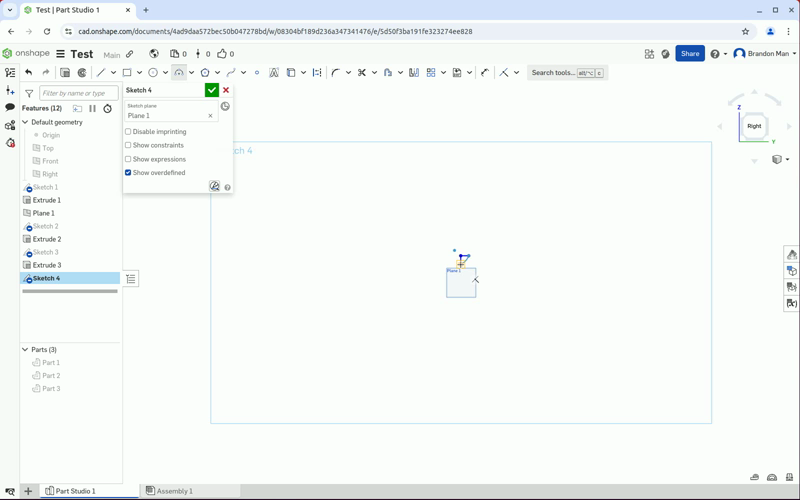
click(460, 264)
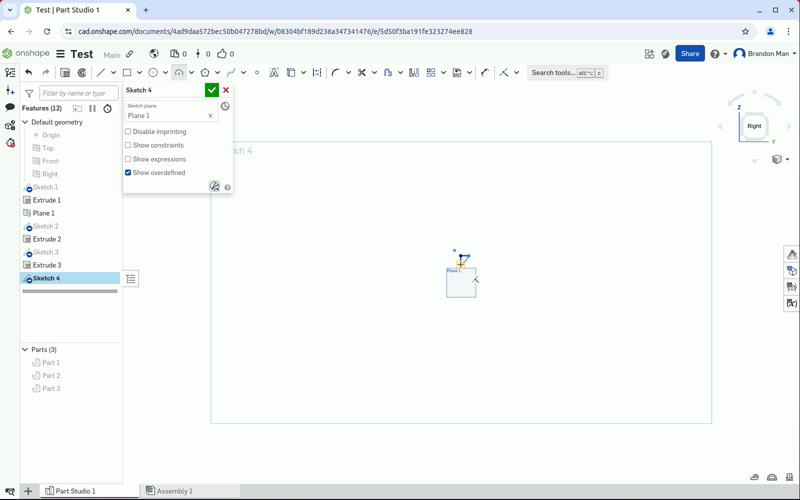
key_down(shift)
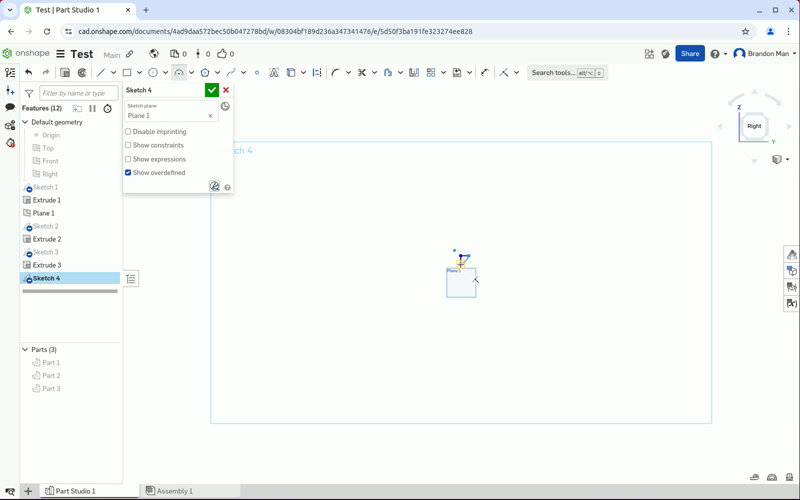
mouse_move(455, 250)
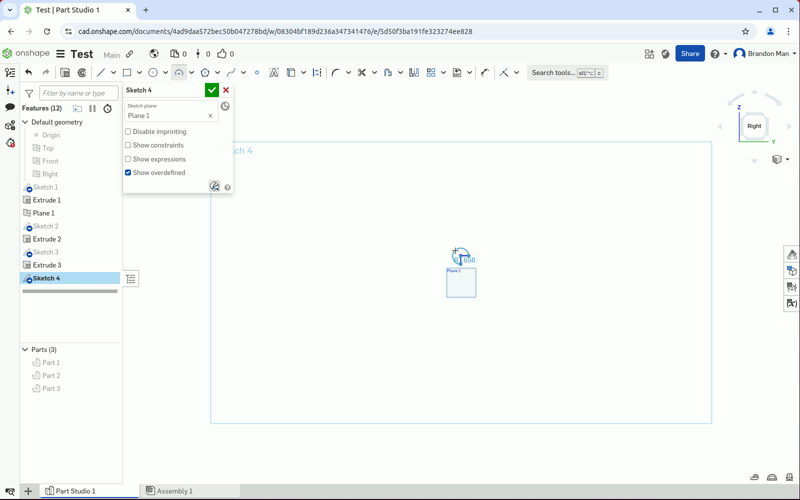
click(455, 250)
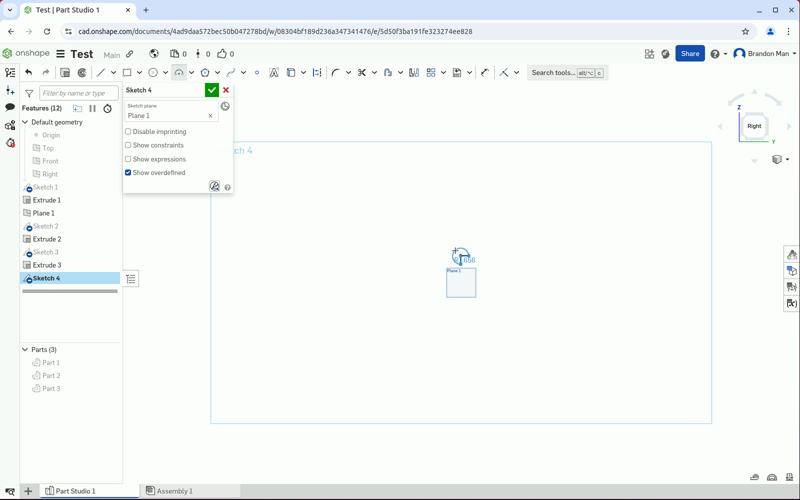
key_up(shift)
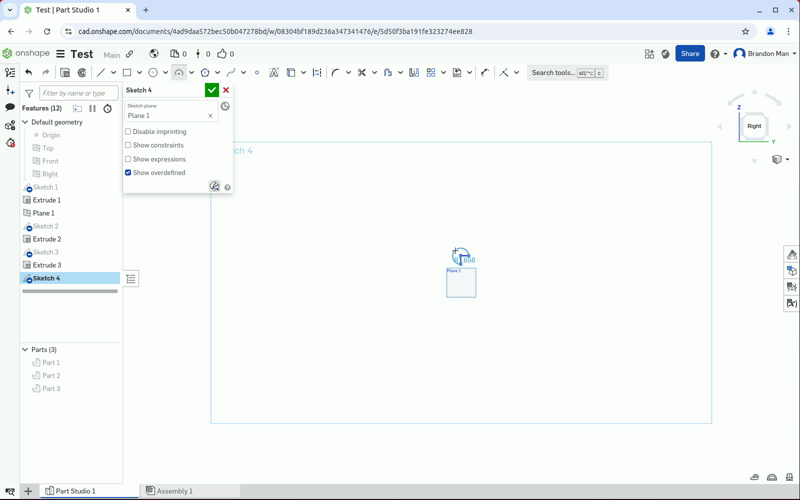
key(esc)
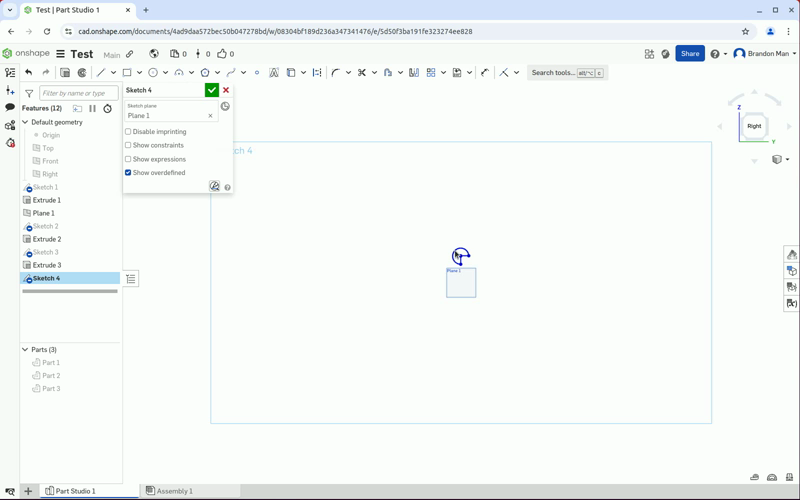
mouse_move(463, 250)
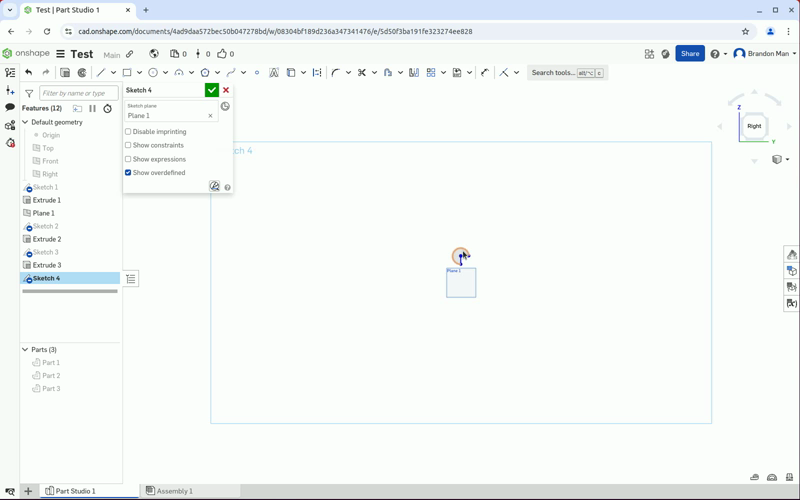
scroll(6)
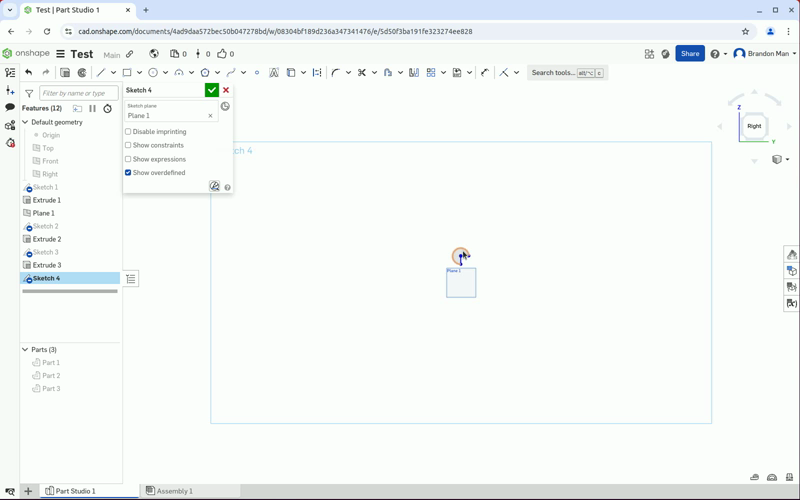
scroll(6)
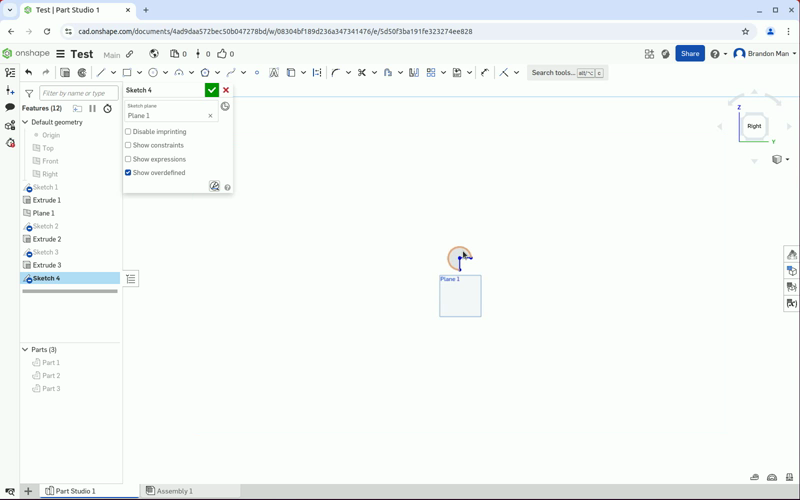
scroll(6)
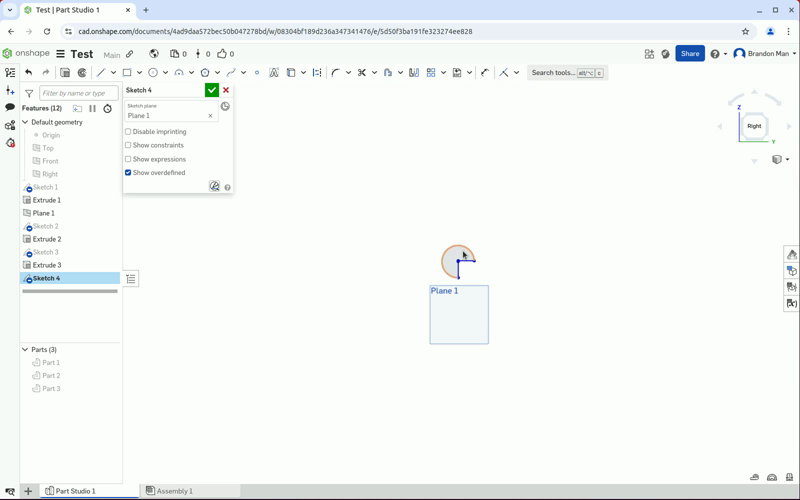
scroll(6)
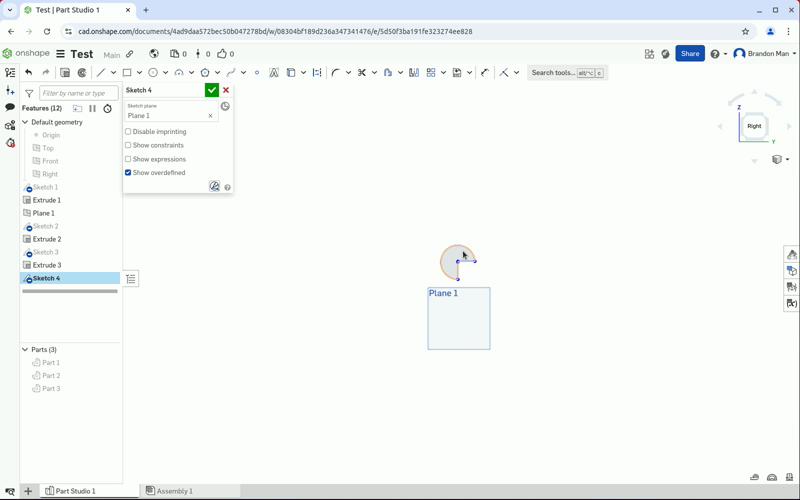
scroll(6)
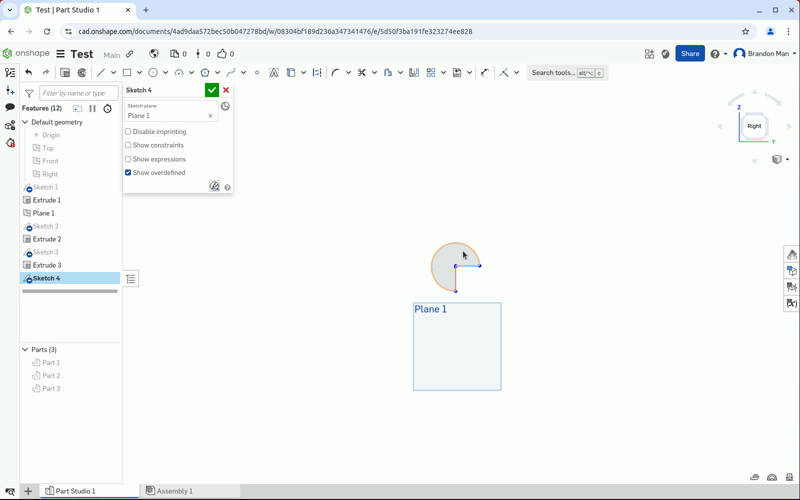
scroll(6)
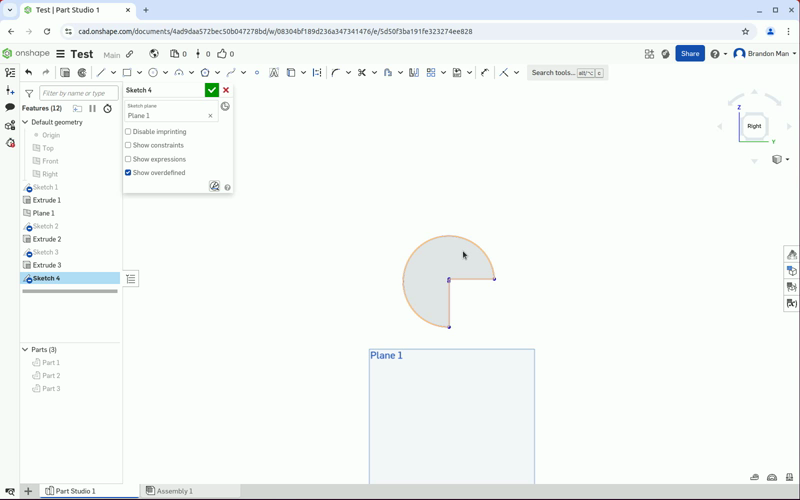
scroll(6)
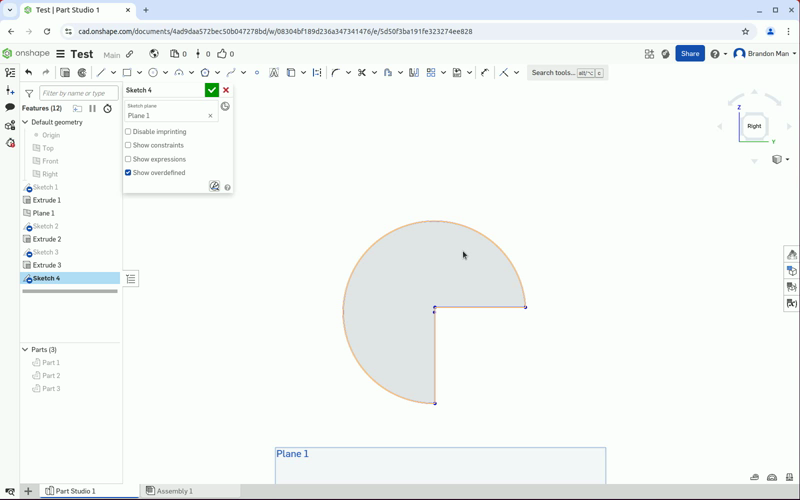
click(463, 250)
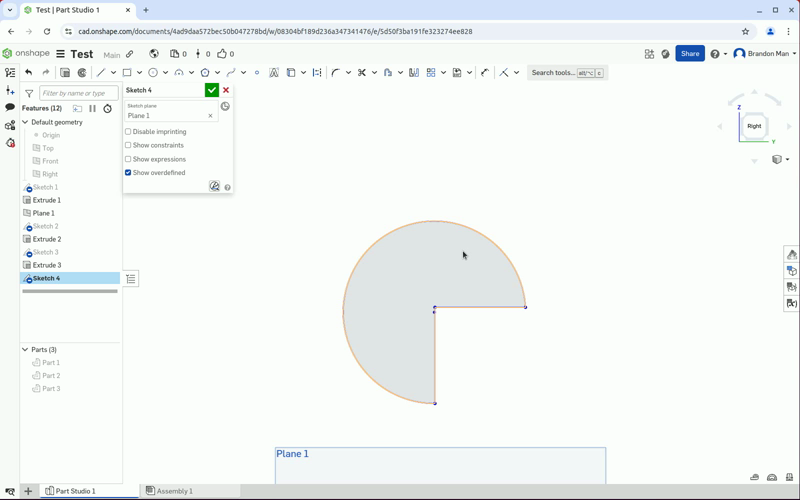
scroll(-6)
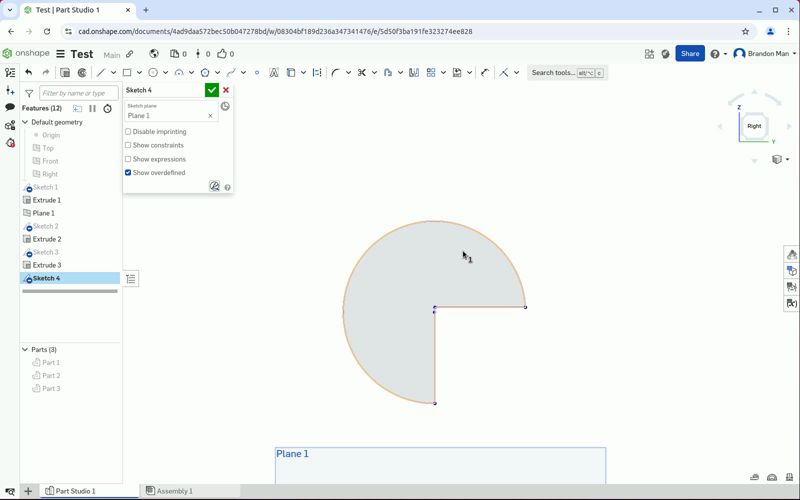
scroll(-6)
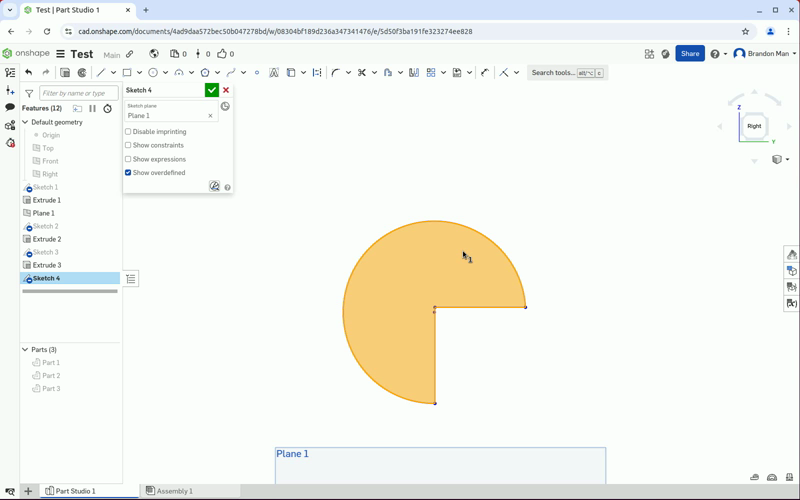
scroll(-6)
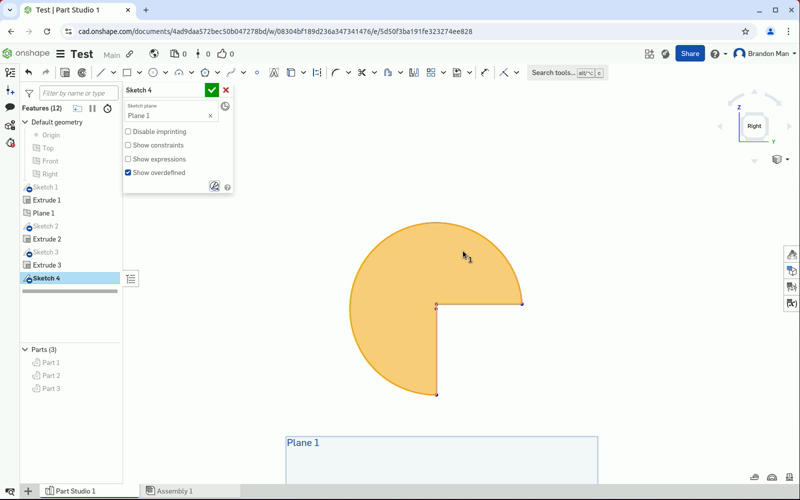
scroll(-6)
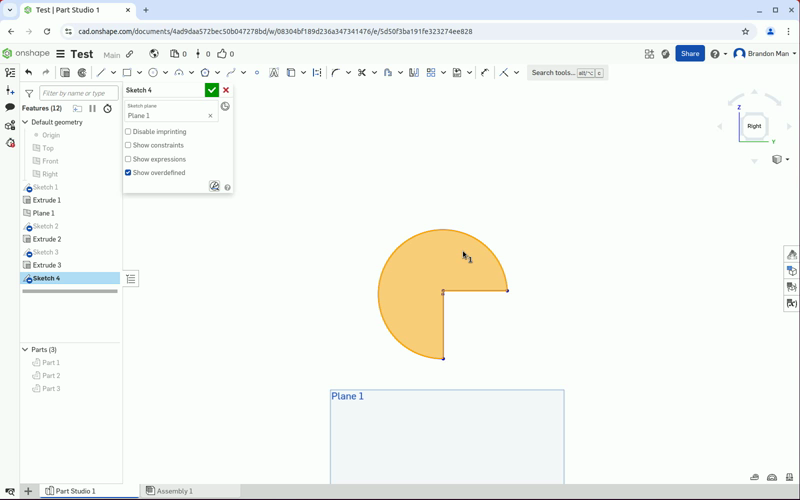
scroll(-6)
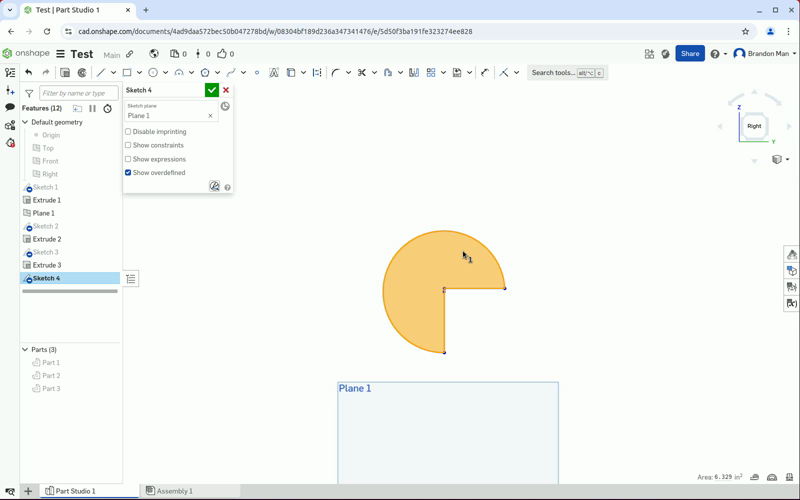
scroll(-6)
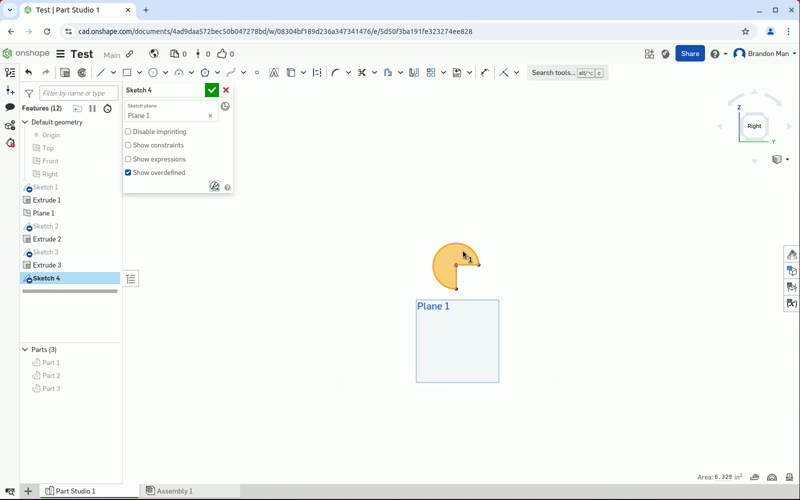
scroll(-6)
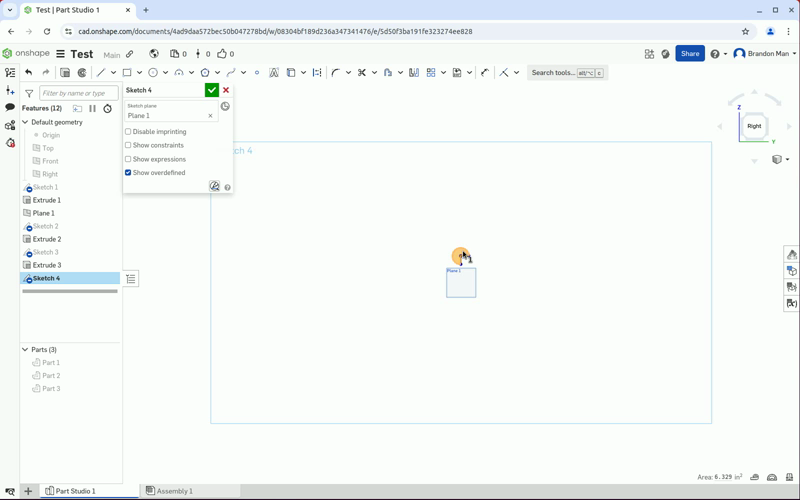
mouse_move(73, 352)
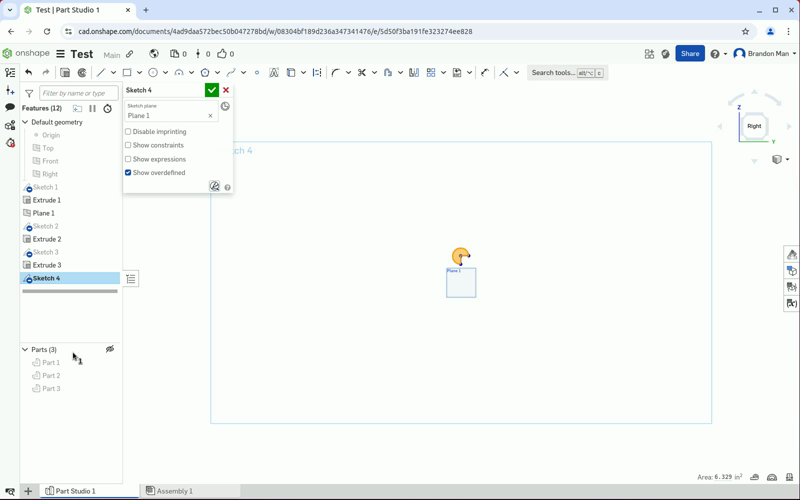
key(shift+y)
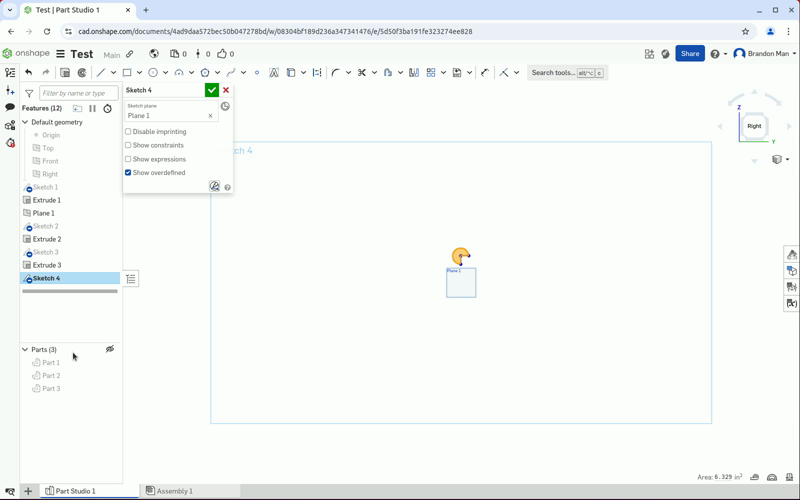
key(shift+e)
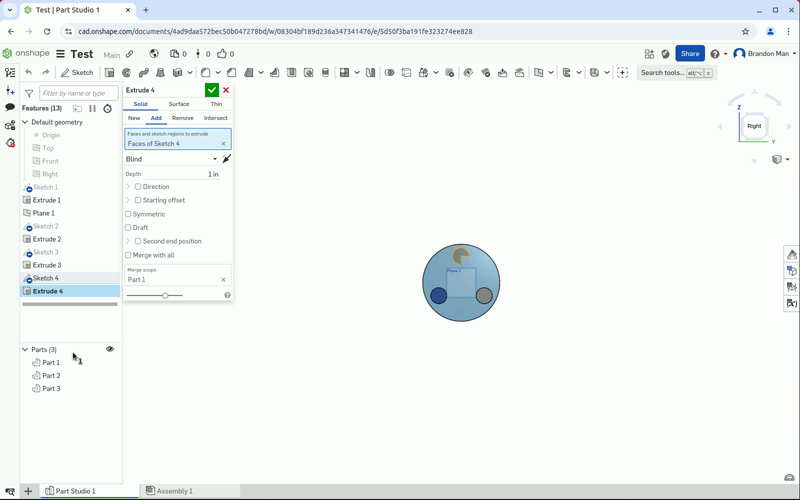
mouse_move(143, 106)
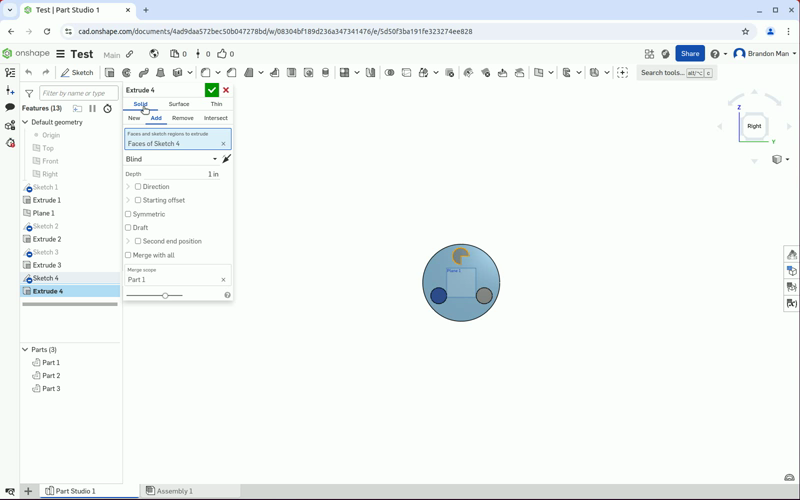
click(143, 106)
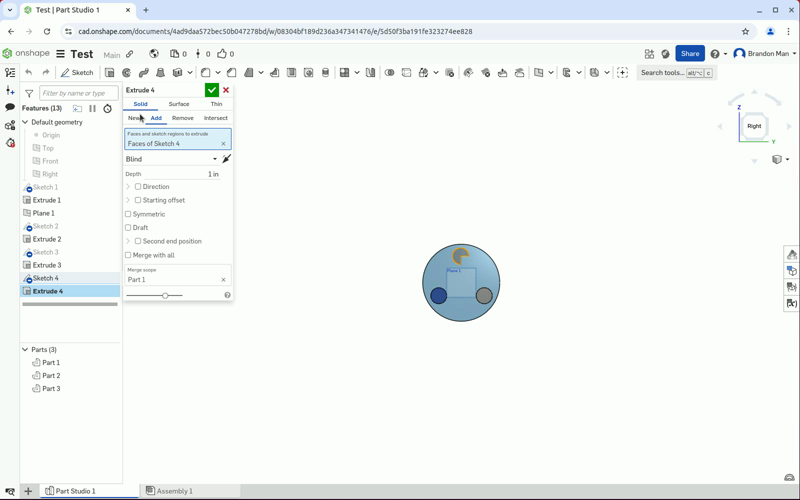
mouse_move(137, 120)
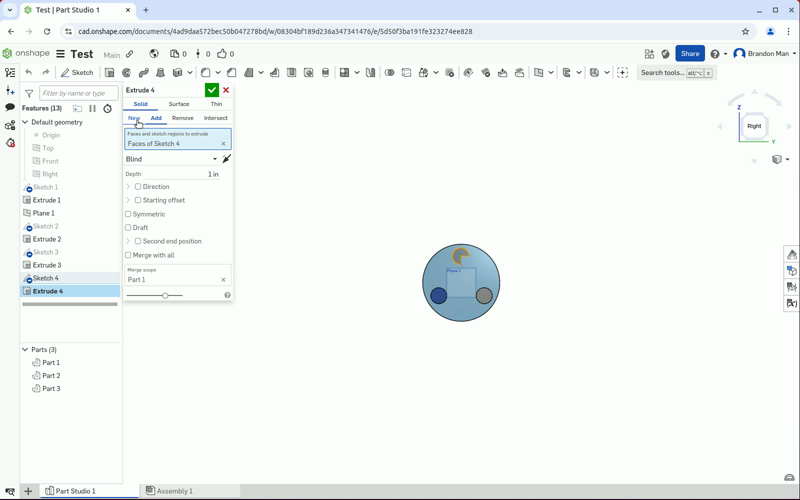
click(137, 120)
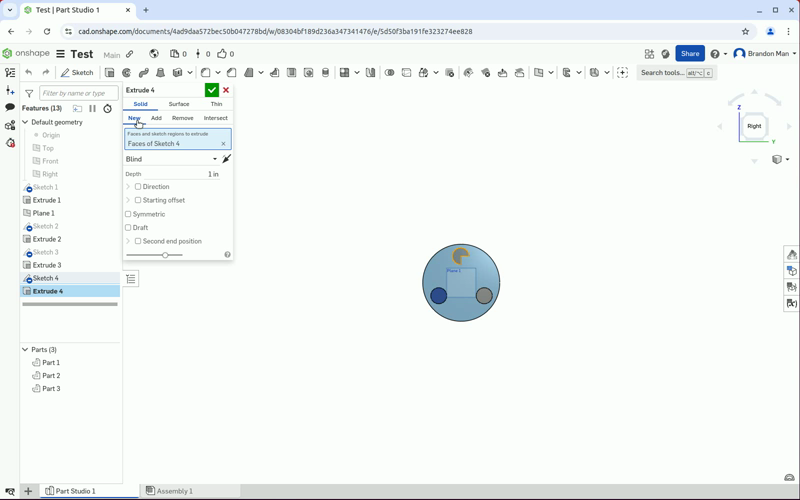
key(tab, 4)
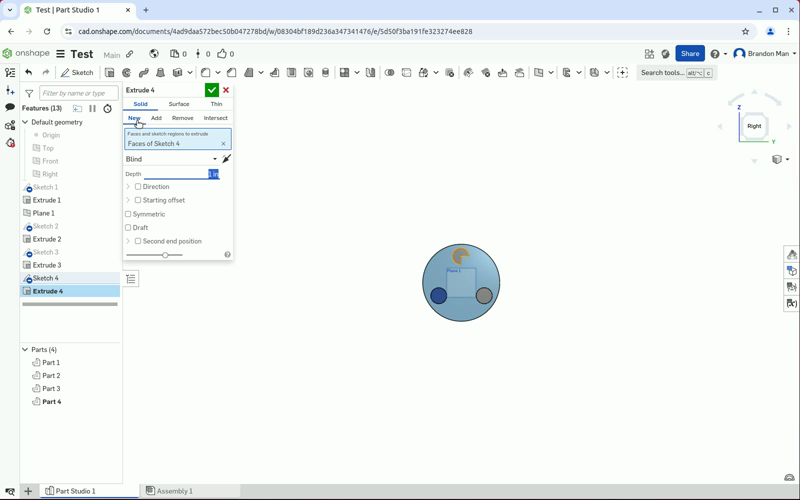
text(11.554)
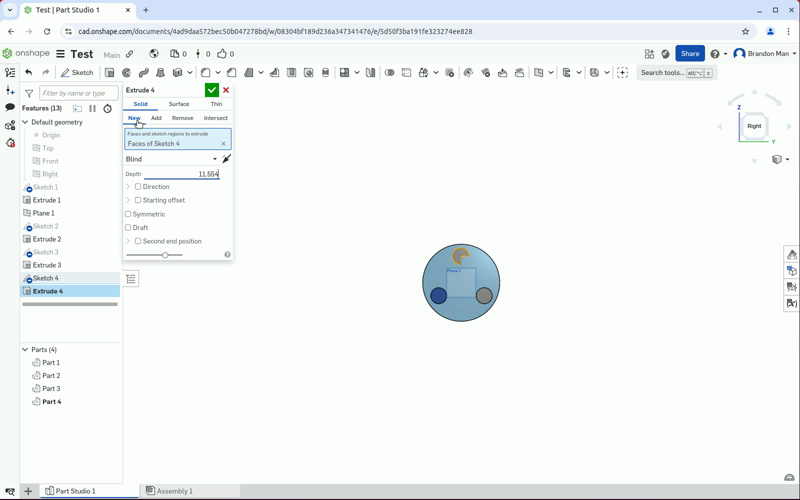
key(enter)
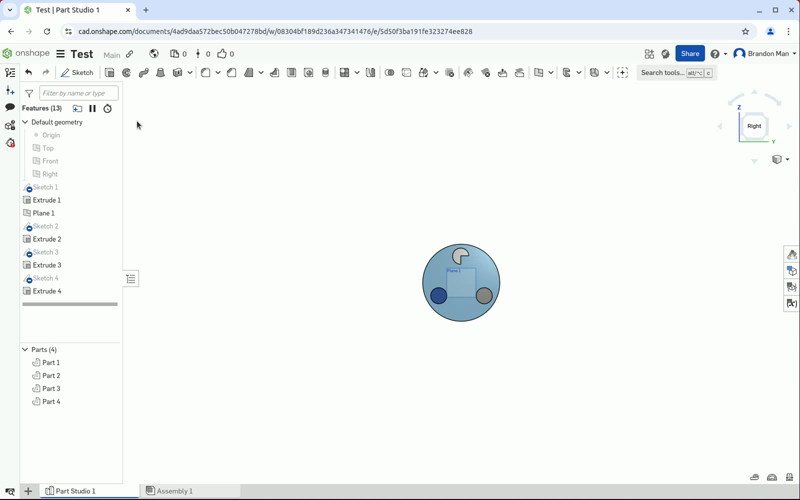
key(shift+h)
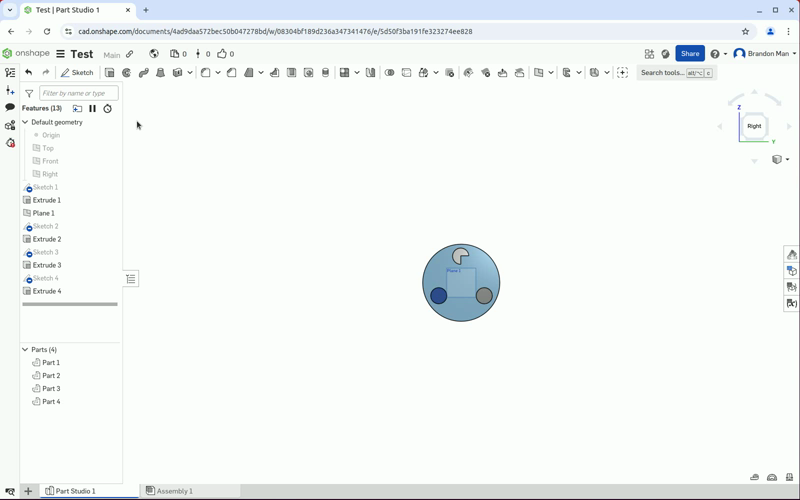
key(shift+h)
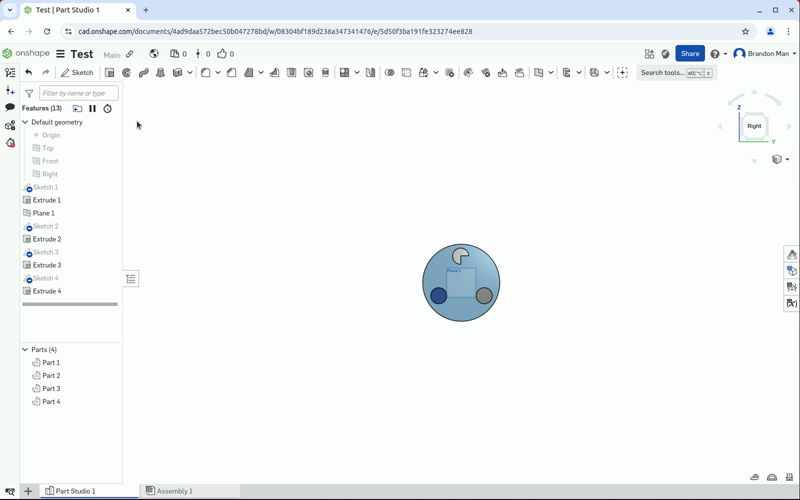
mouse_move(73, 189)
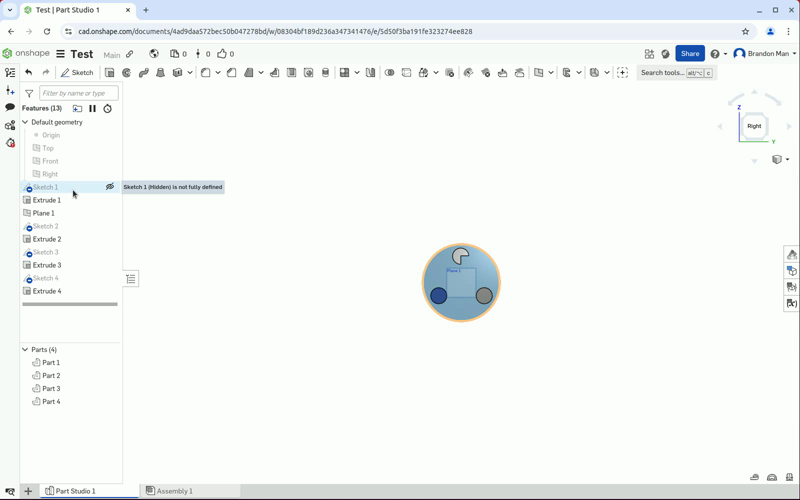
click(73, 189)
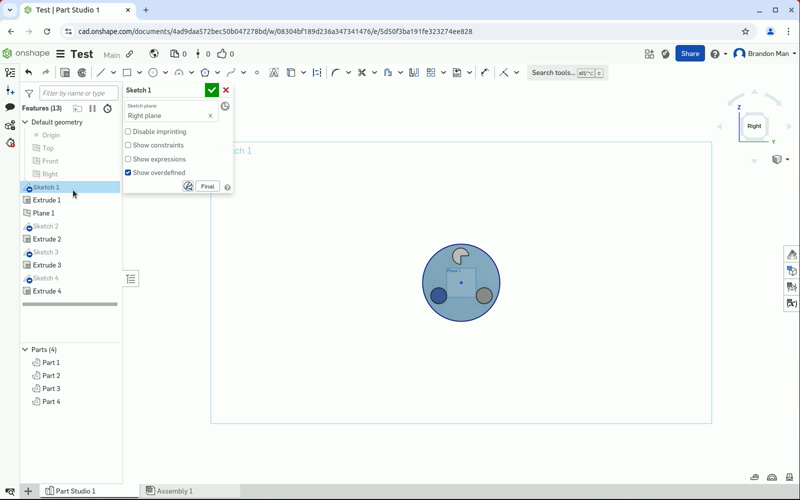
mouse_move(229, 92)
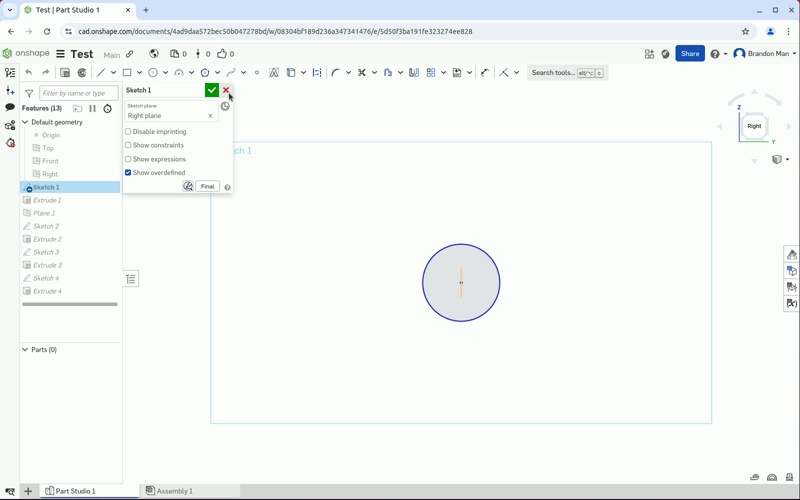
click(229, 92)
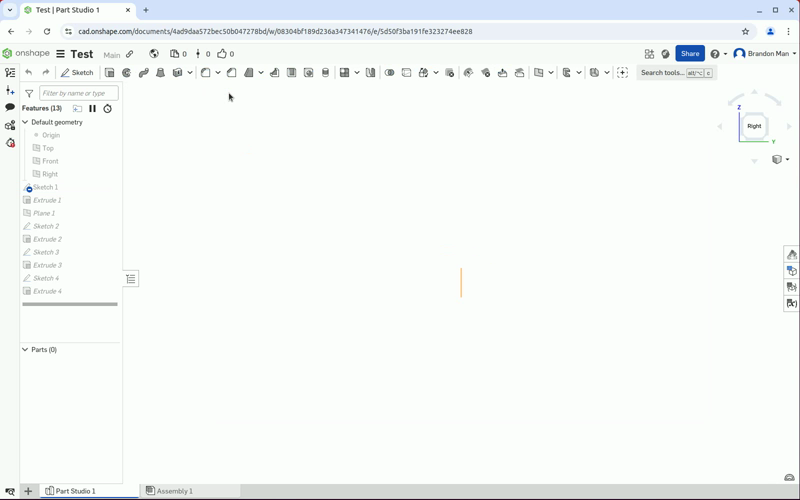
key(shift+s)
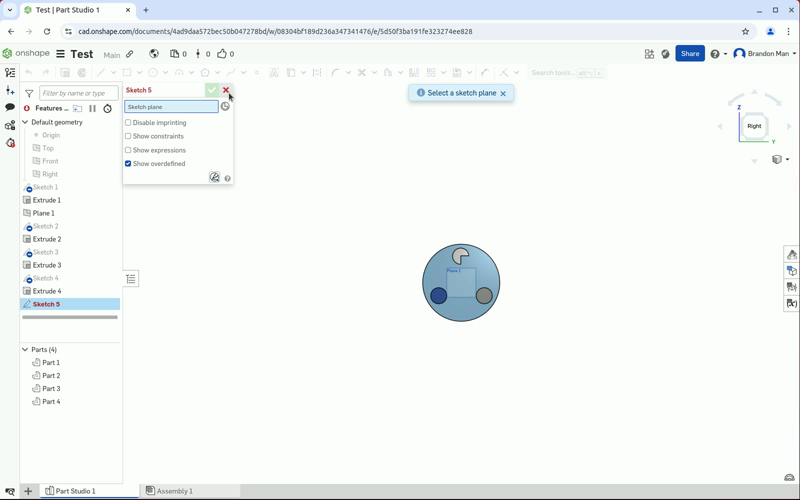
mouse_move(73, 215)
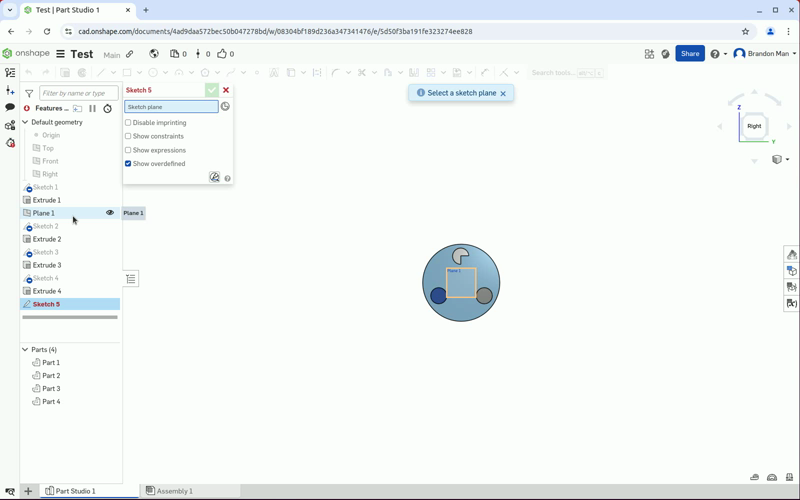
click(73, 215)
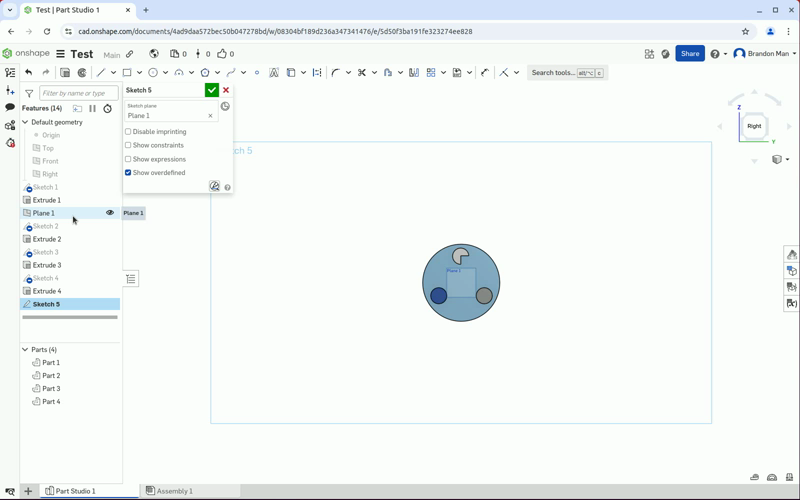
mouse_move(73, 352)
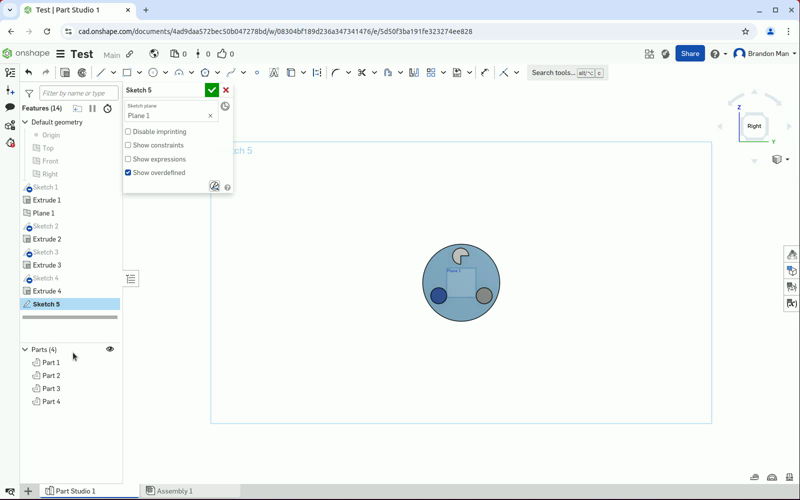
key(y)
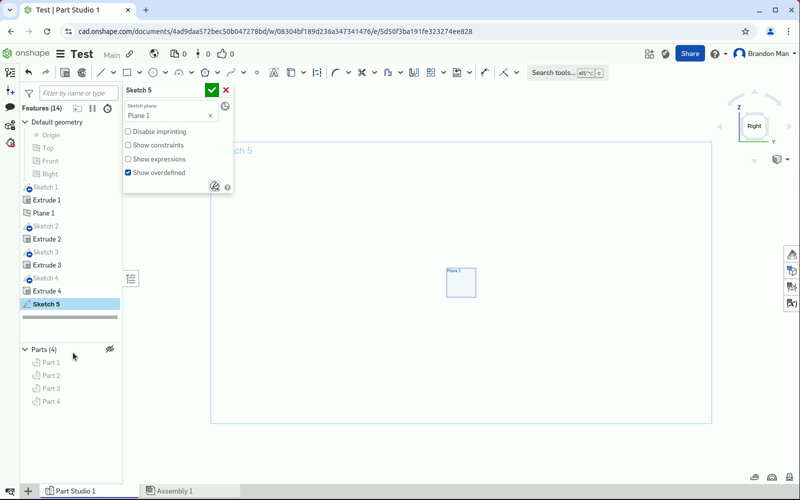
key(a)
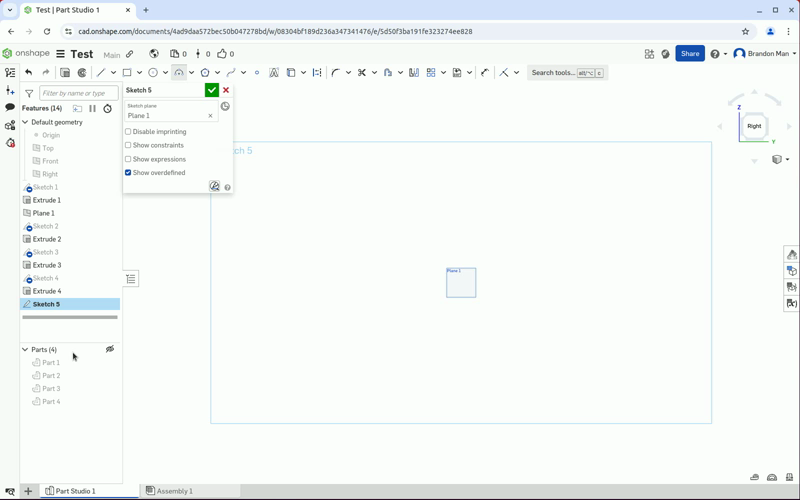
key_down(shift)
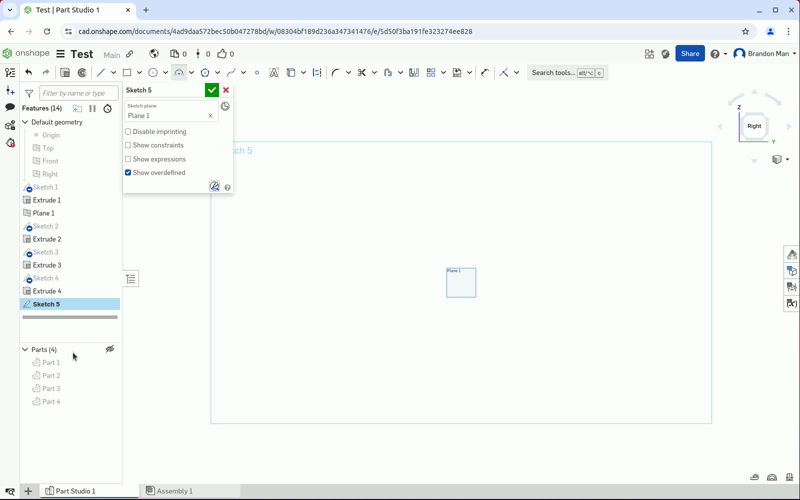
mouse_move(460, 264)
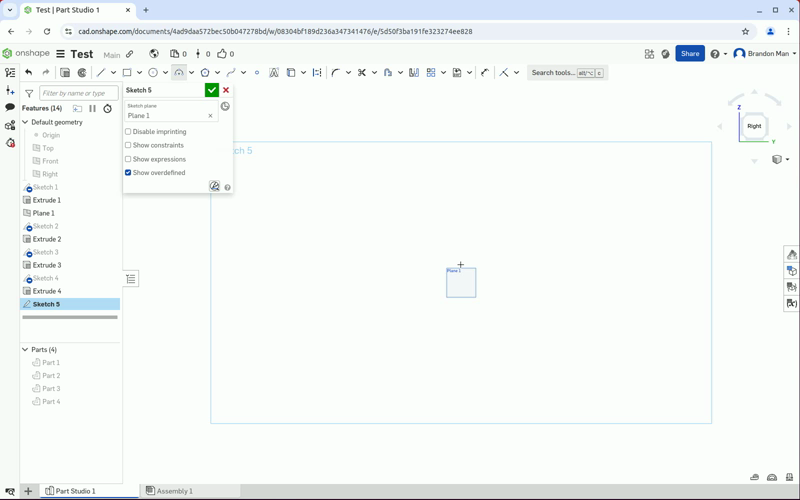
click(460, 264)
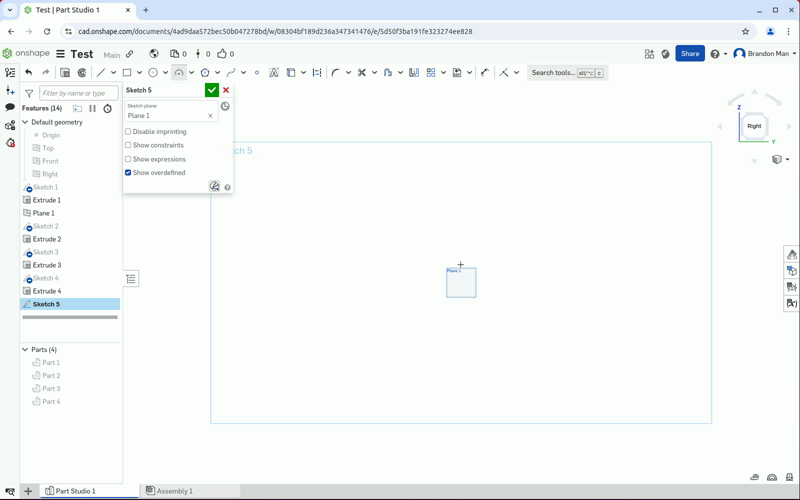
key_up(shift)
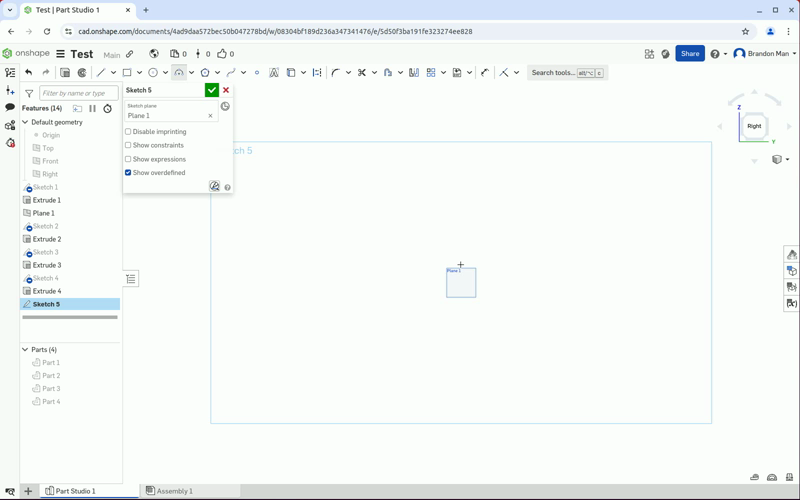
key_down(shift)
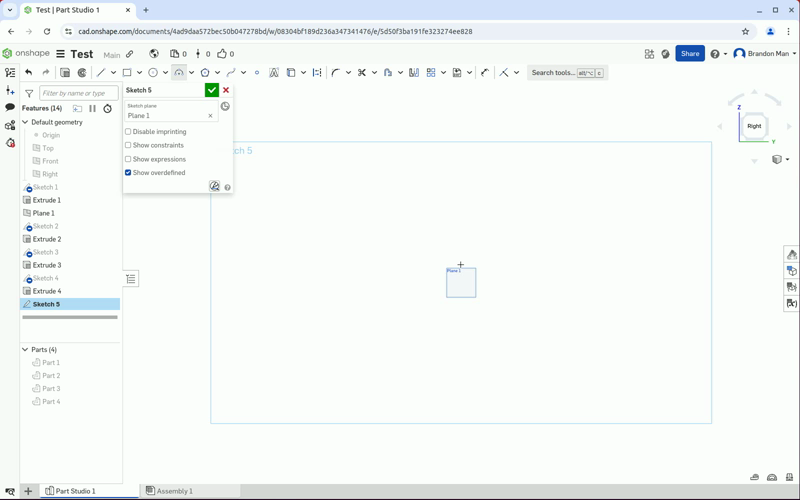
mouse_move(468, 255)
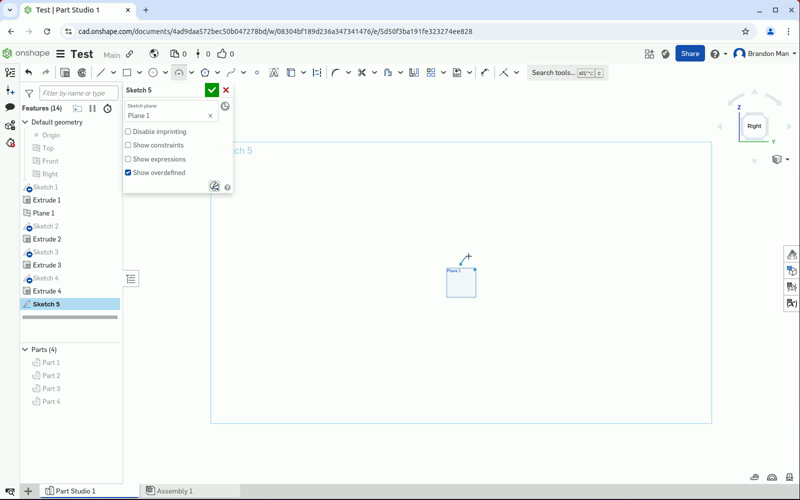
click(468, 255)
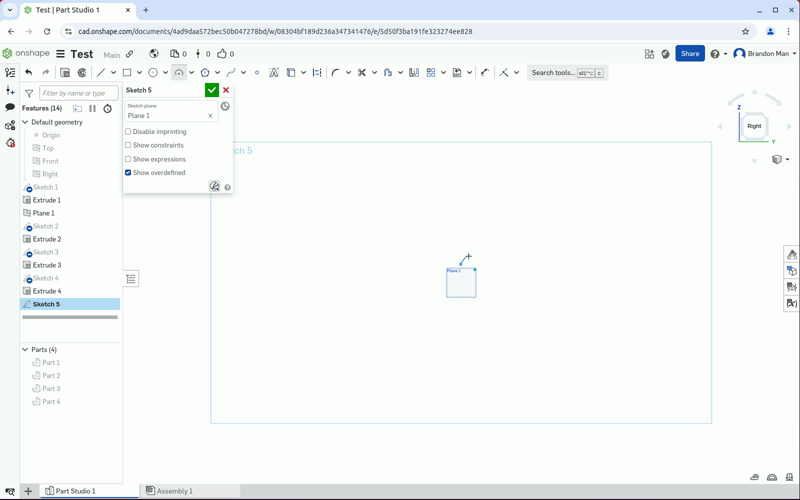
mouse_move(466, 261)
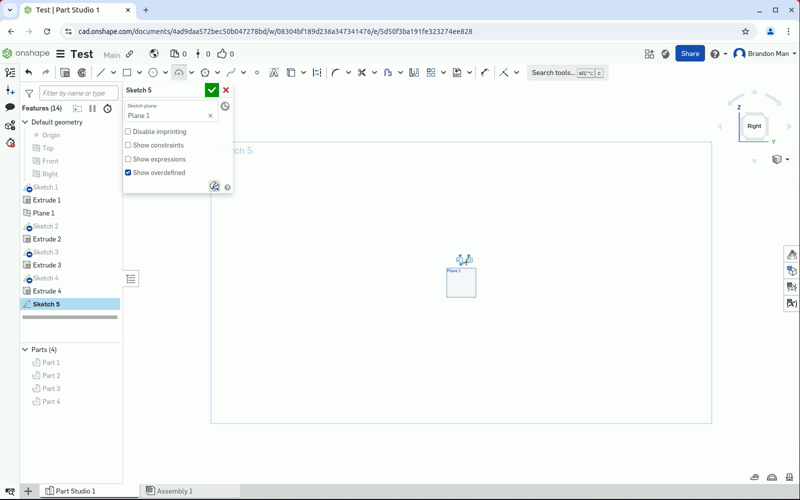
click(466, 261)
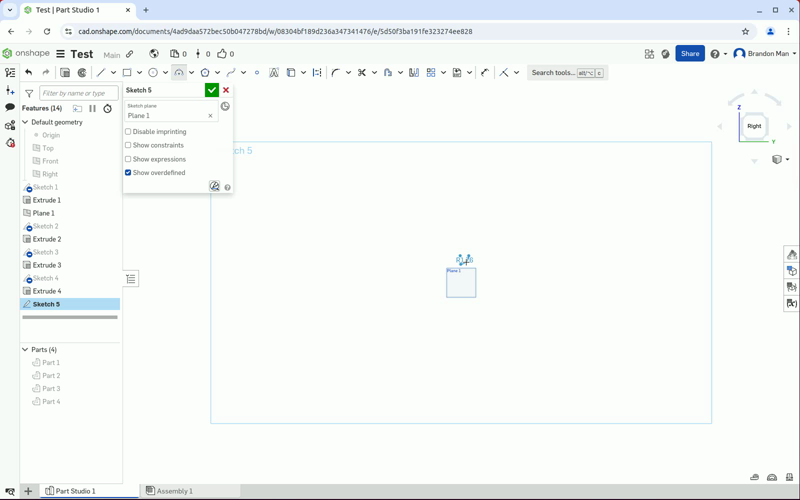
key_up(shift)
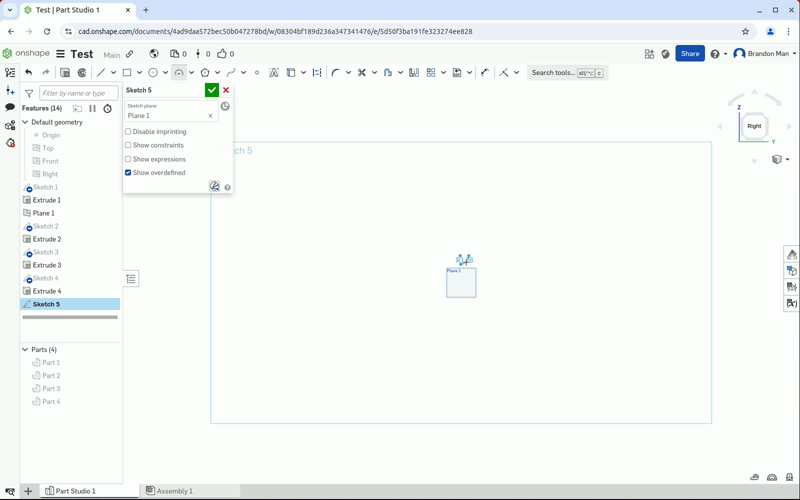
key(esc)
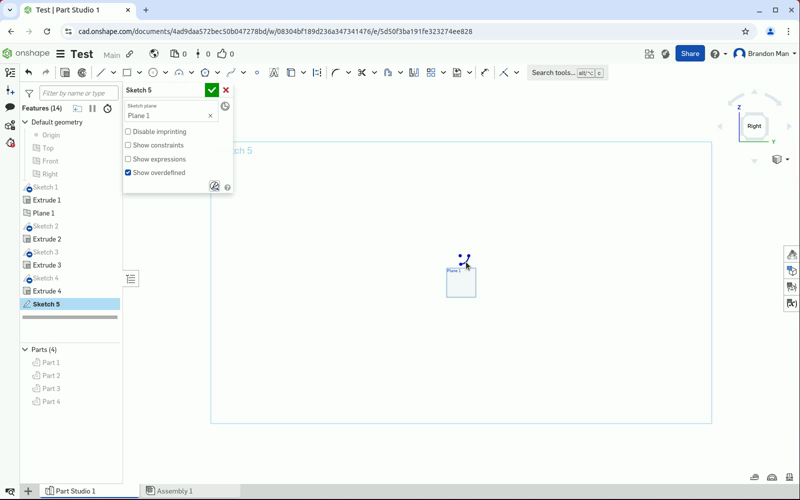
key(l)
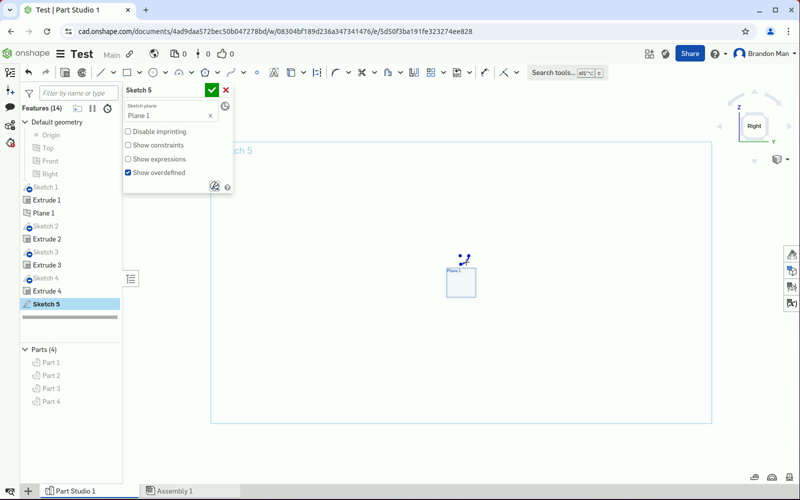
mouse_move(468, 255)
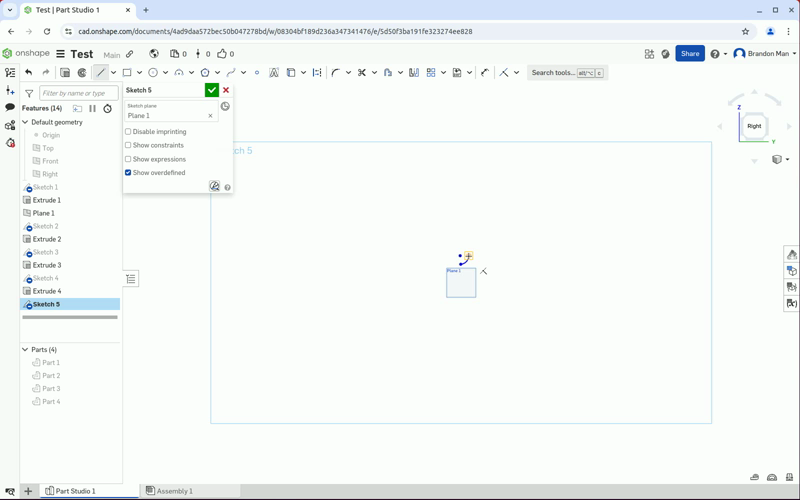
click(468, 255)
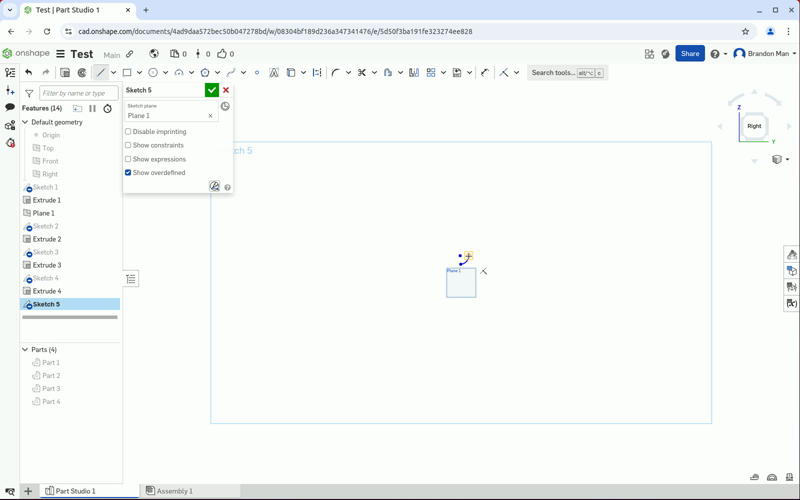
key_down(shift)
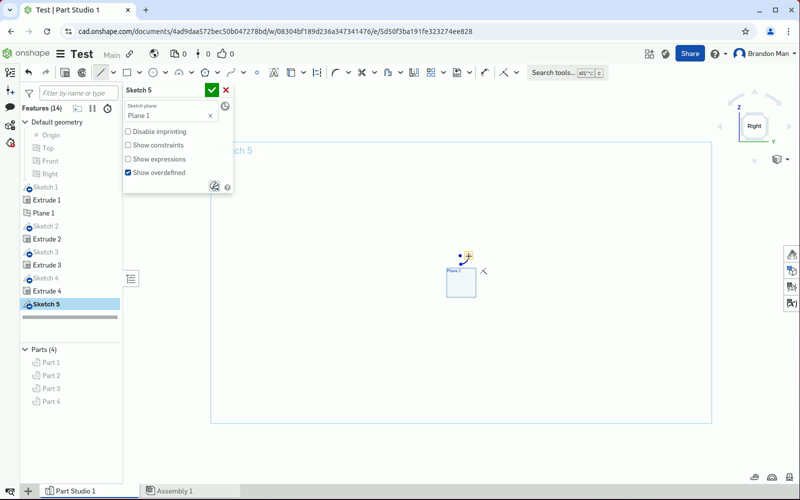
mouse_move(498, 255)
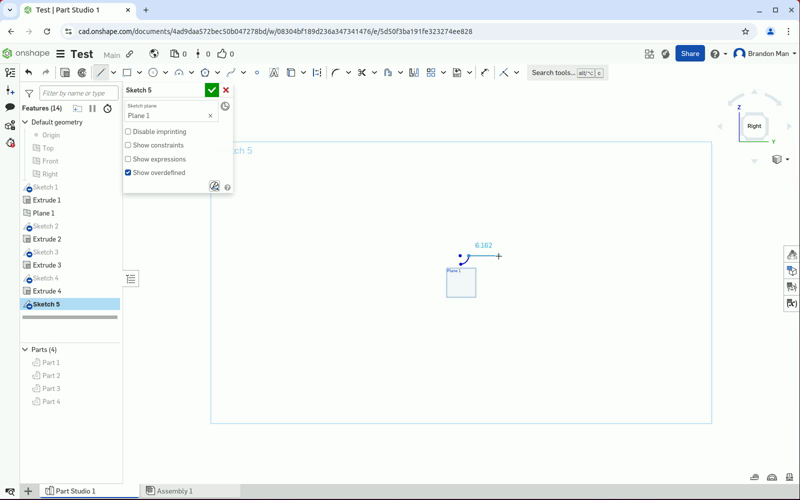
mouse_move(460, 255)
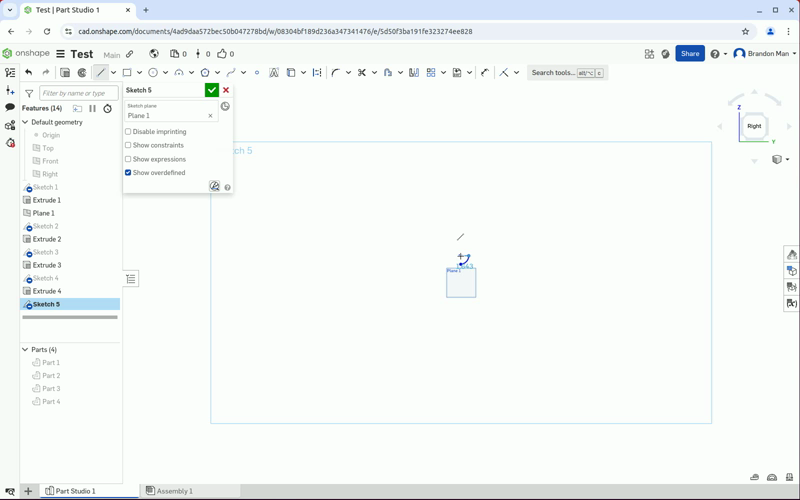
click(460, 255)
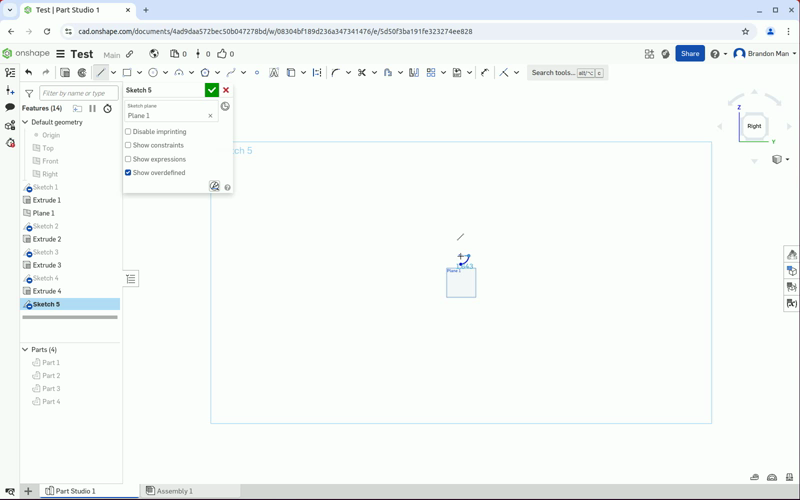
key_up(shift)
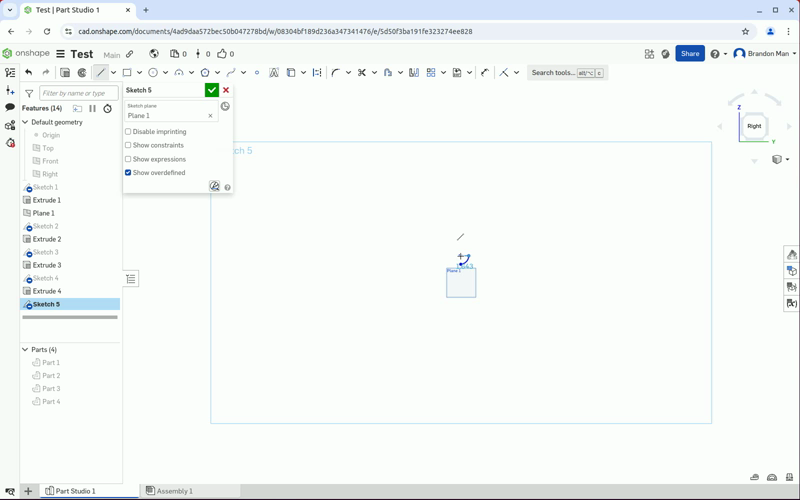
mouse_move(490, 255)
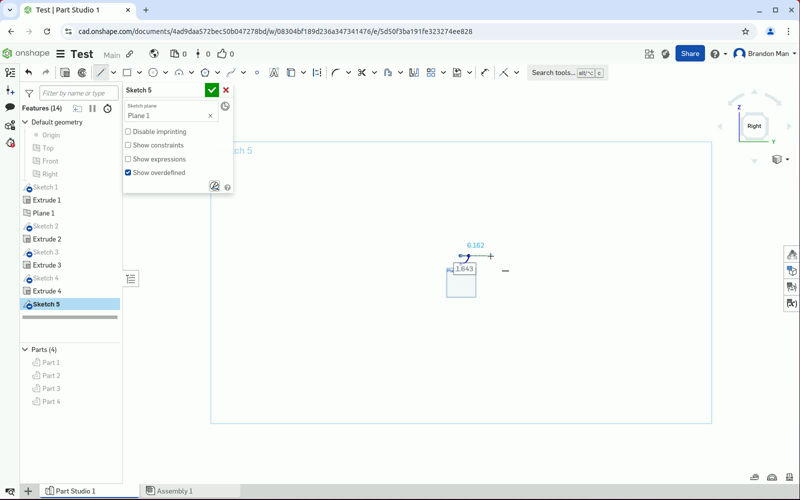
key_down(shift)
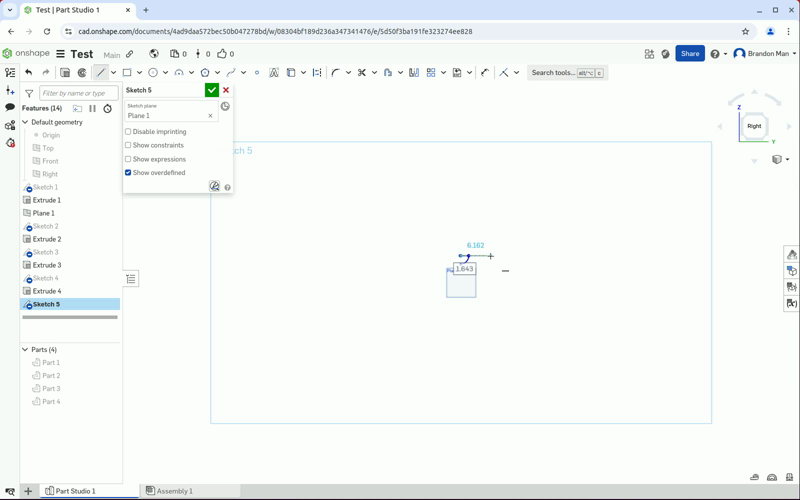
mouse_move(460, 264)
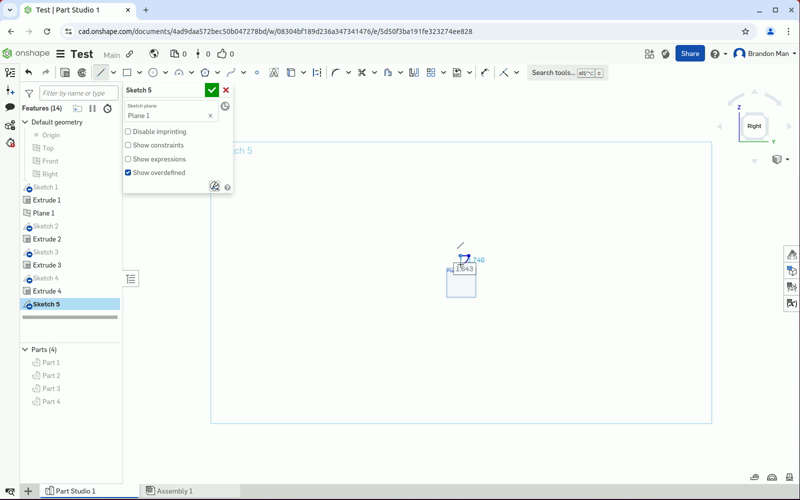
key_up(shift)
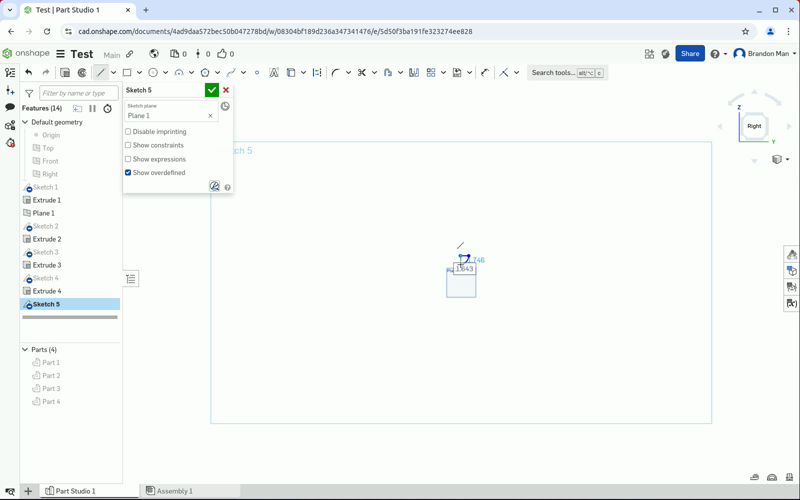
click(460, 264)
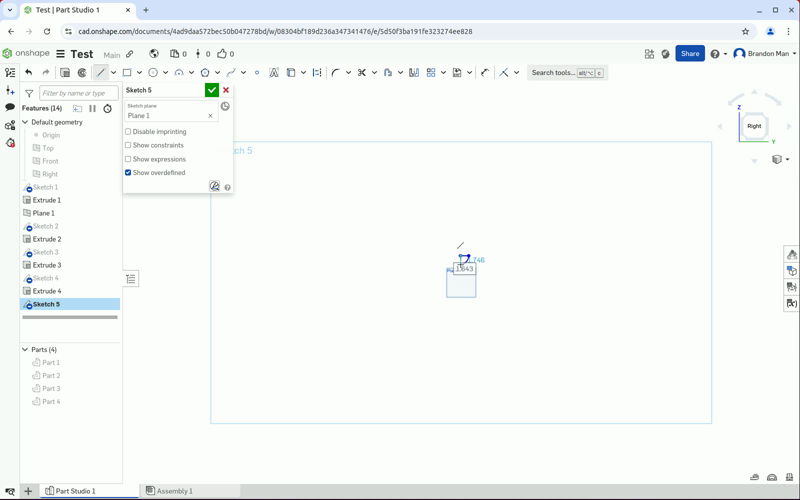
key(esc)
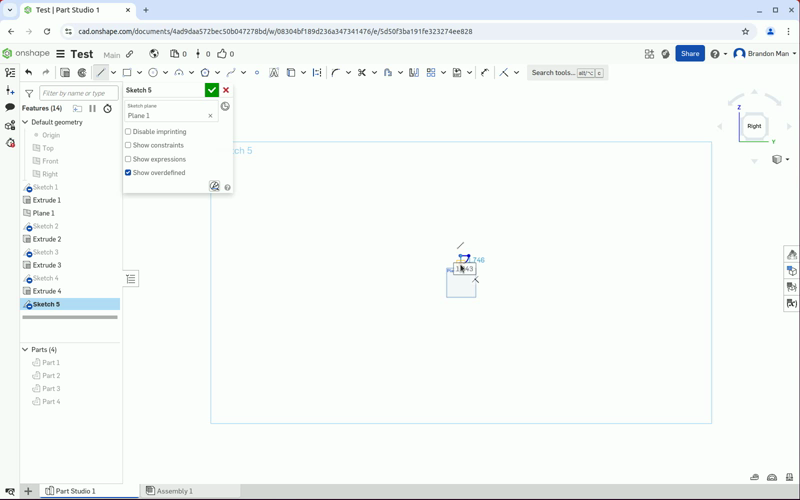
mouse_move(467, 256)
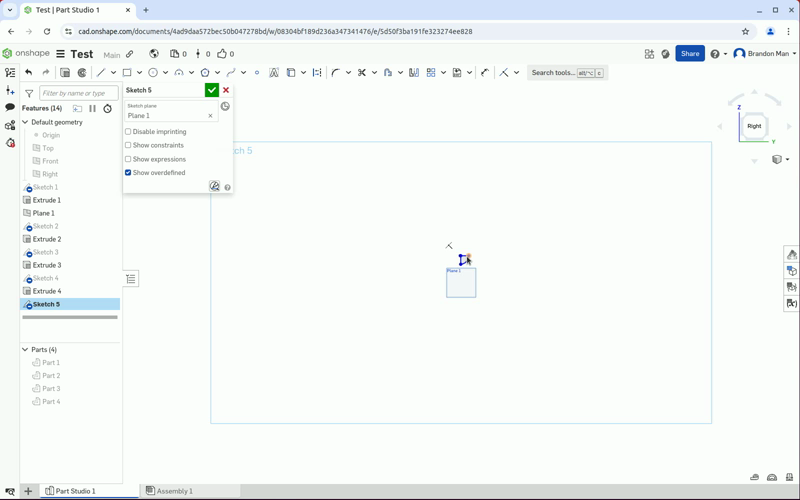
scroll(6)
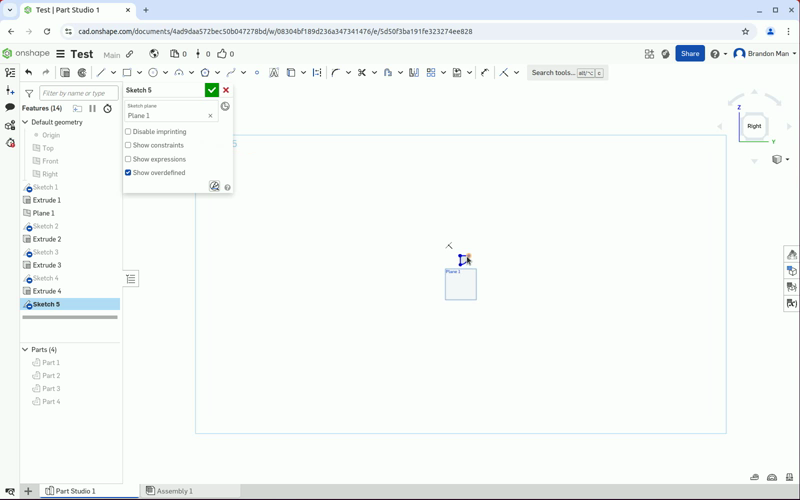
scroll(6)
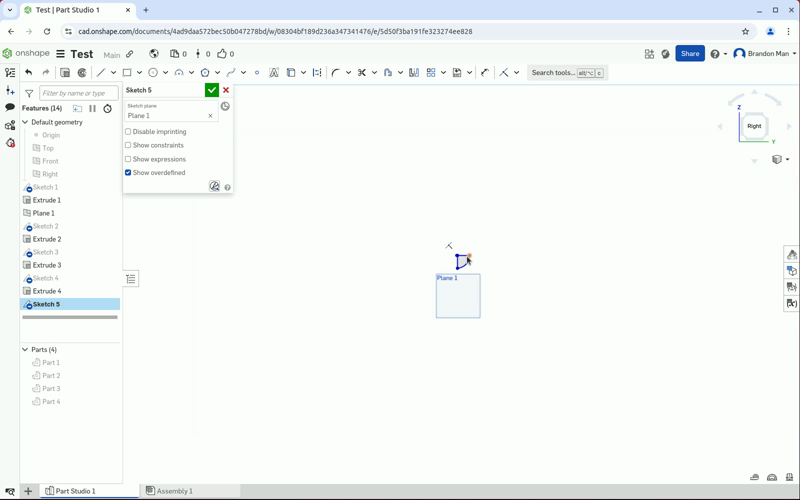
scroll(6)
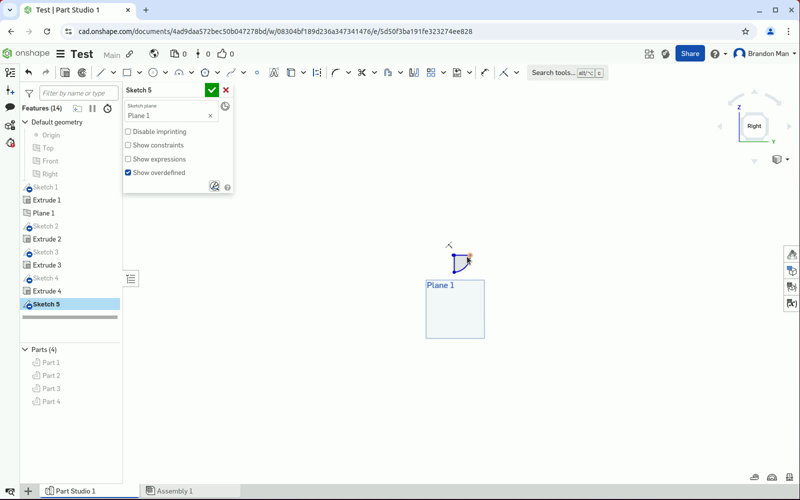
scroll(6)
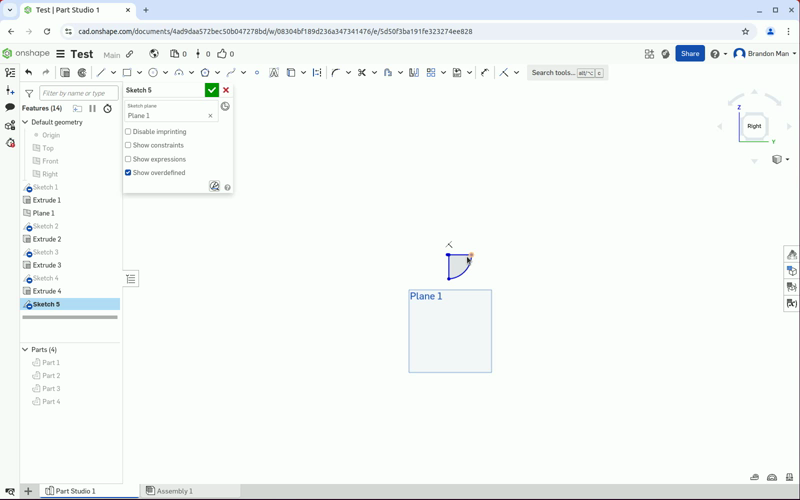
scroll(6)
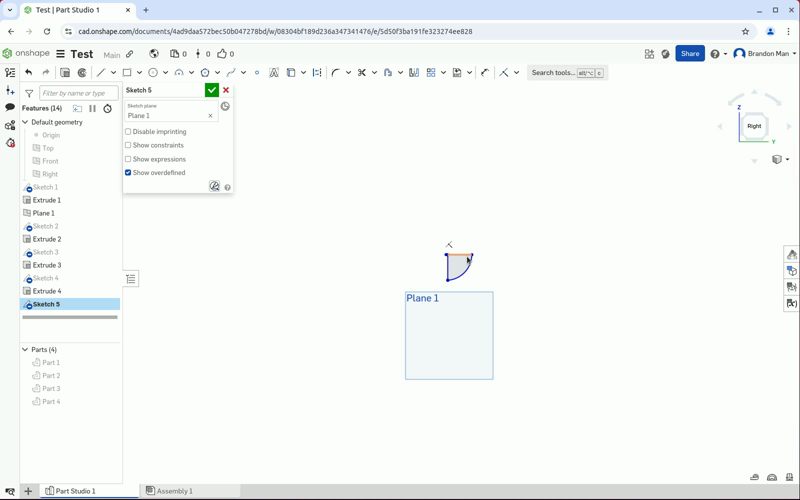
scroll(6)
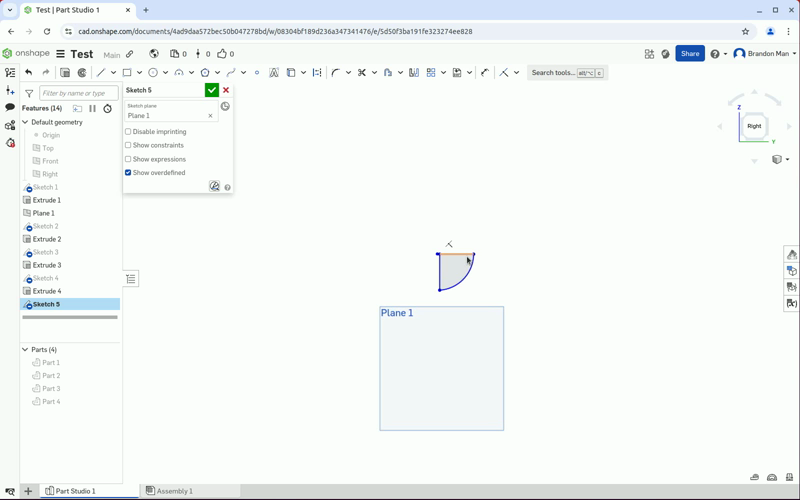
scroll(6)
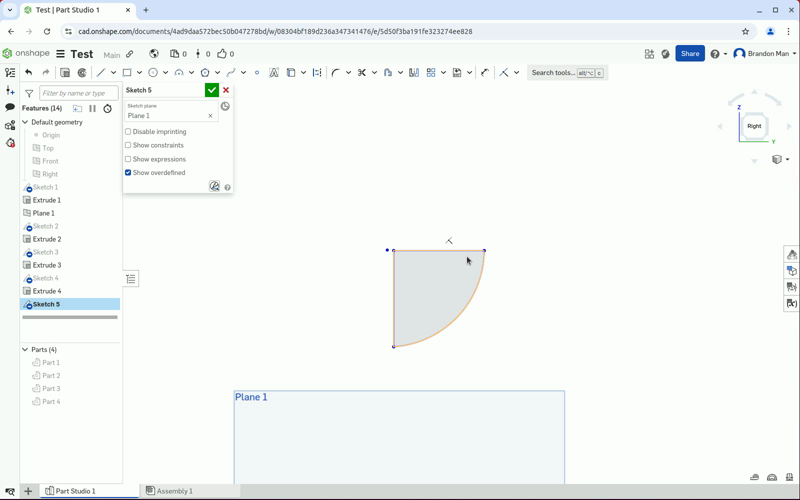
click(467, 256)
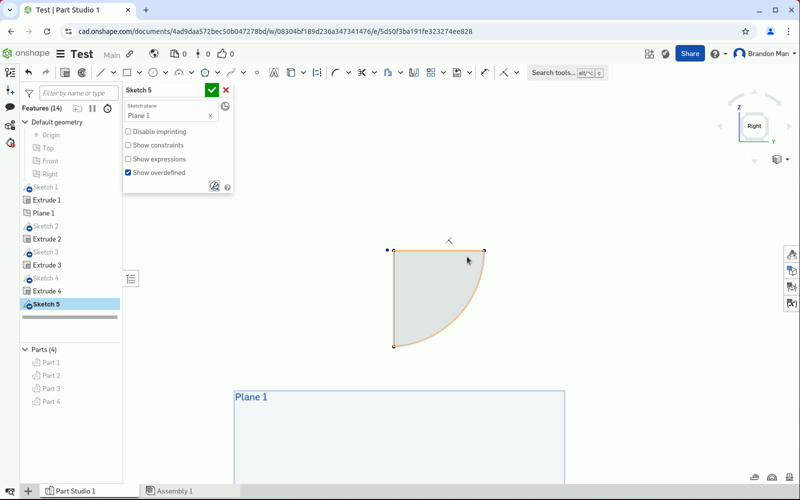
scroll(-6)
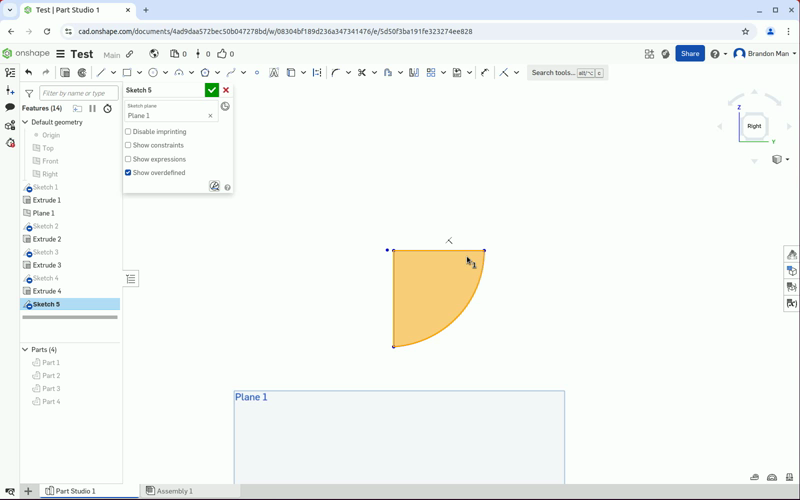
scroll(-6)
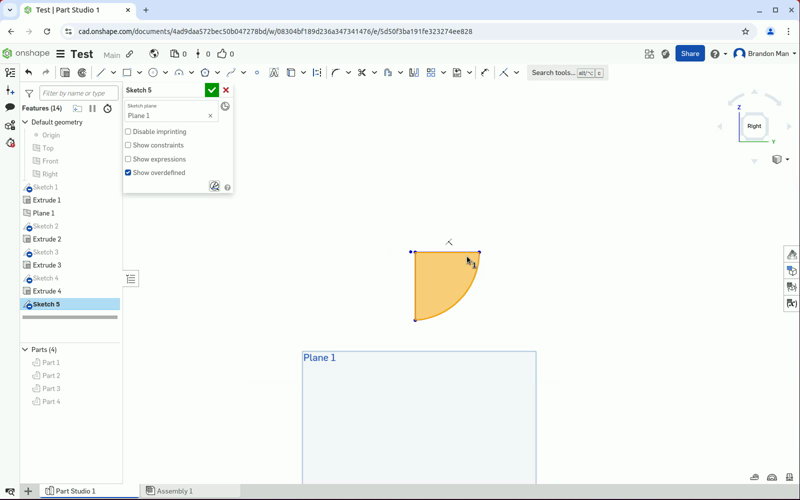
scroll(-6)
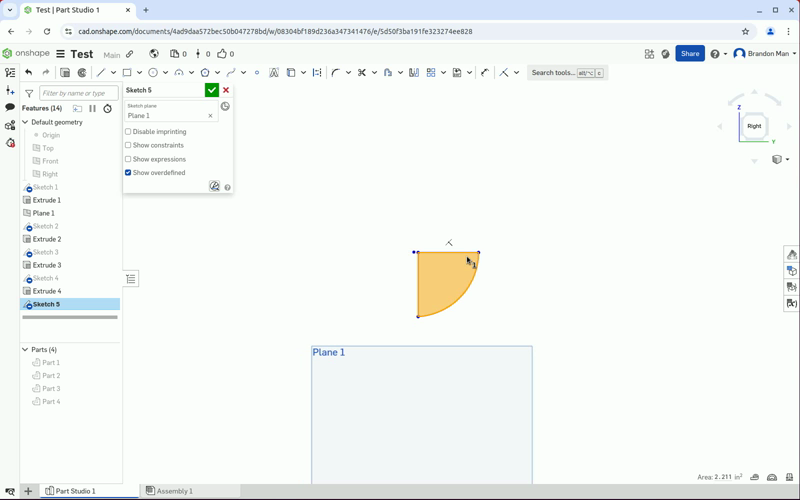
scroll(-6)
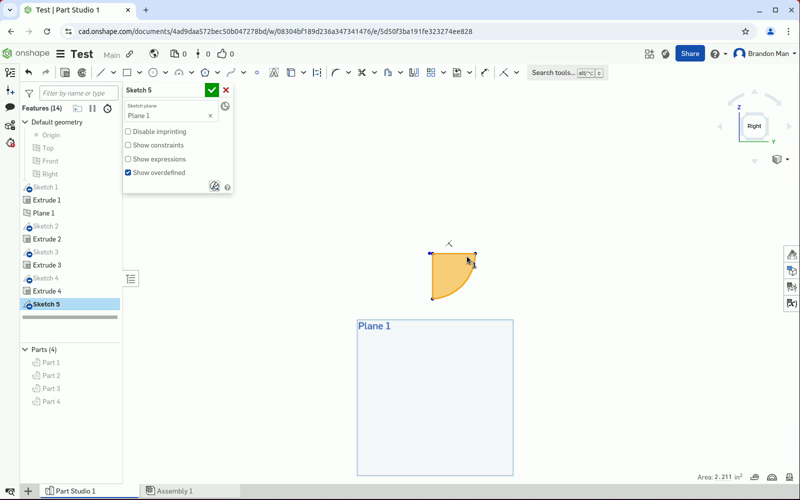
scroll(-6)
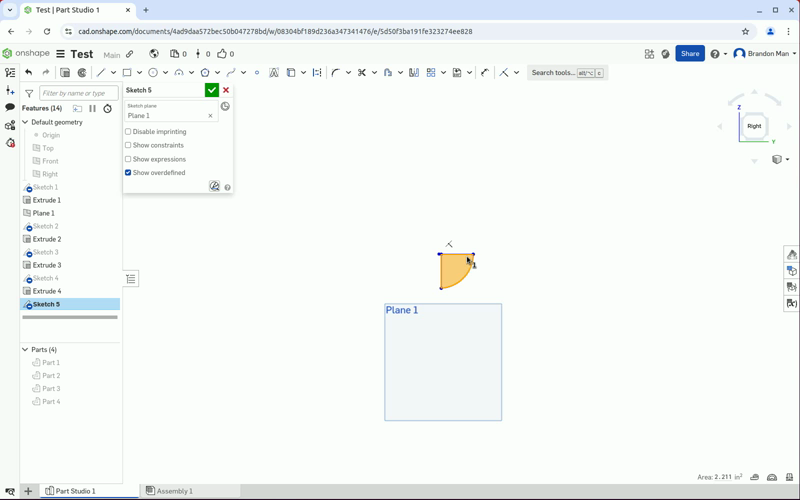
scroll(-6)
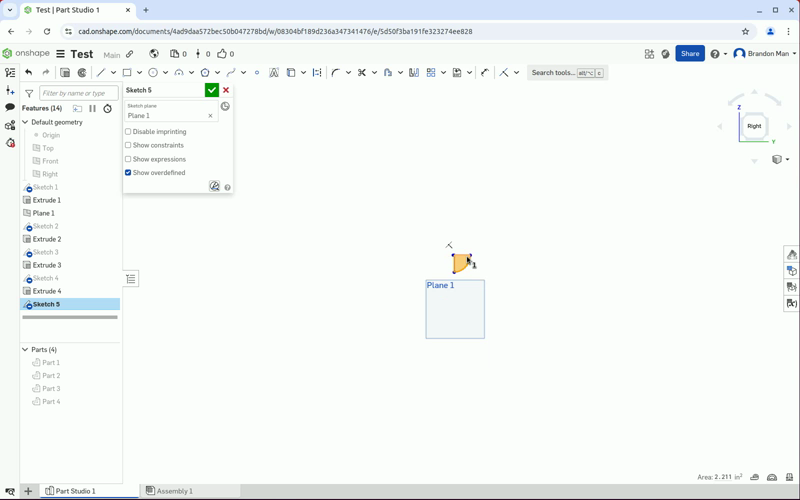
scroll(-6)
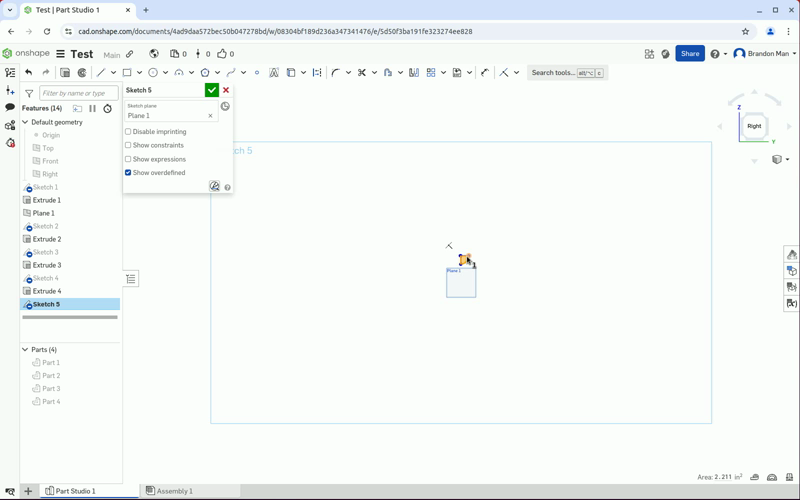
mouse_move(73, 352)
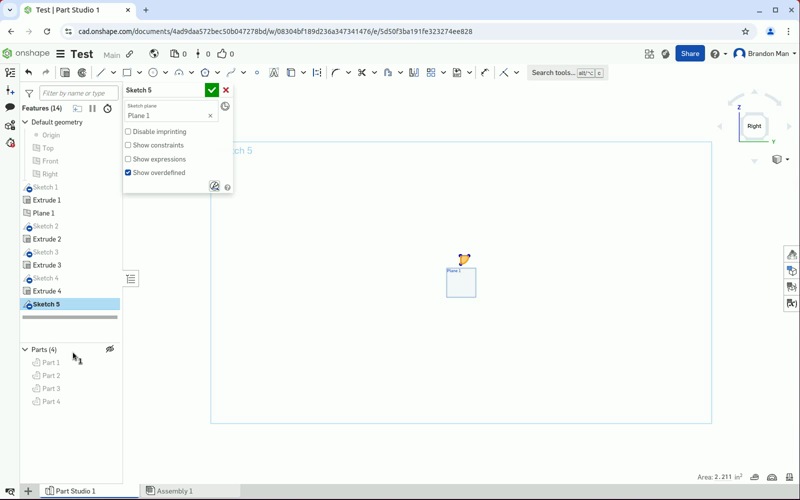
key(shift+y)
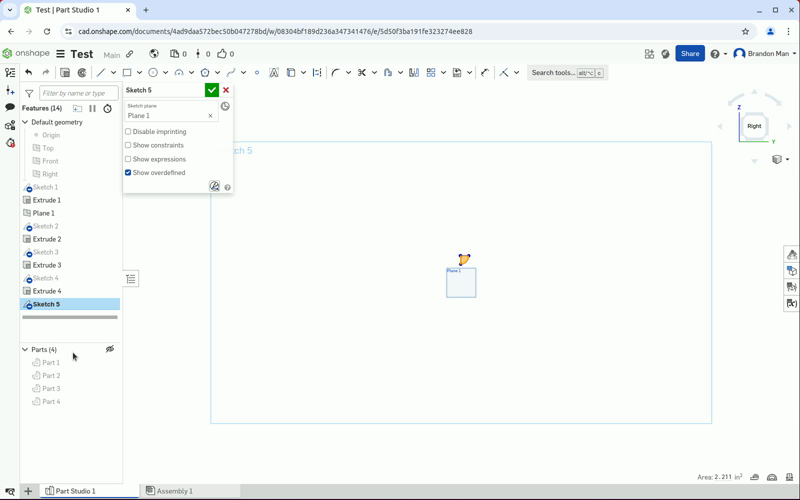
key(shift+e)
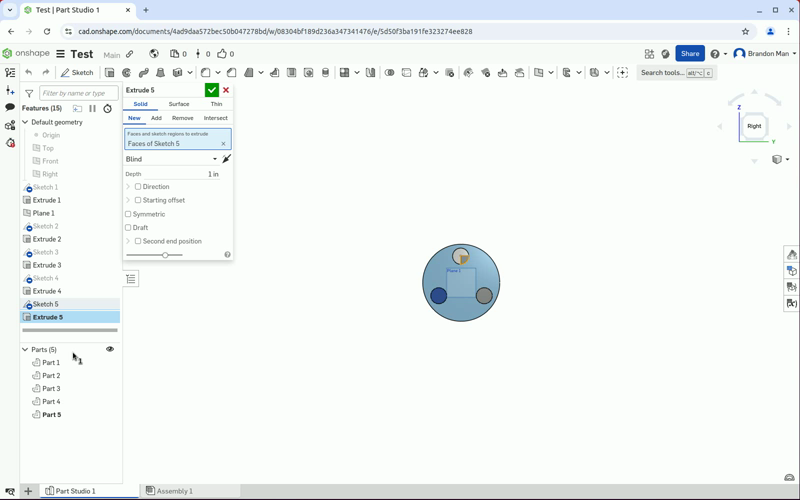
mouse_move(143, 106)
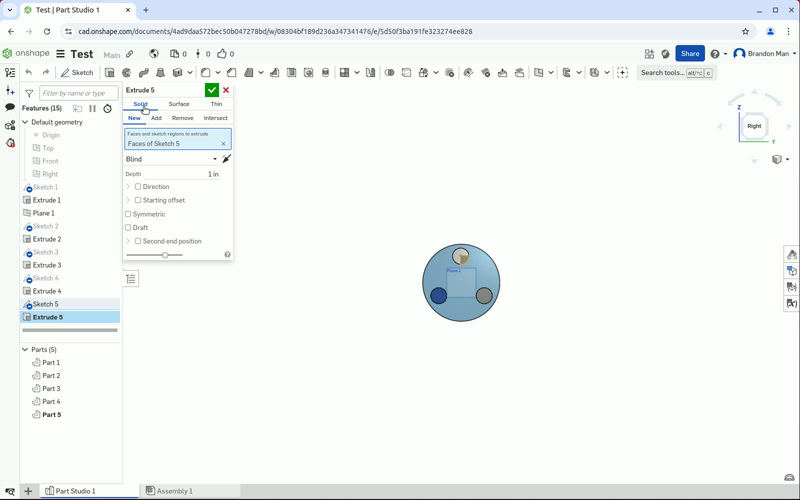
click(143, 106)
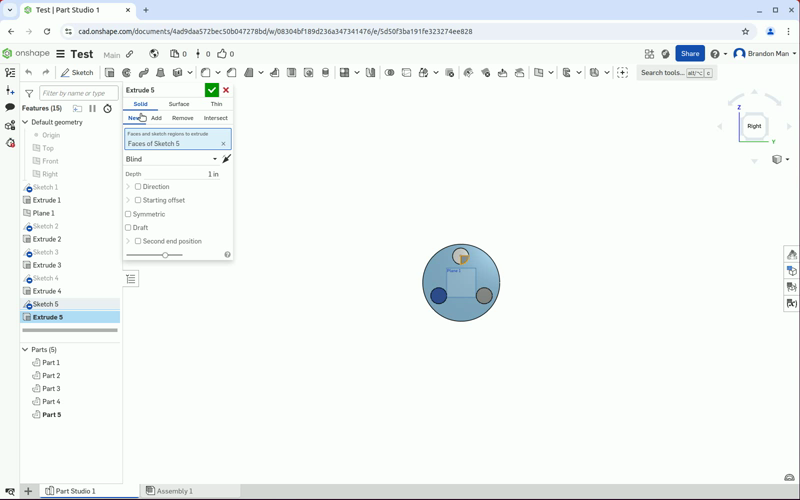
mouse_move(137, 120)
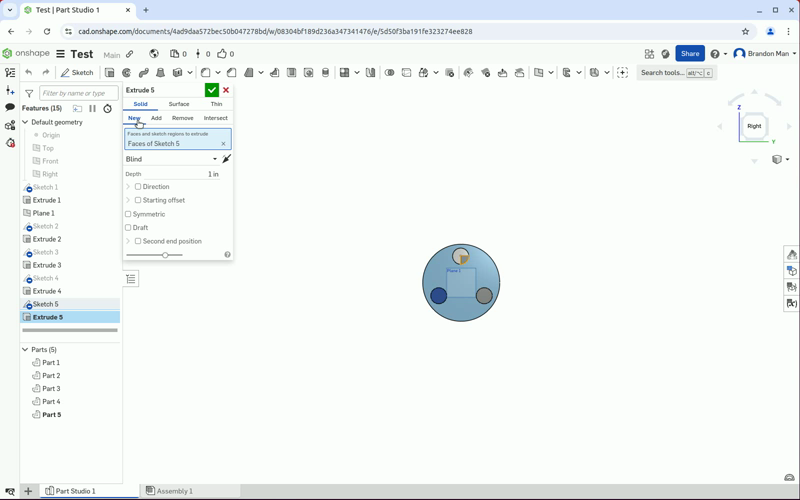
click(137, 120)
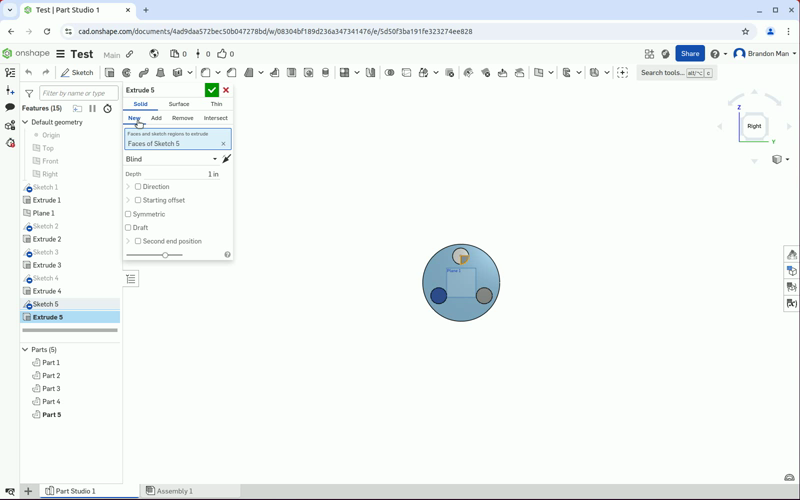
key(tab, 4)
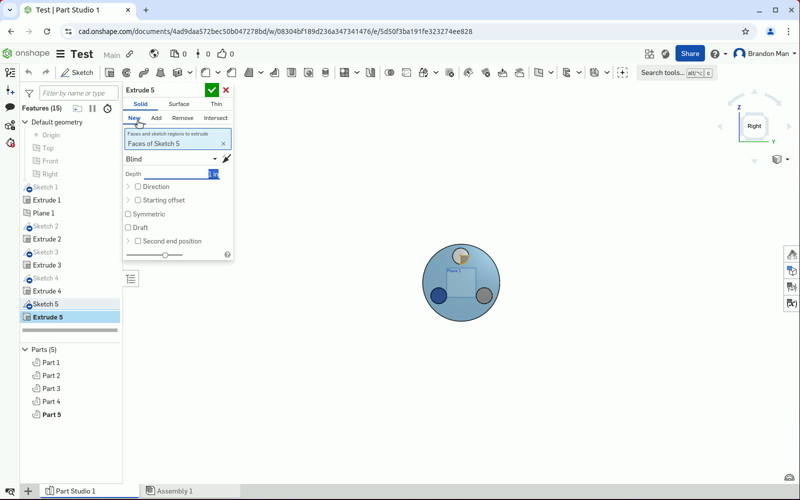
text(11.554)
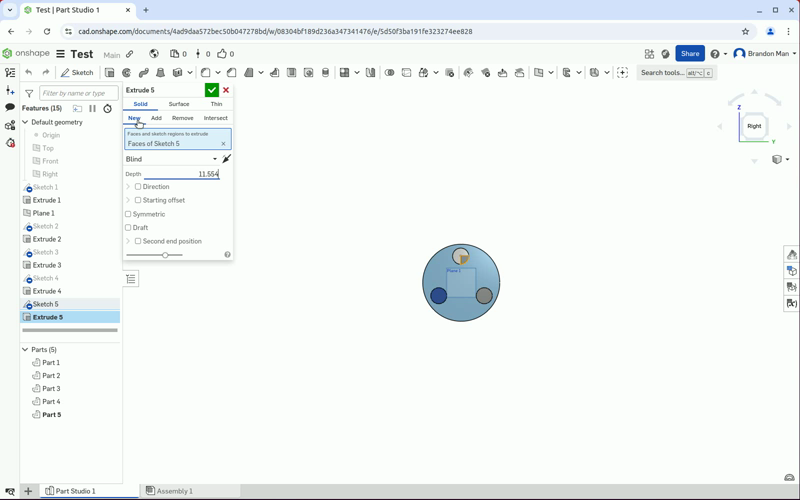
key(enter)
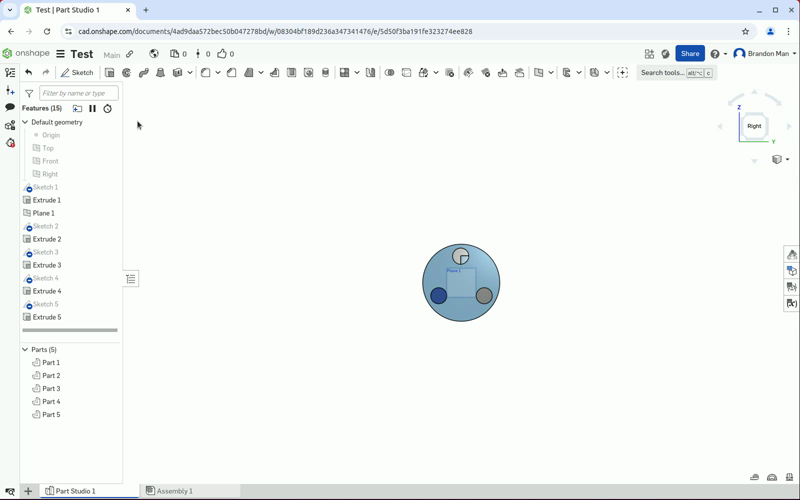
key(shift+h)
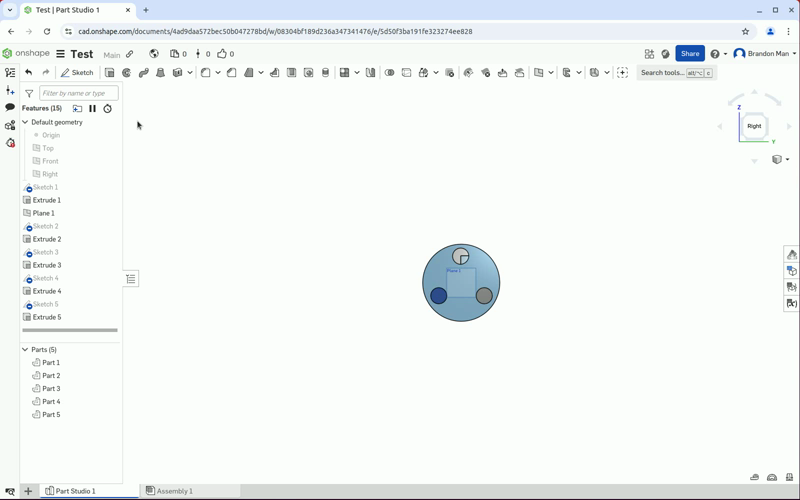
key(shift+h)
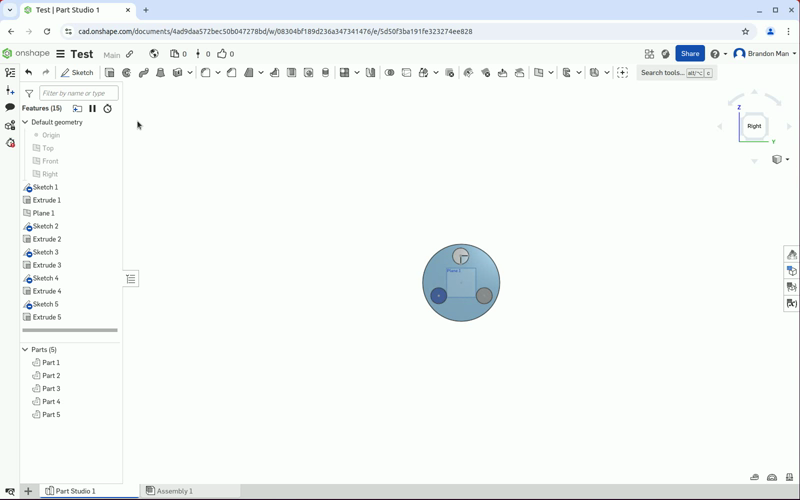
key(shift+7)
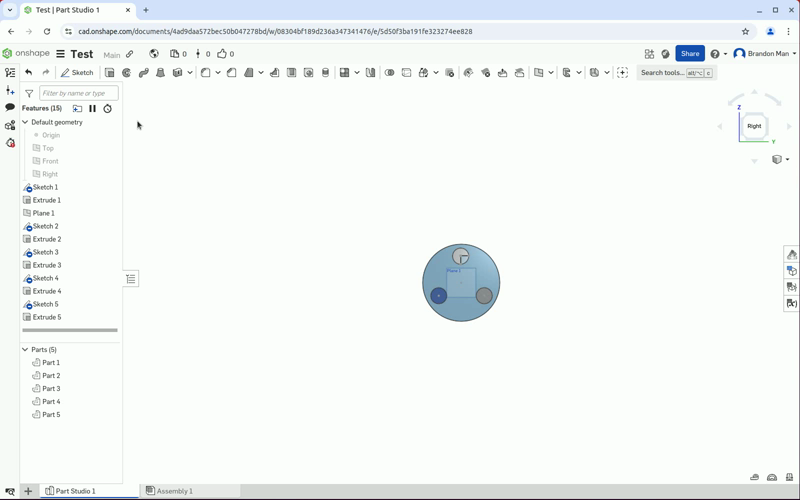
key(right, 2)
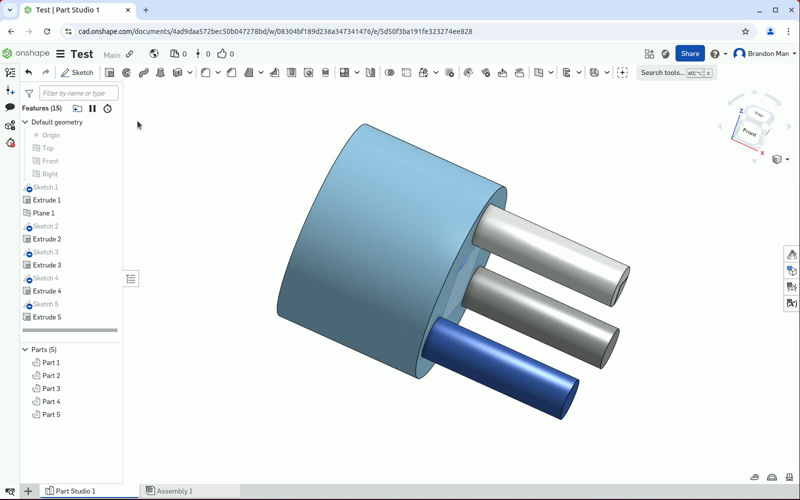
key(down, 2)
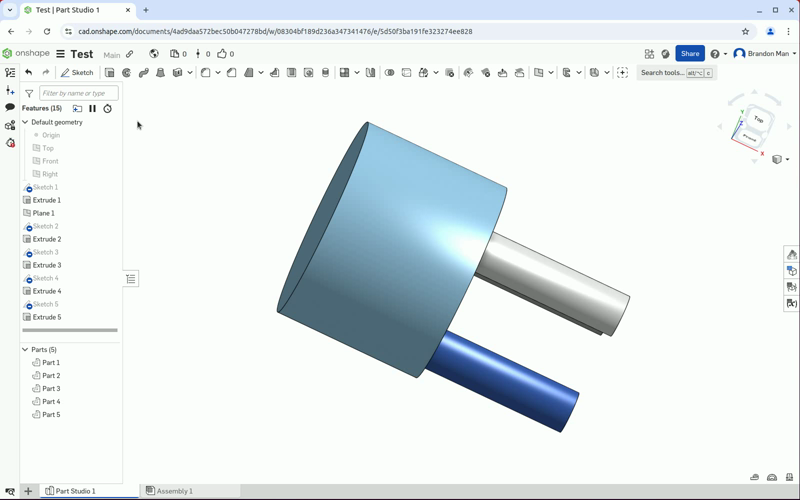
key(up, 2)
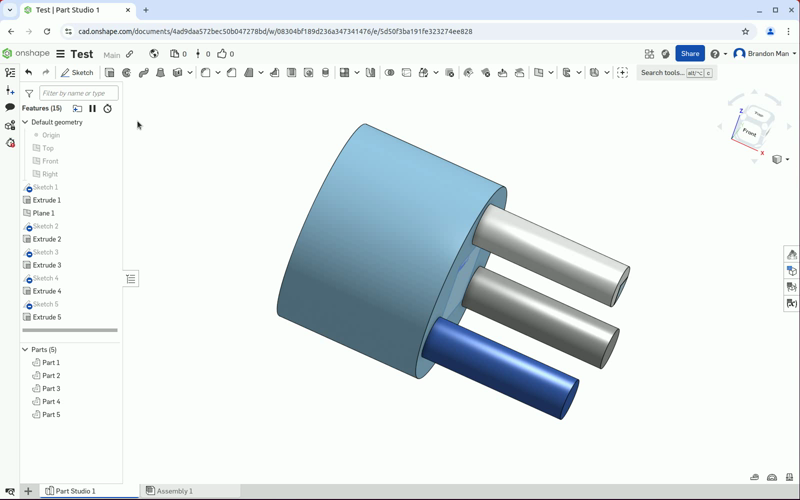
key(left, 2)
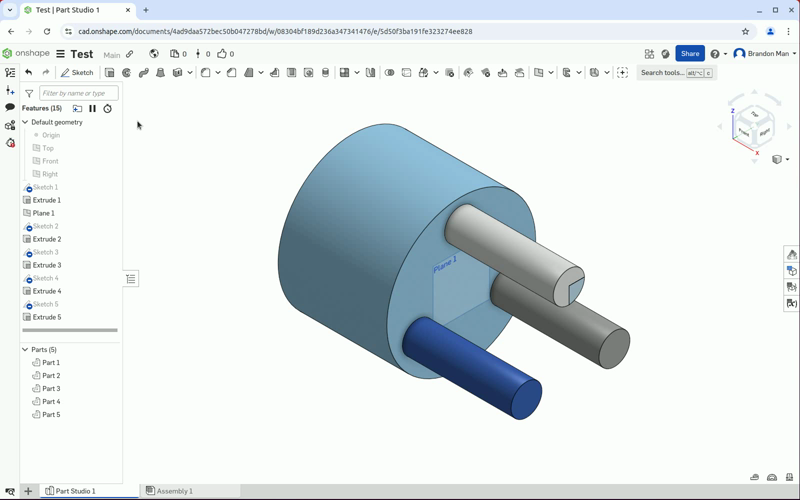
mouse_move(73, 189)
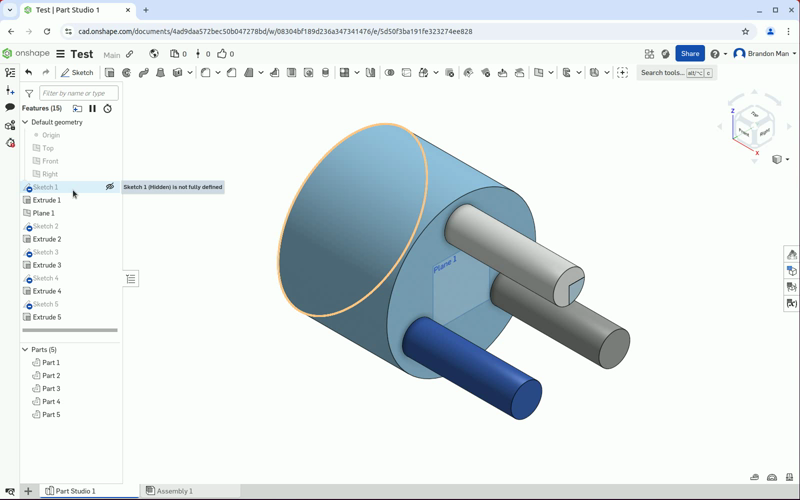
click(73, 189)